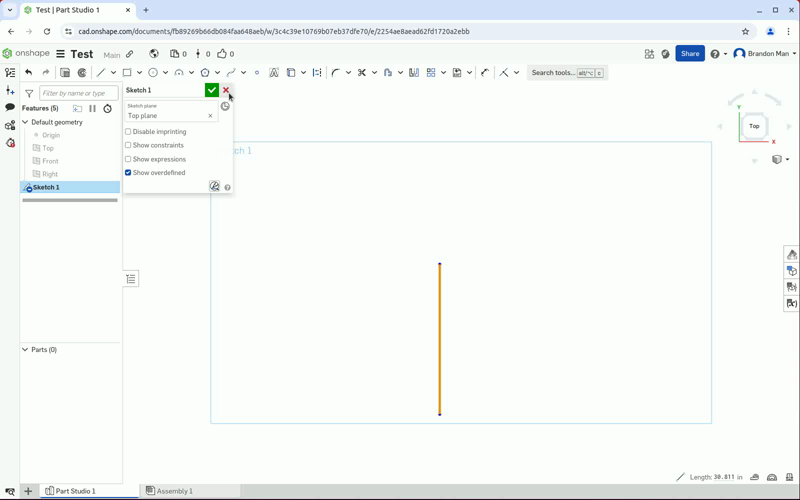
key(shift+h)
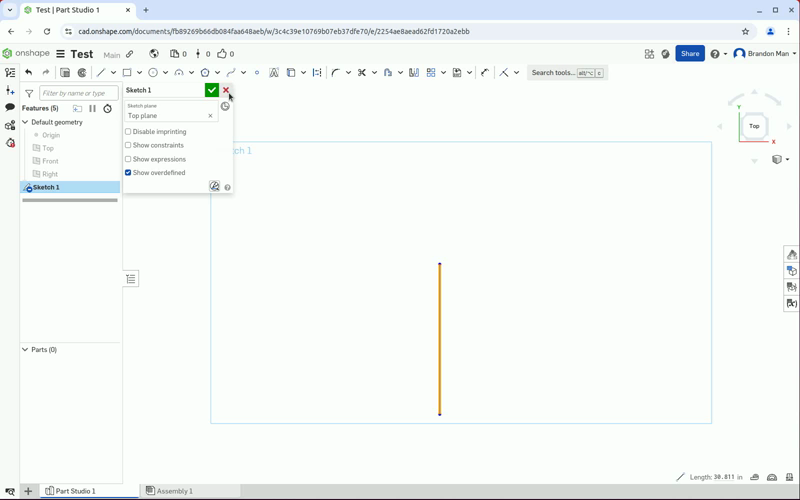
key(shift+s)
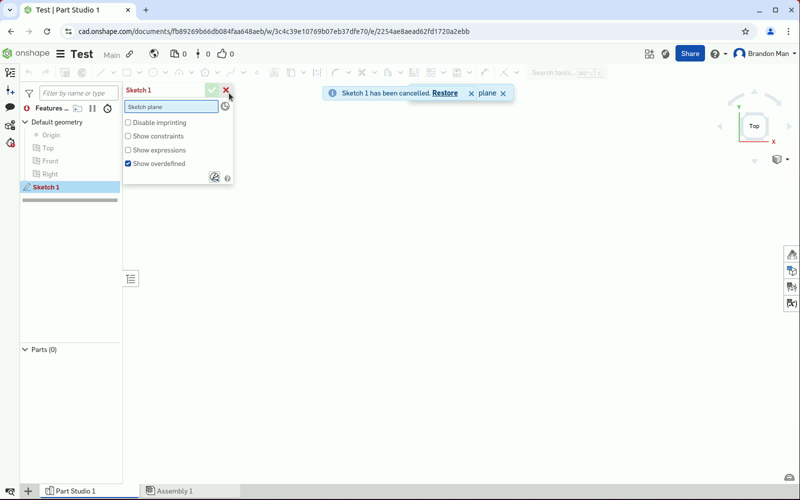
mouse_move(73, 150)
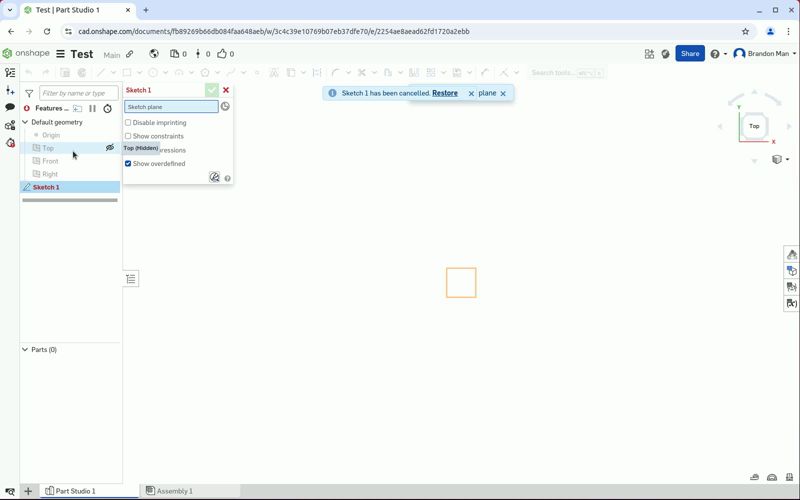
click(73, 150)
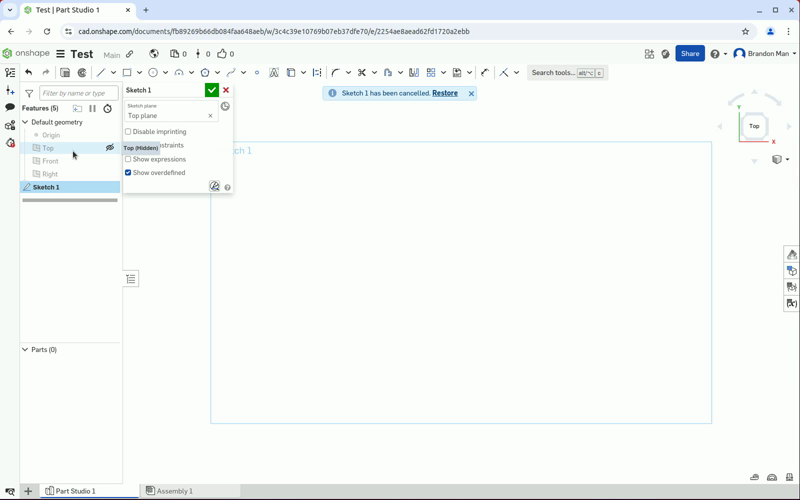
mouse_move(73, 352)
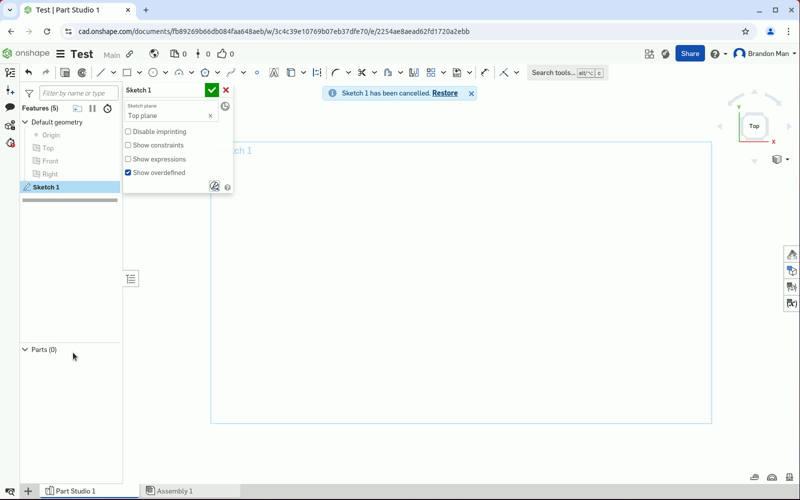
key(y)
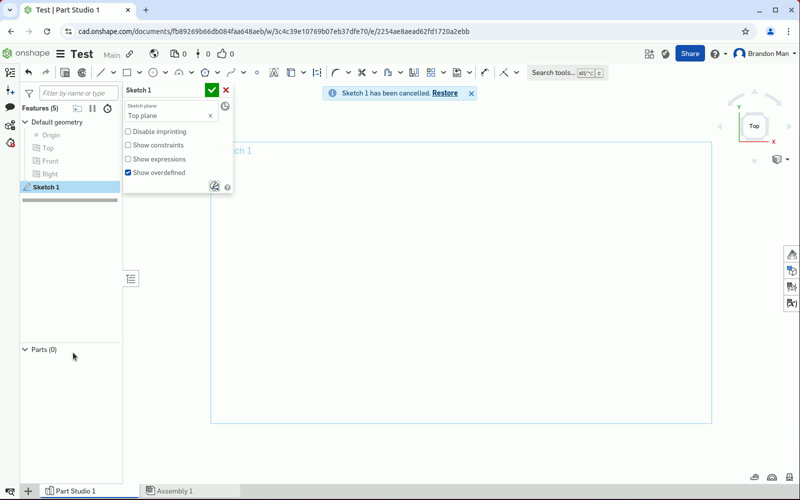
key(a)
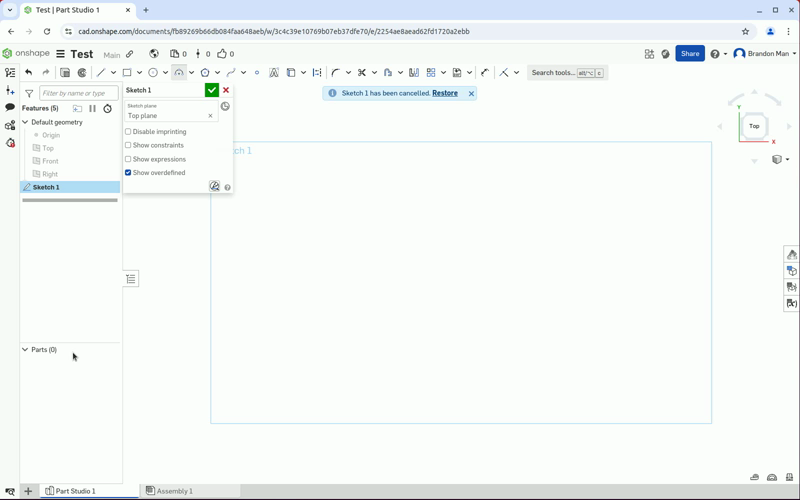
key_down(shift)
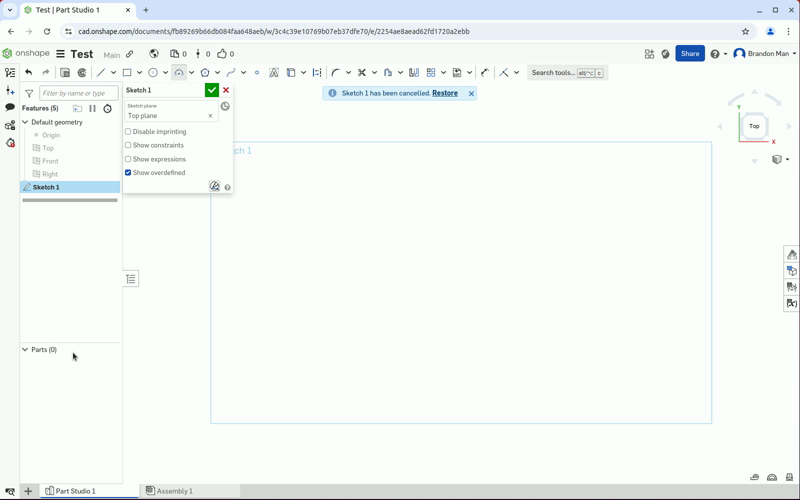
mouse_move(407, 308)
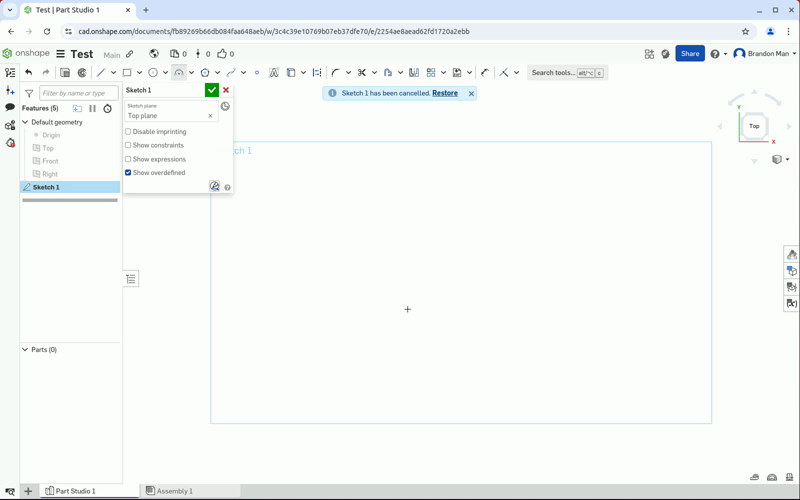
click(407, 308)
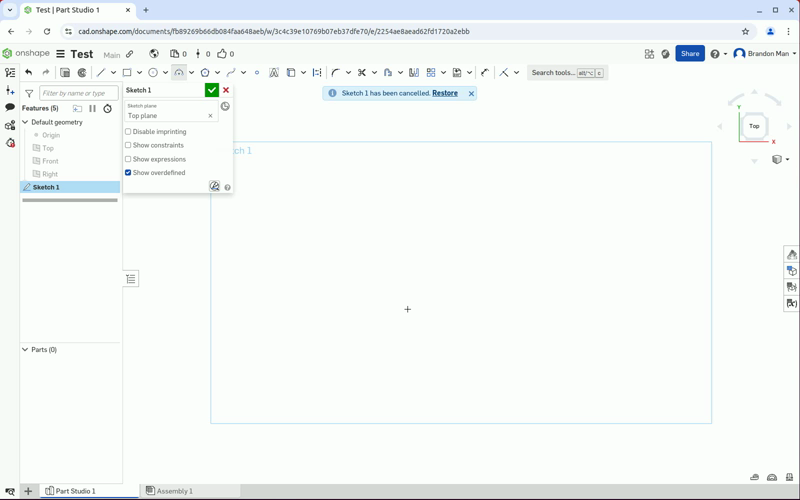
key_up(shift)
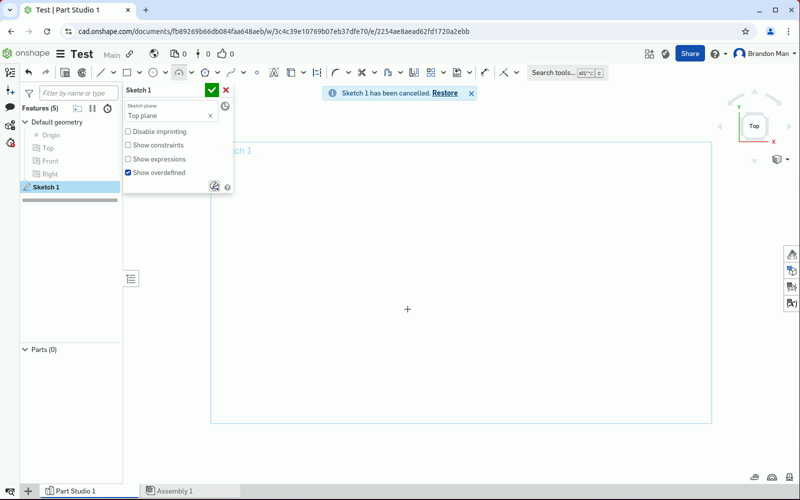
key_down(shift)
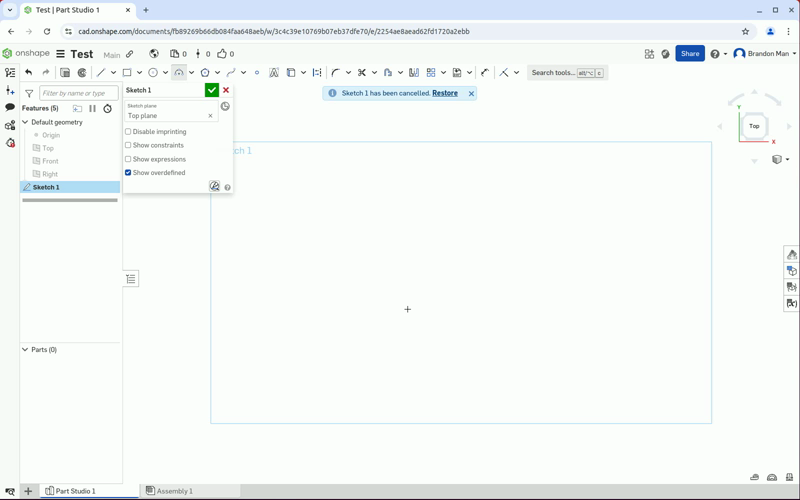
mouse_move(418, 318)
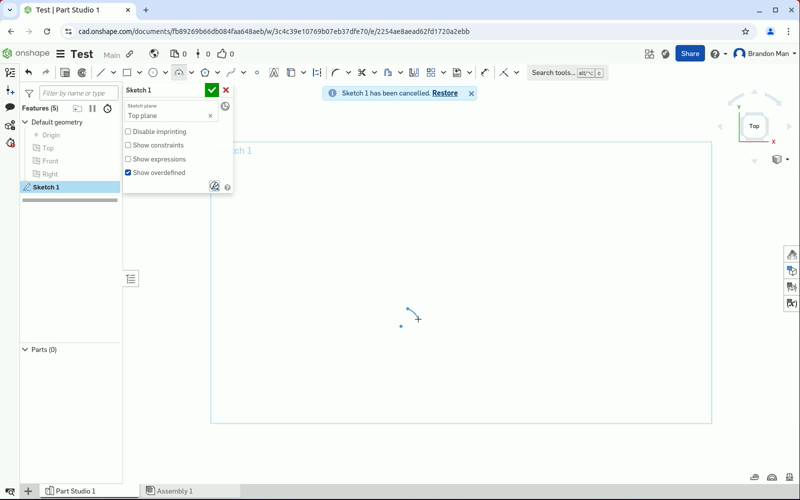
click(418, 318)
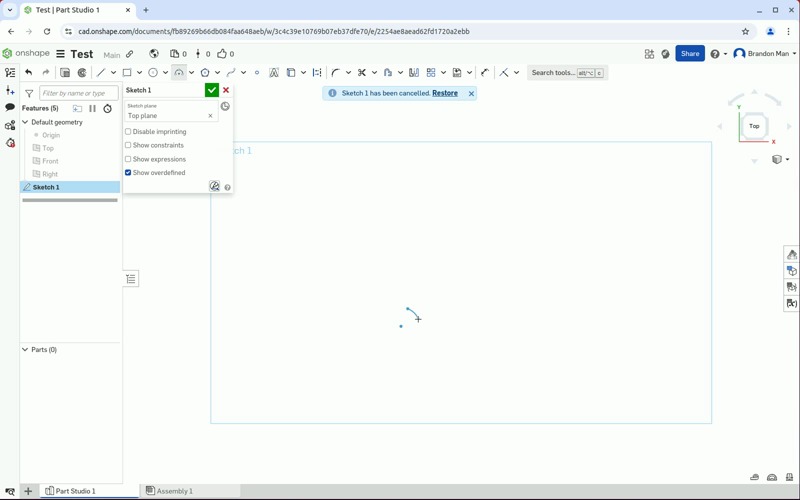
mouse_move(410, 315)
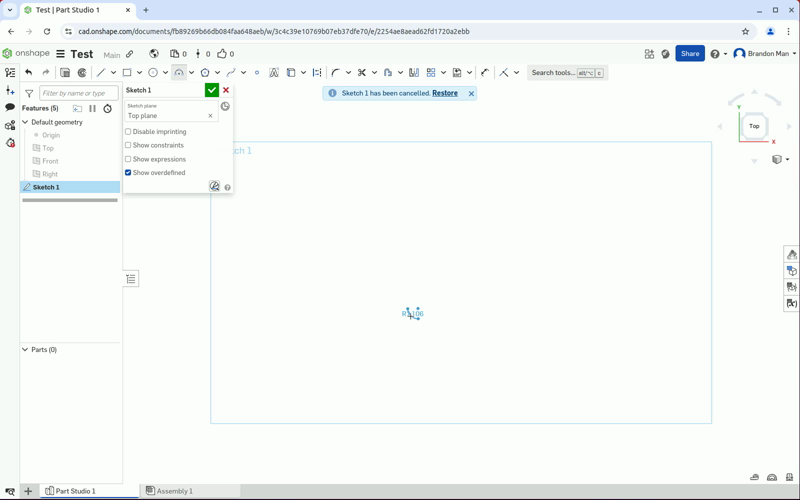
click(410, 315)
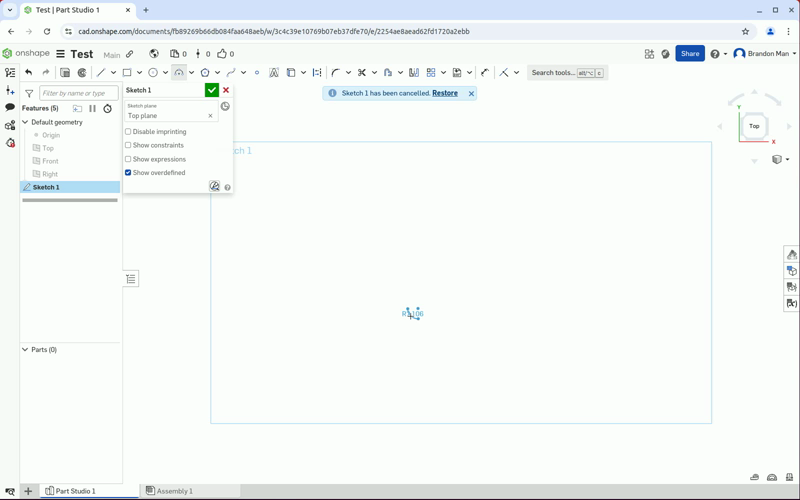
key_up(shift)
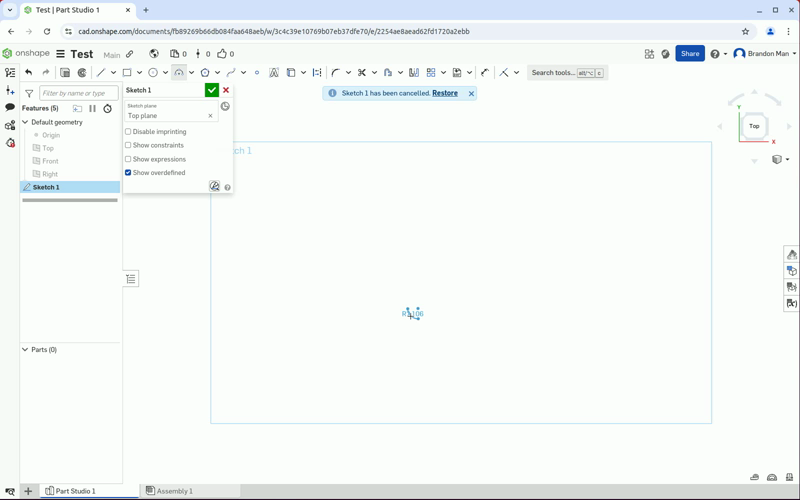
key(esc)
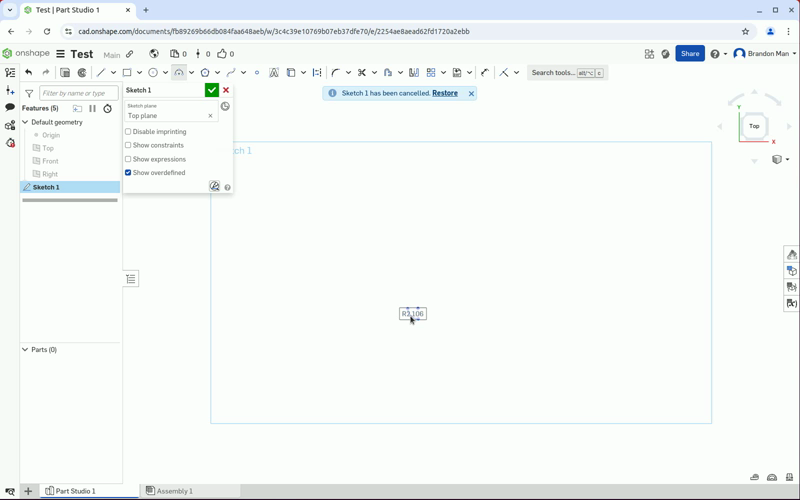
key(l)
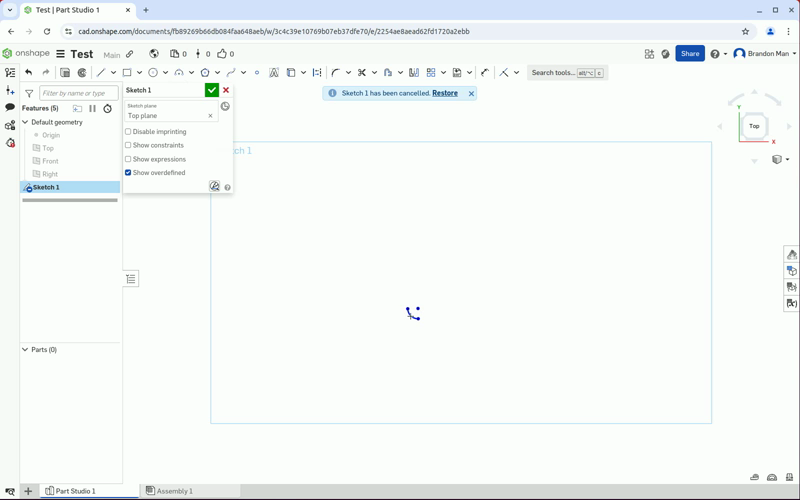
mouse_move(418, 318)
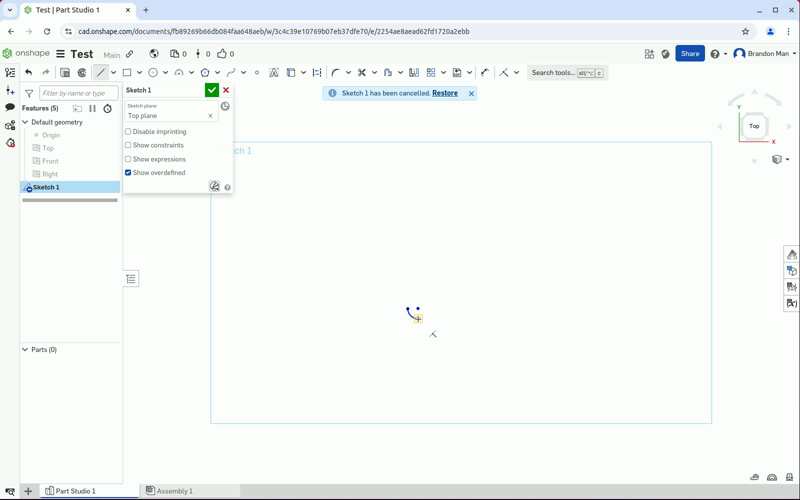
click(418, 318)
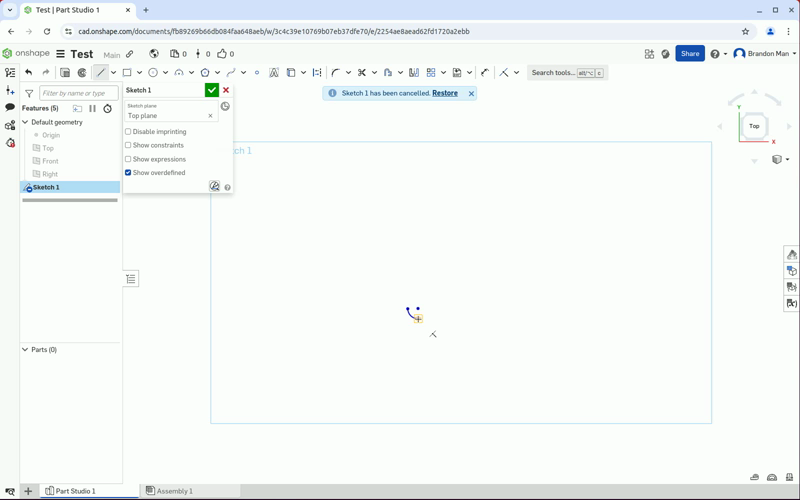
key_down(shift)
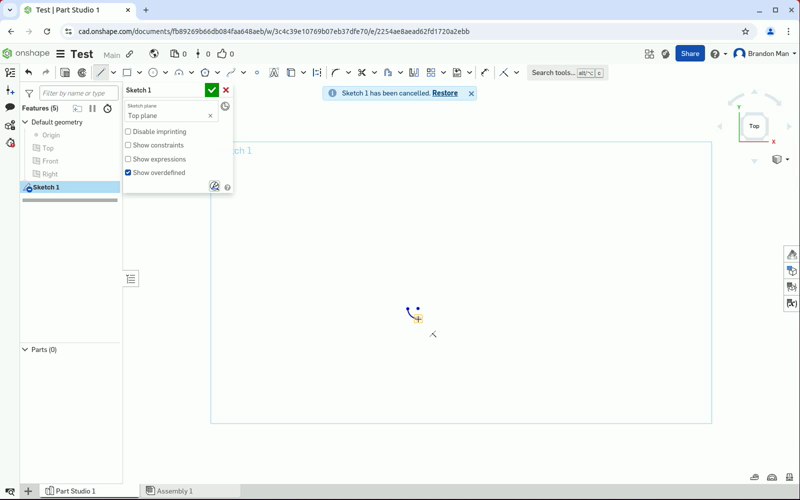
mouse_move(501, 318)
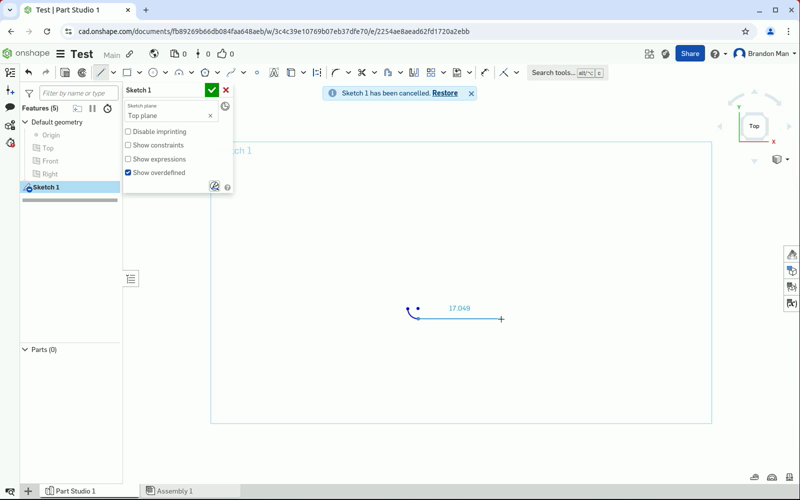
click(501, 318)
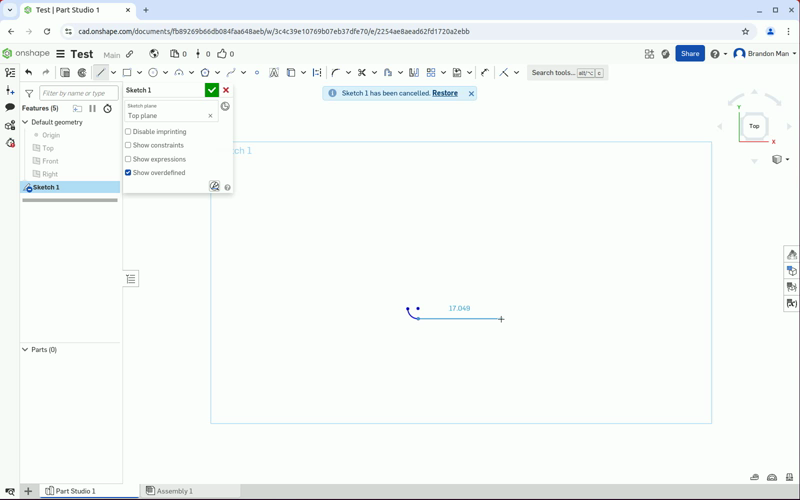
key_up(shift)
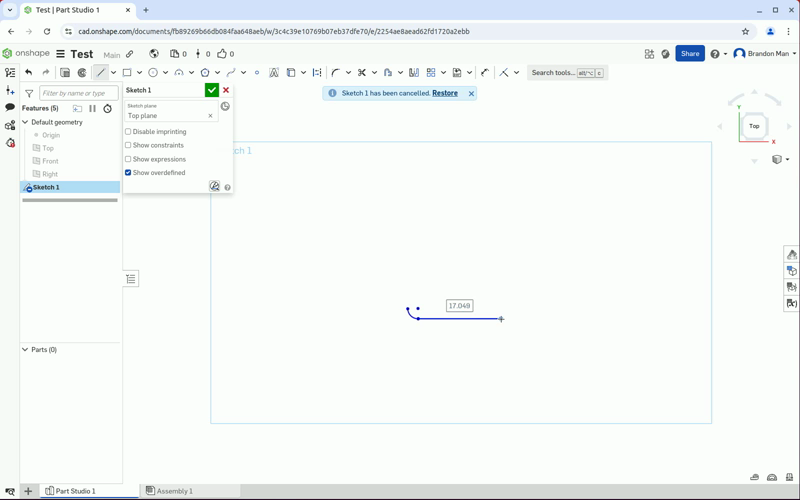
key(esc)
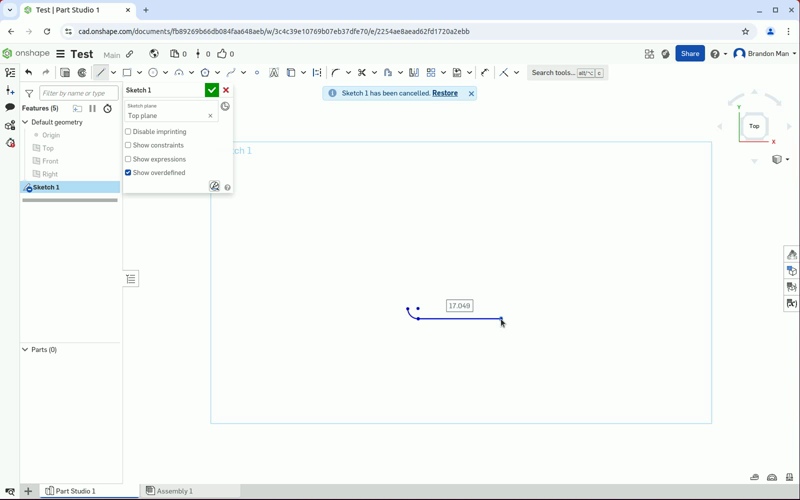
key(a)
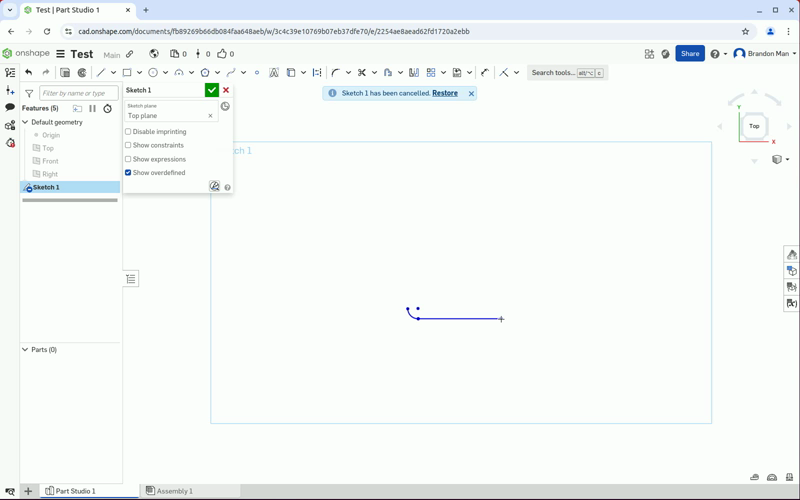
mouse_move(501, 318)
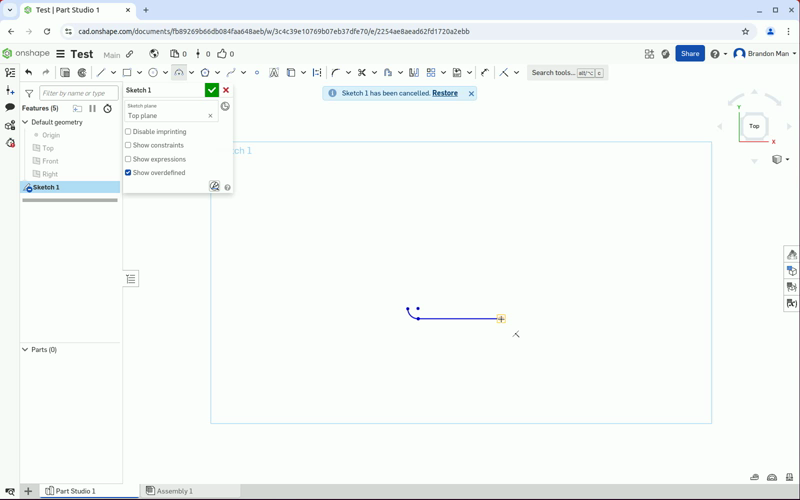
click(501, 318)
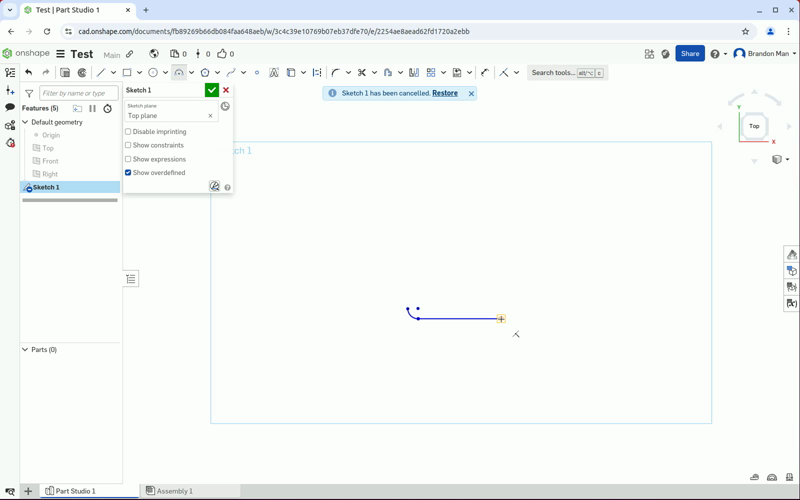
key_down(shift)
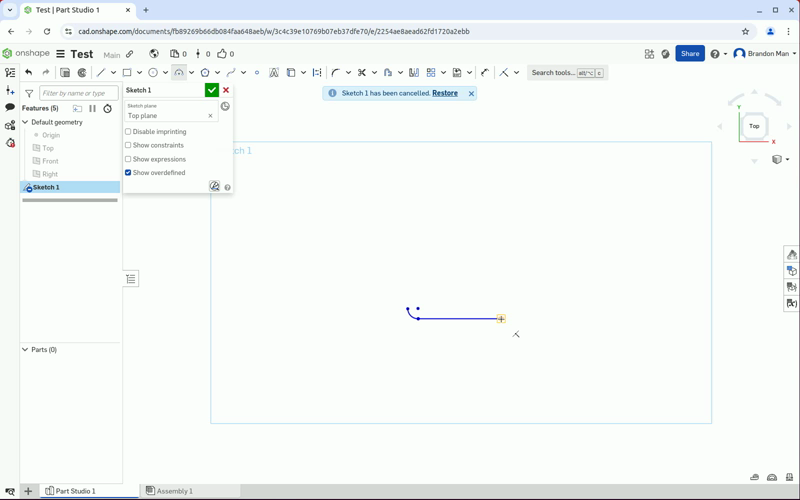
mouse_move(506, 313)
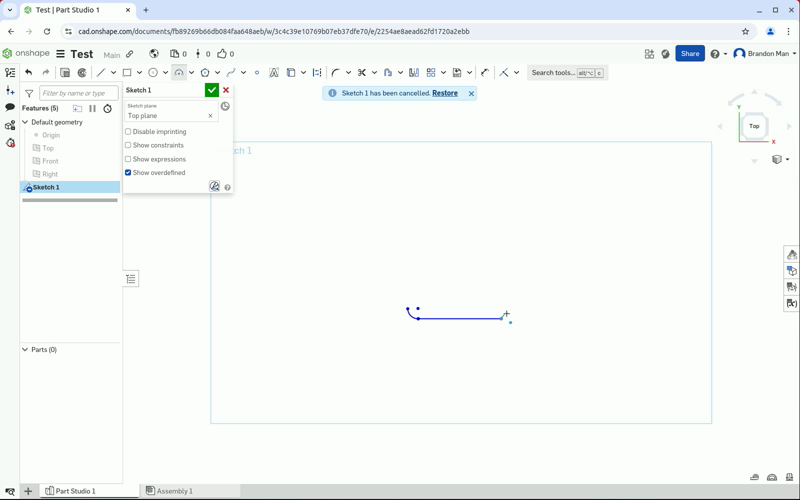
click(506, 313)
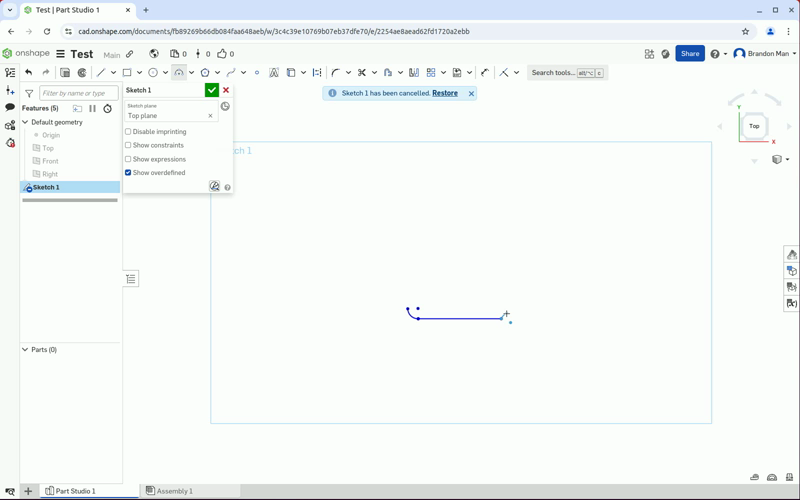
mouse_move(505, 317)
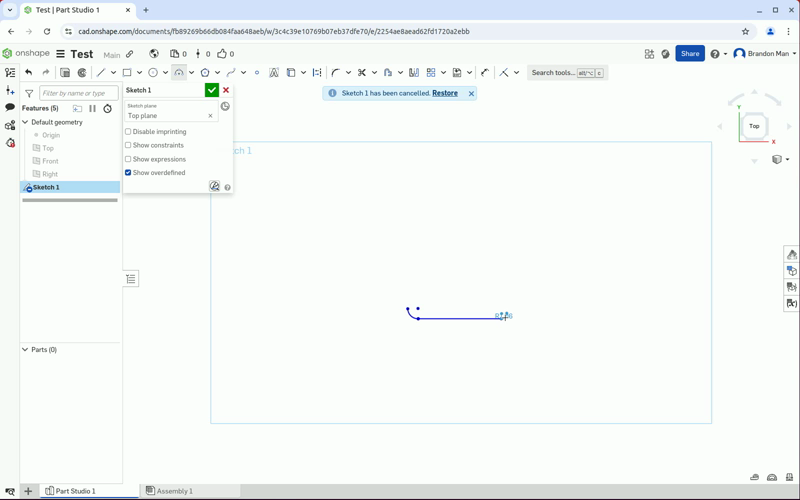
click(505, 317)
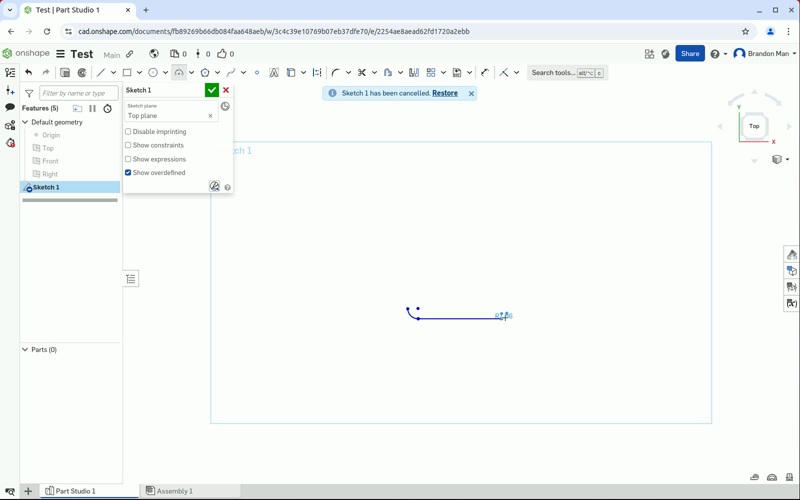
key_up(shift)
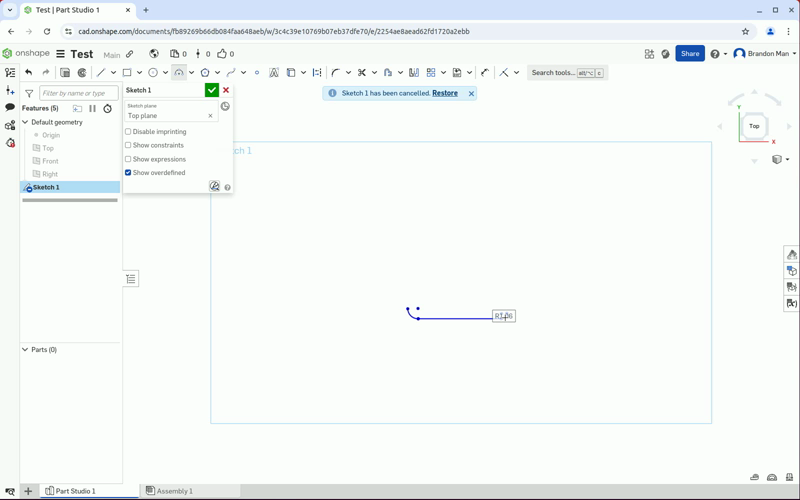
key(esc)
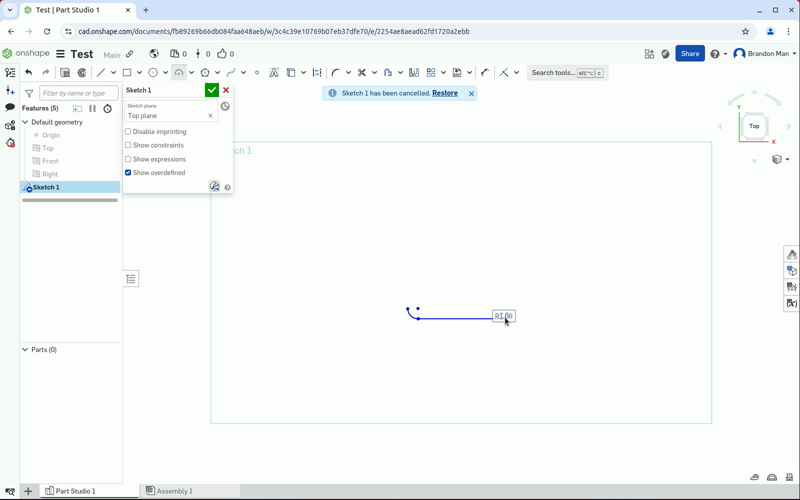
key(l)
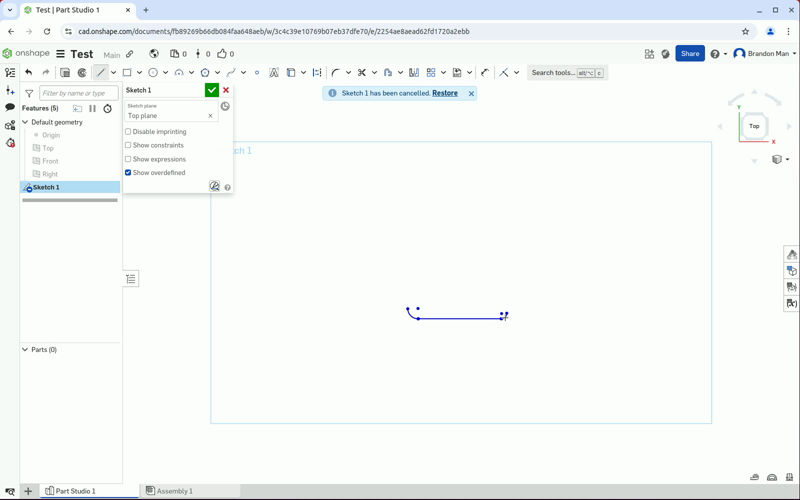
mouse_move(506, 313)
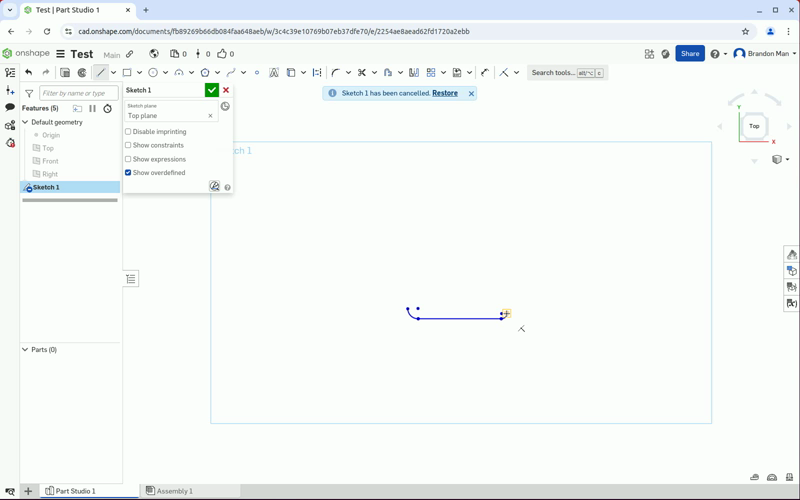
scroll(6)
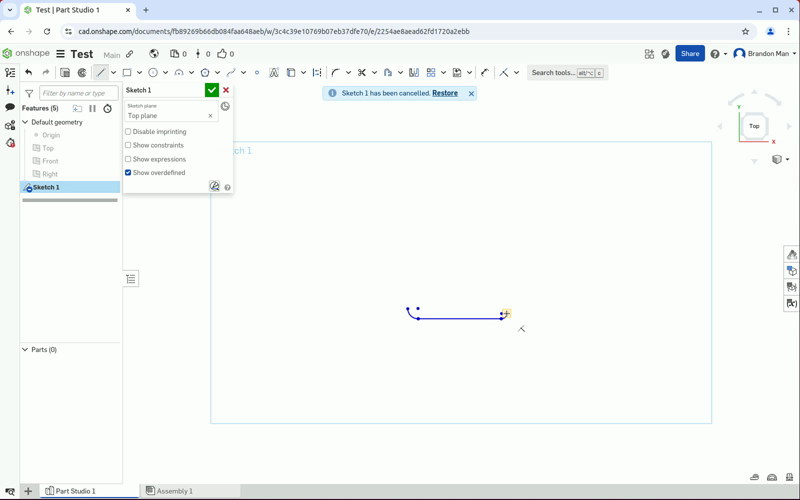
scroll(6)
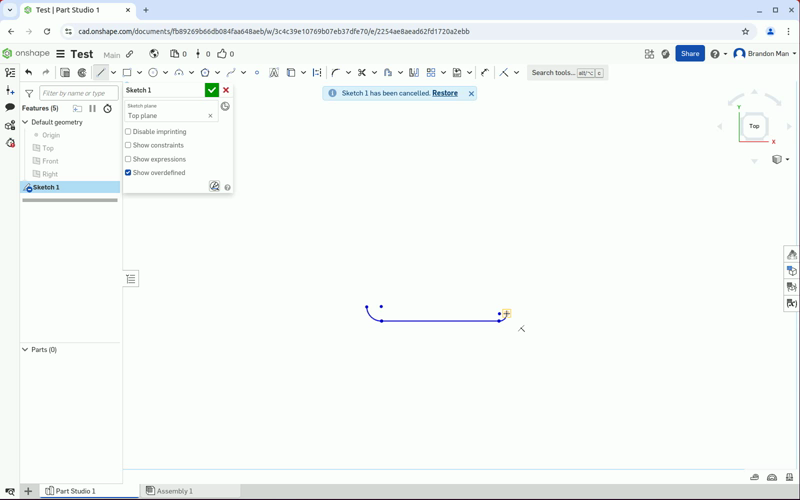
scroll(6)
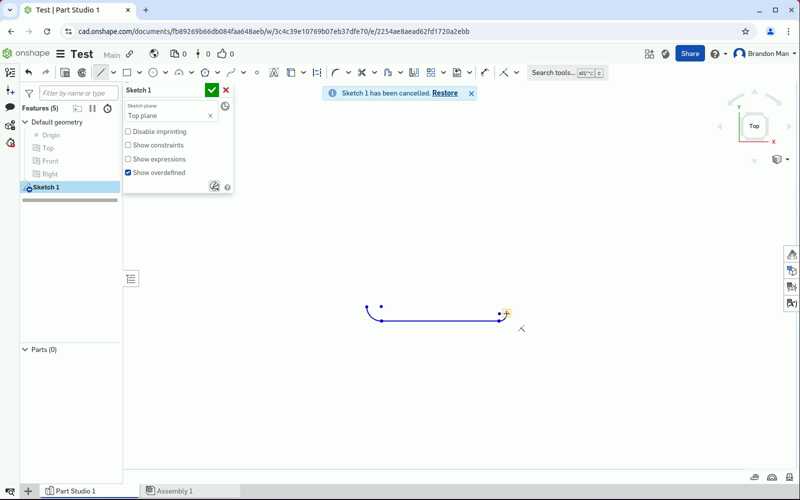
scroll(6)
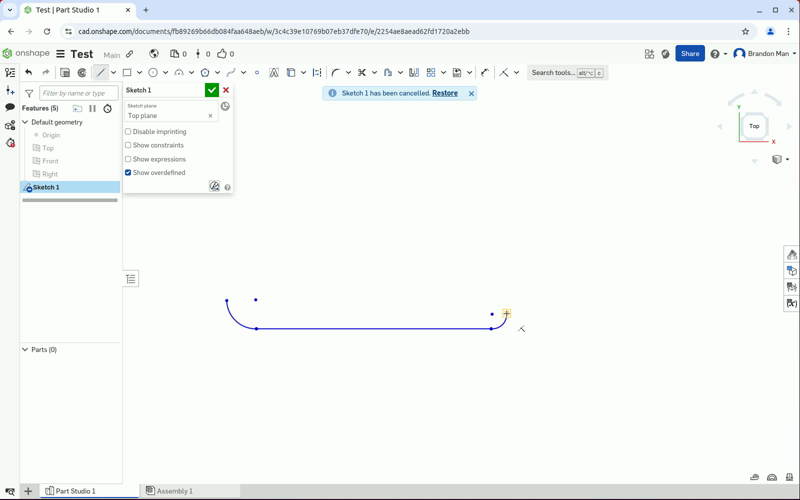
scroll(6)
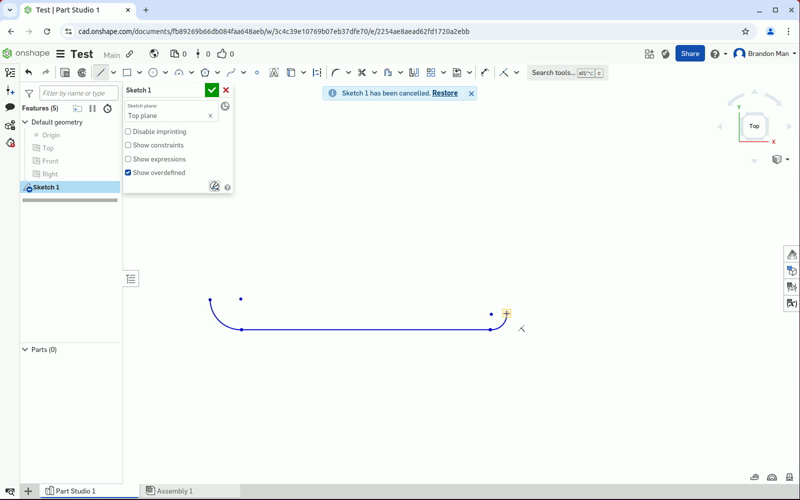
scroll(6)
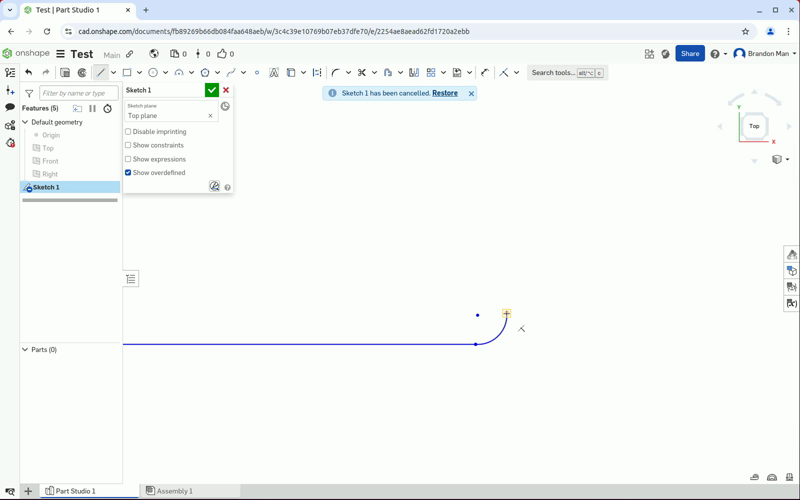
scroll(6)
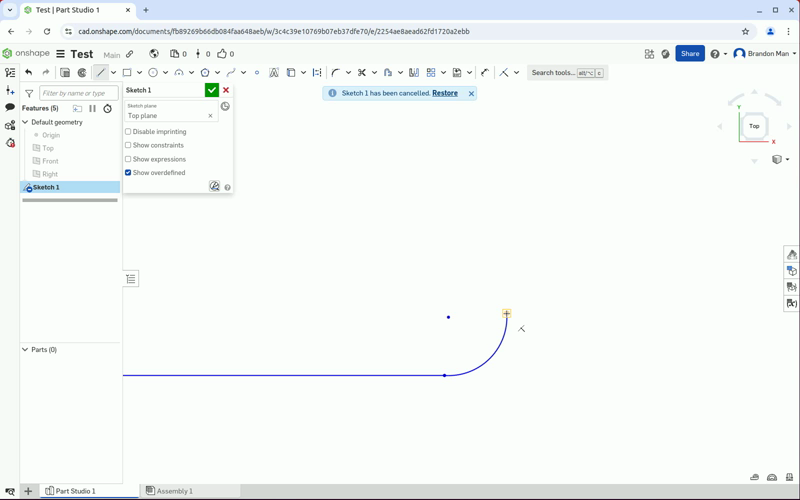
click(506, 313)
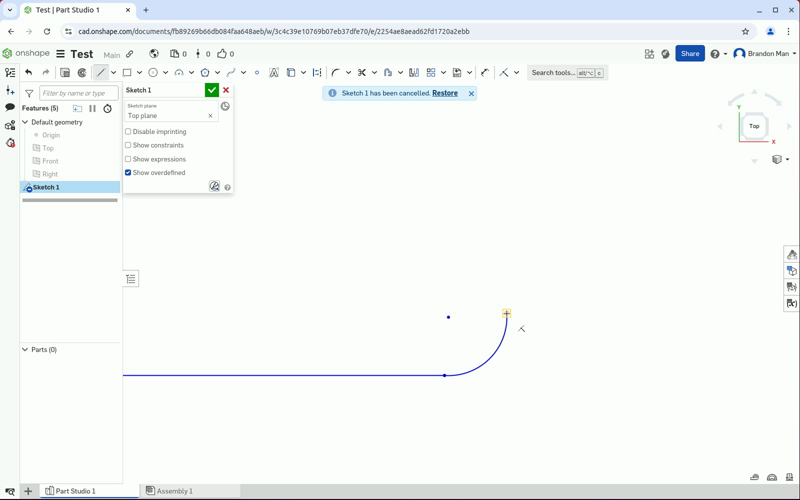
scroll(-6)
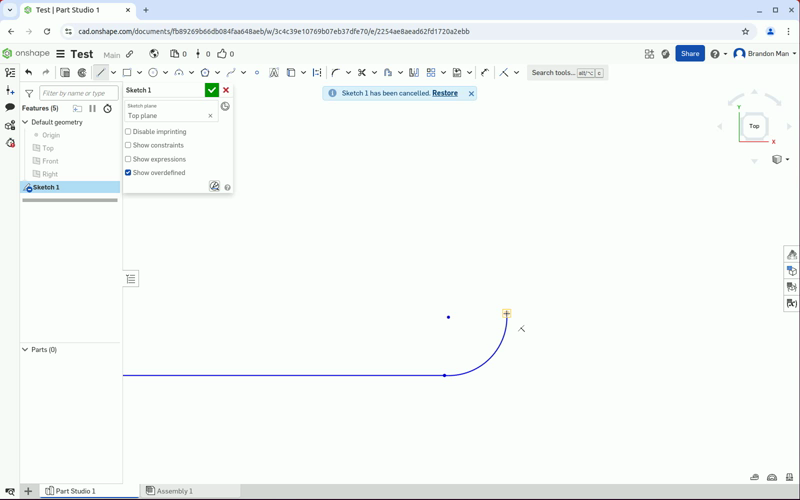
scroll(-6)
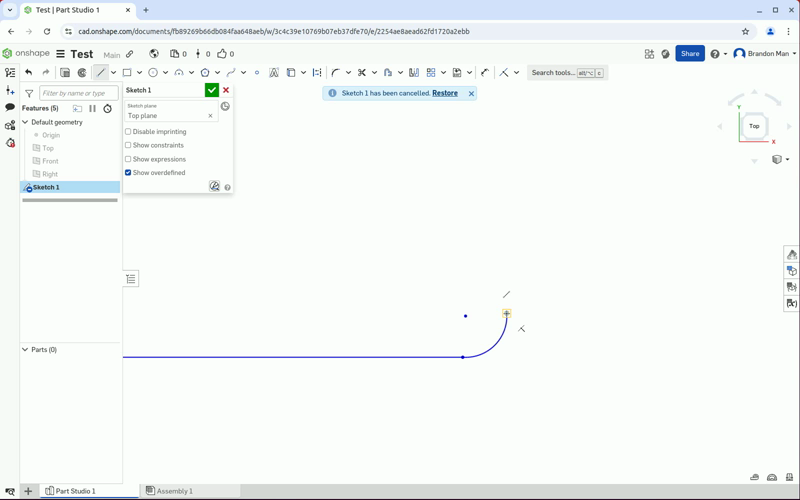
scroll(-6)
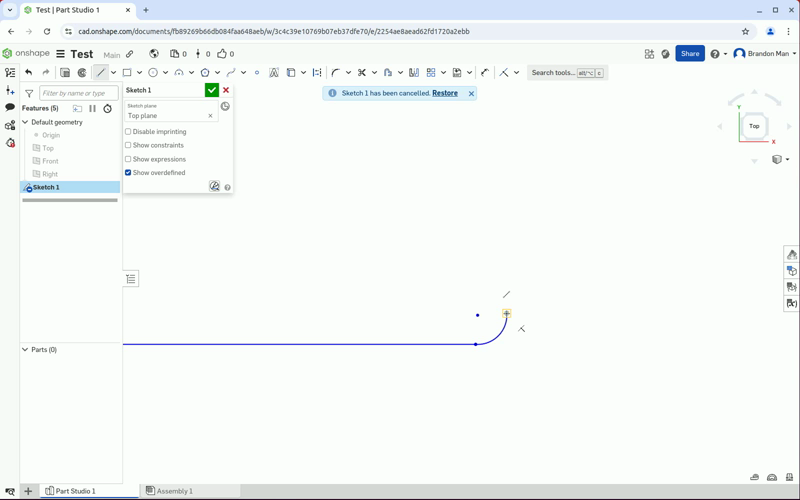
scroll(-6)
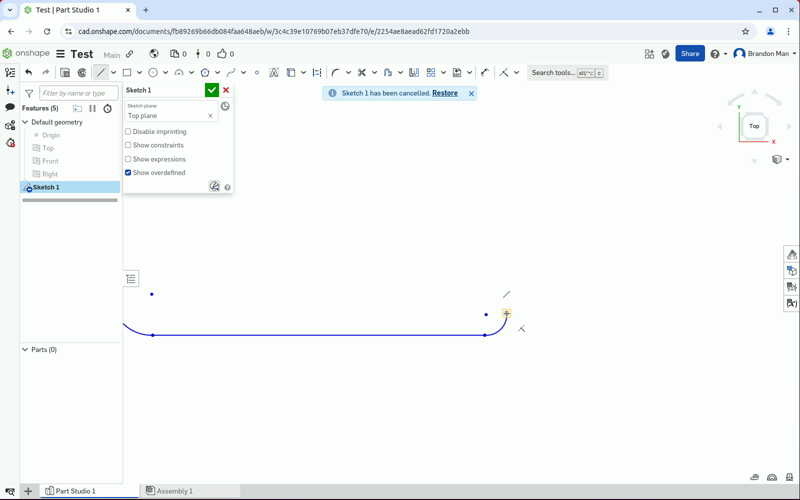
scroll(-6)
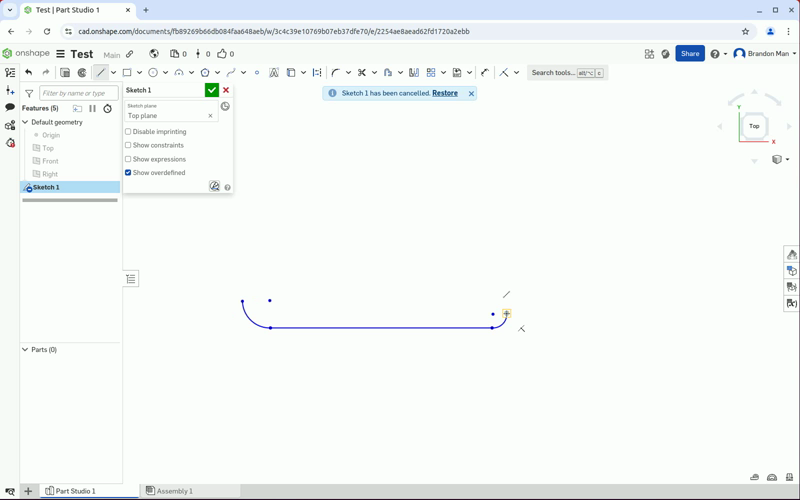
scroll(-6)
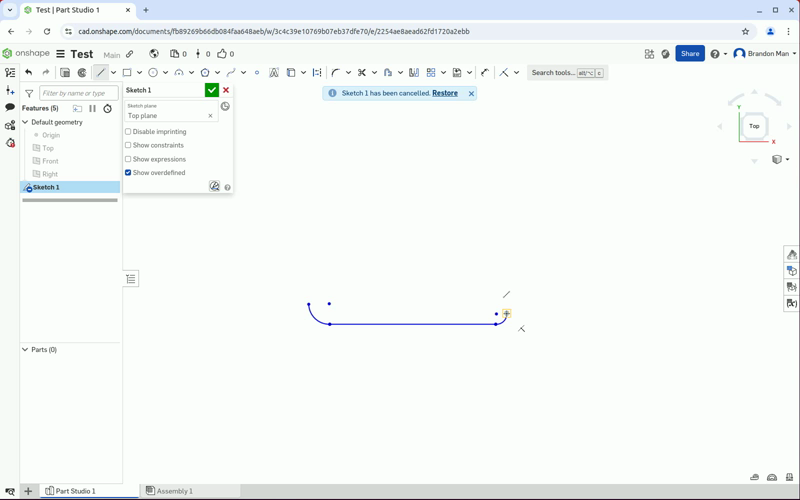
scroll(-6)
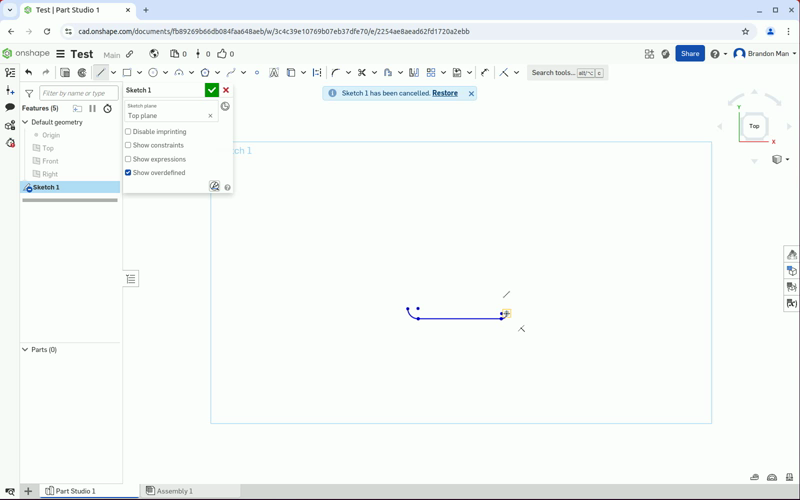
key_down(shift)
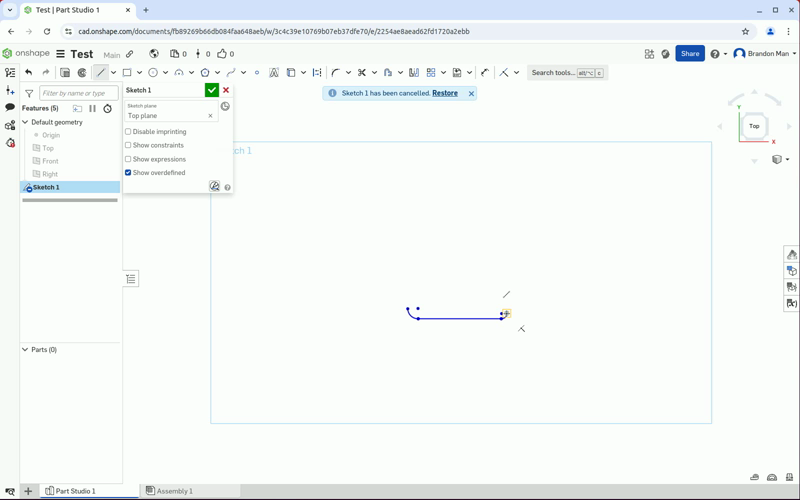
mouse_move(506, 175)
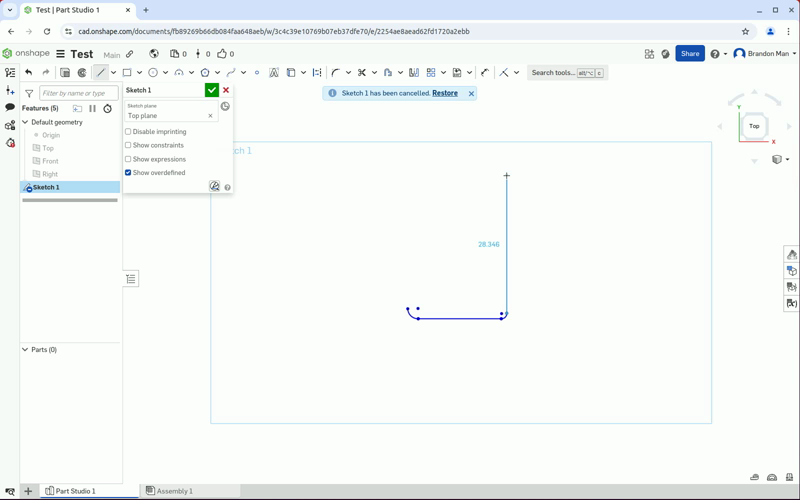
click(506, 175)
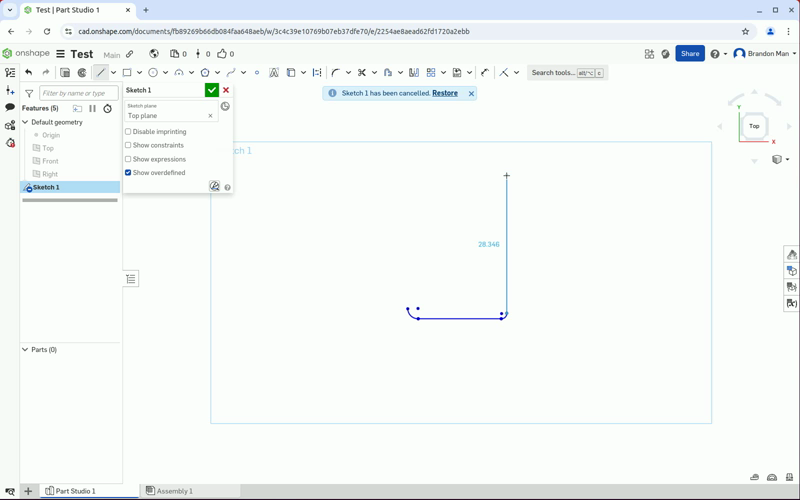
key_up(shift)
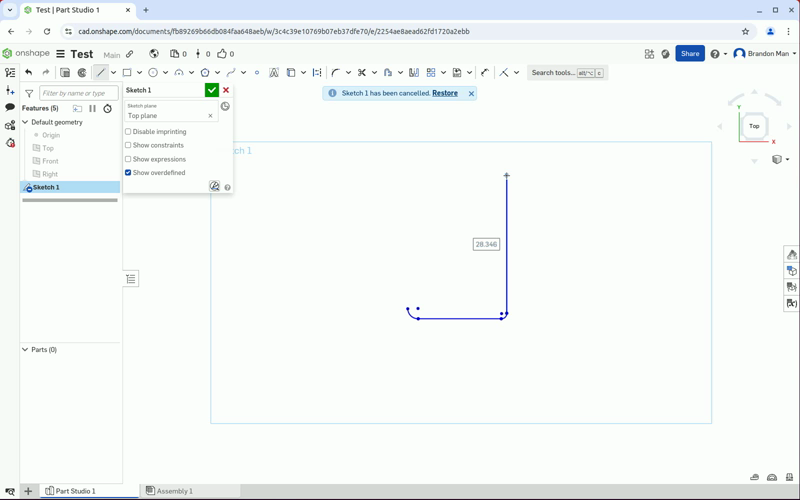
key(esc)
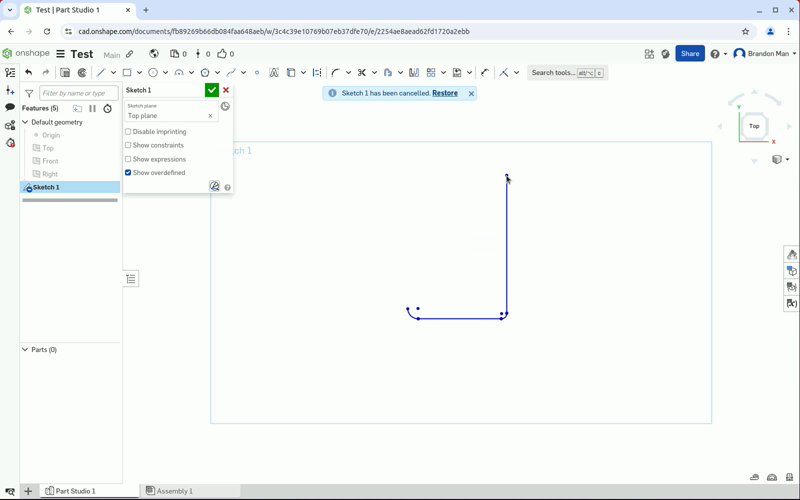
key(a)
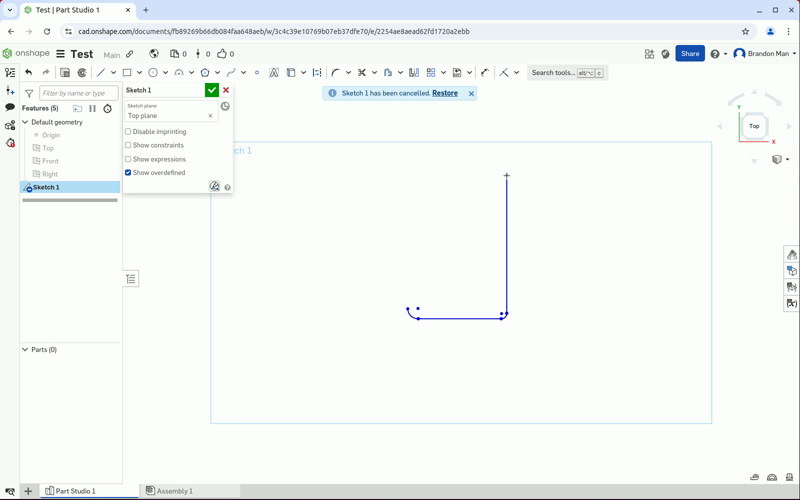
mouse_move(506, 175)
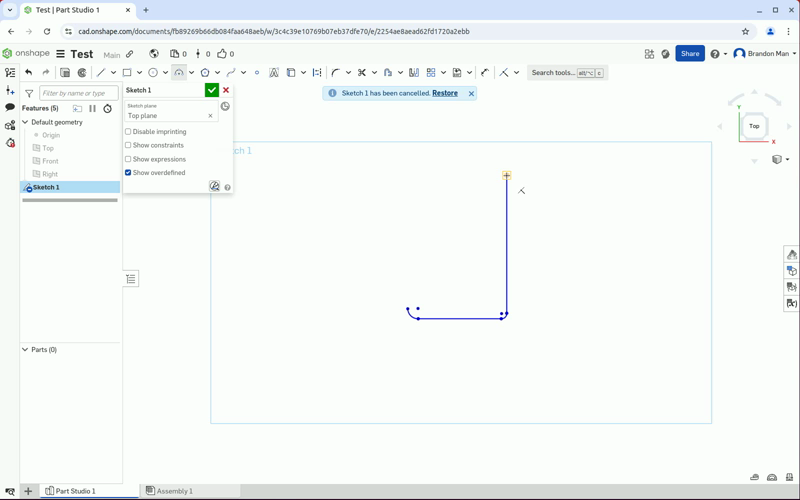
click(506, 175)
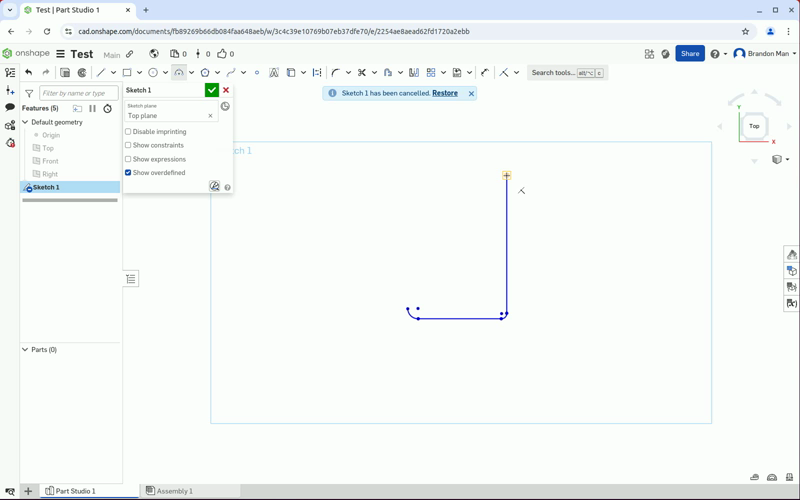
key_down(shift)
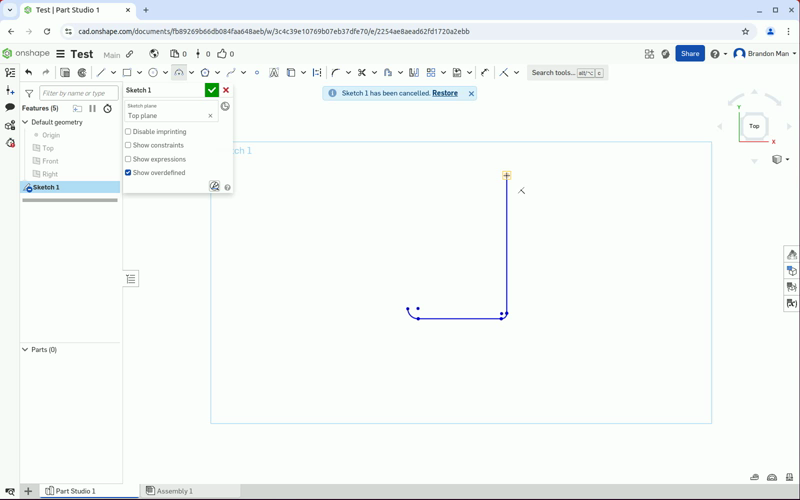
mouse_move(501, 170)
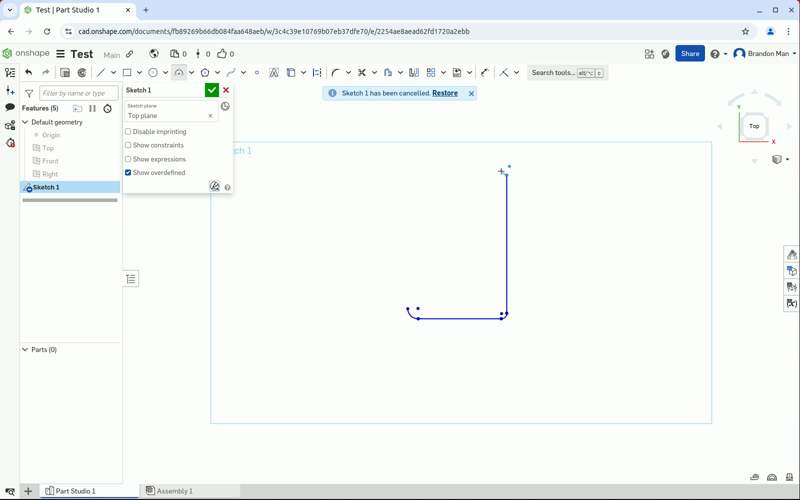
scroll(6)
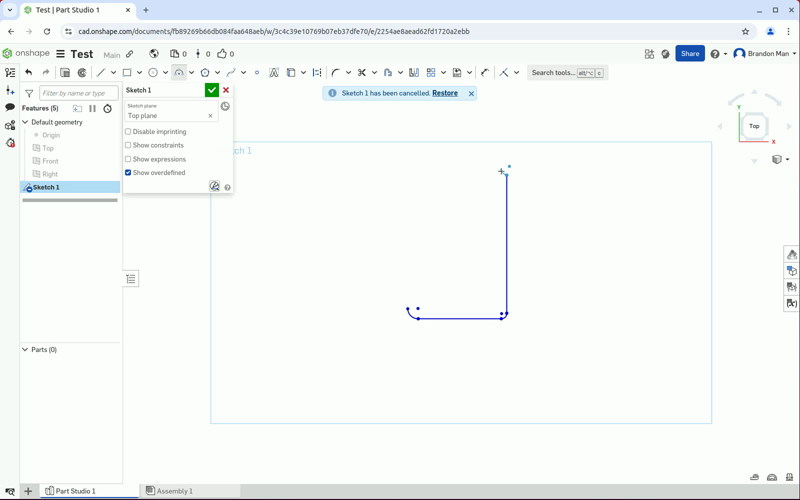
scroll(6)
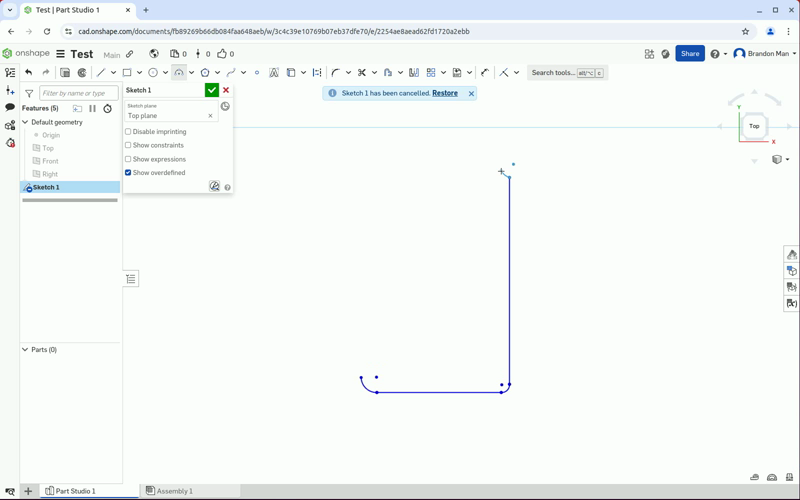
scroll(6)
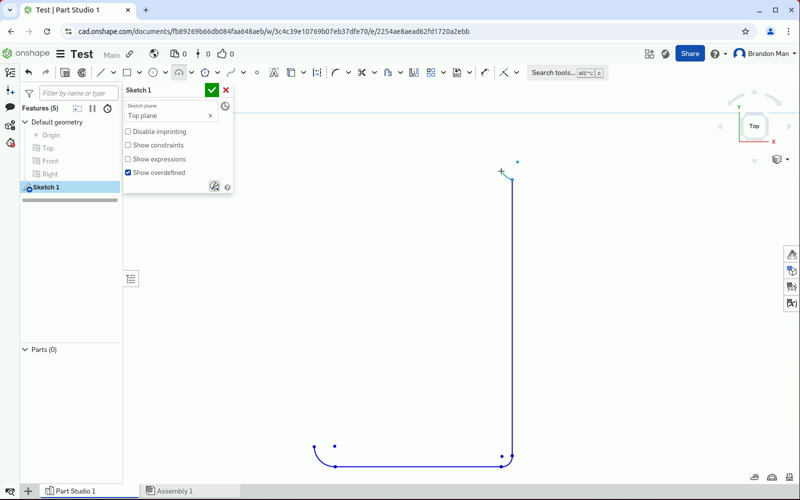
scroll(6)
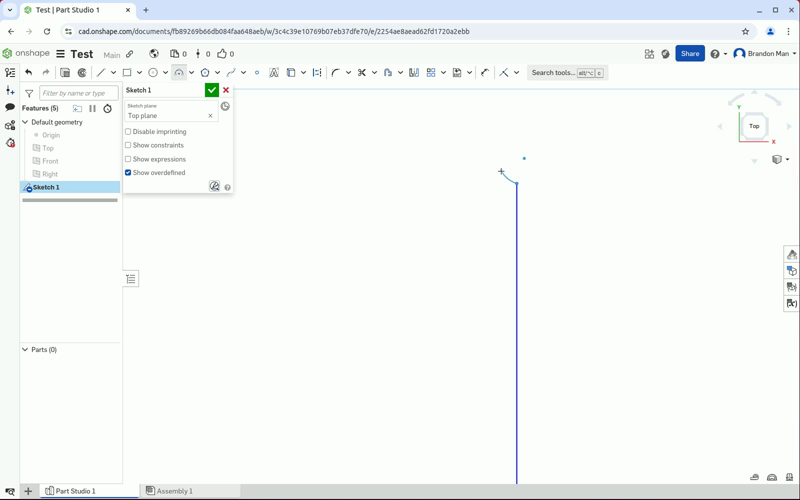
scroll(6)
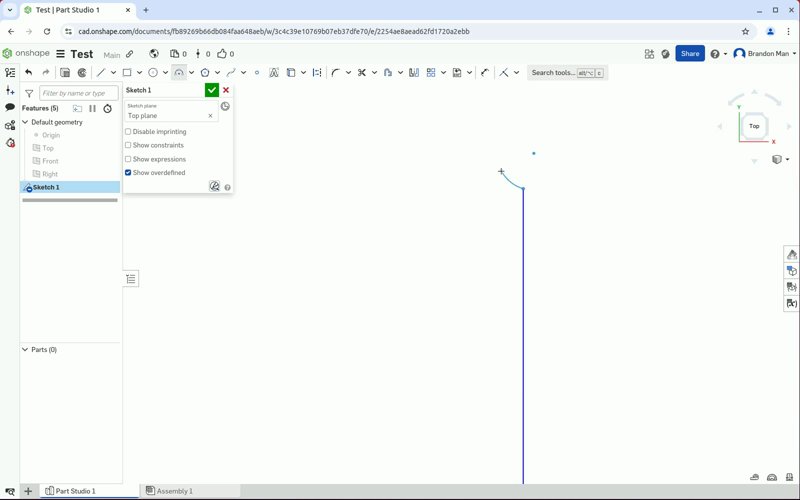
scroll(6)
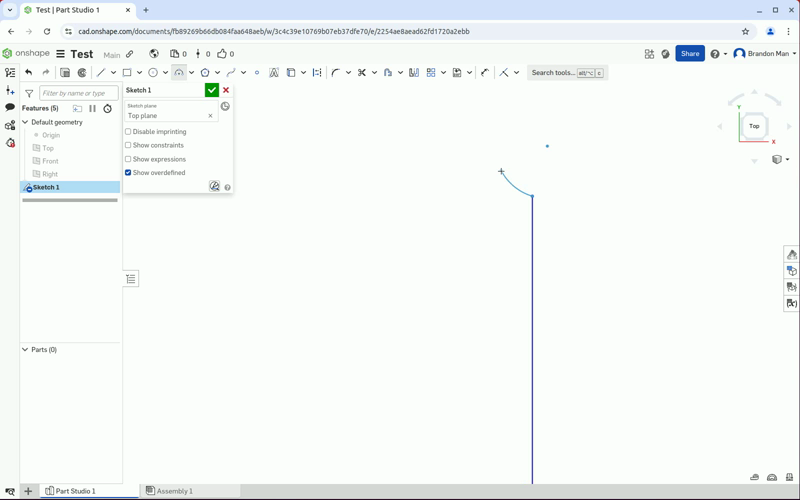
scroll(6)
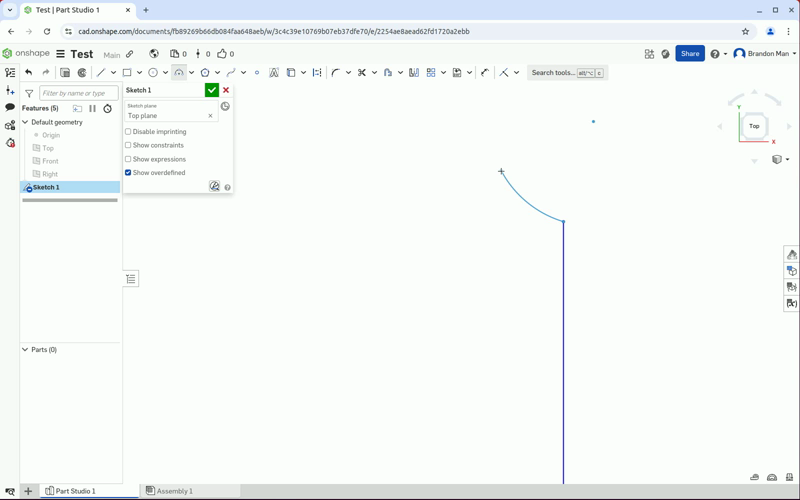
click(501, 170)
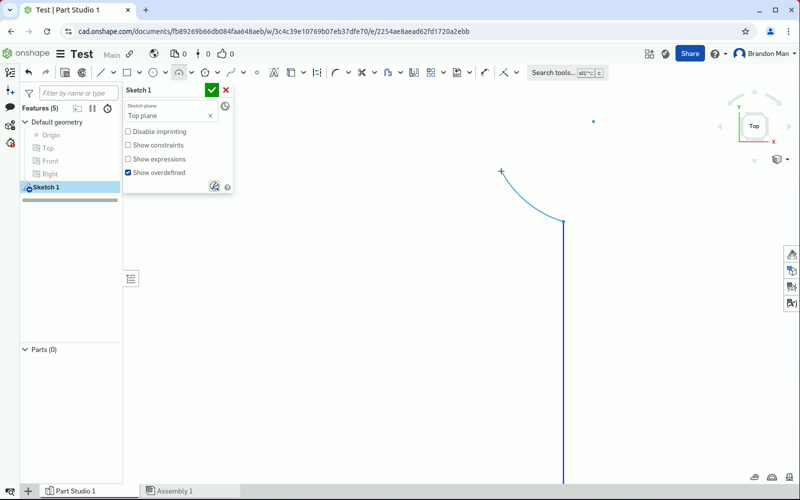
scroll(-6)
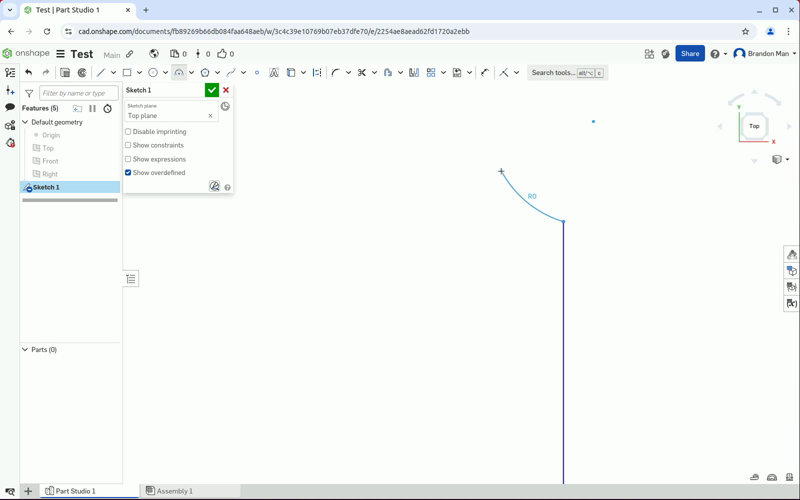
scroll(-6)
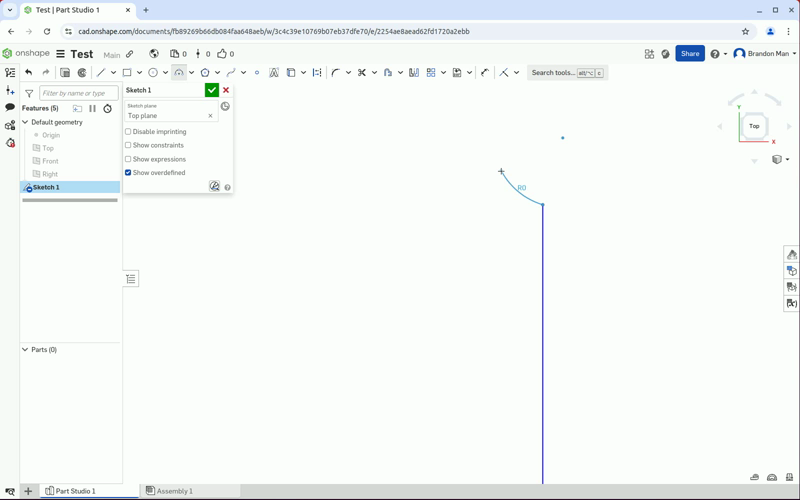
scroll(-6)
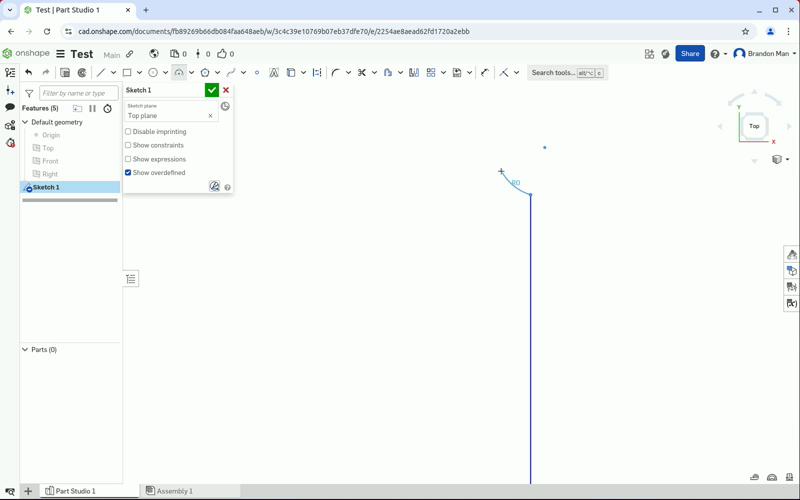
scroll(-6)
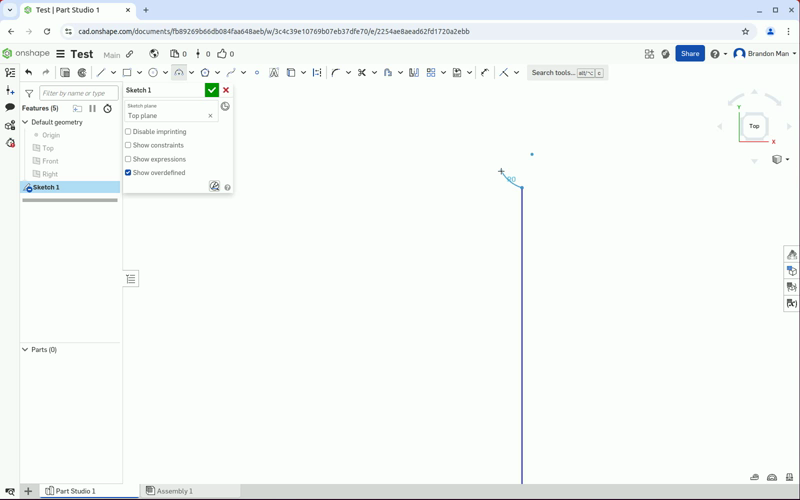
scroll(-6)
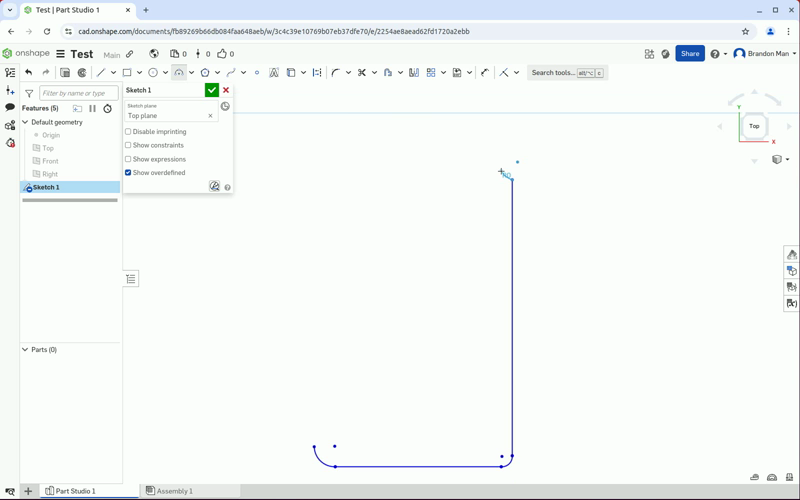
scroll(-6)
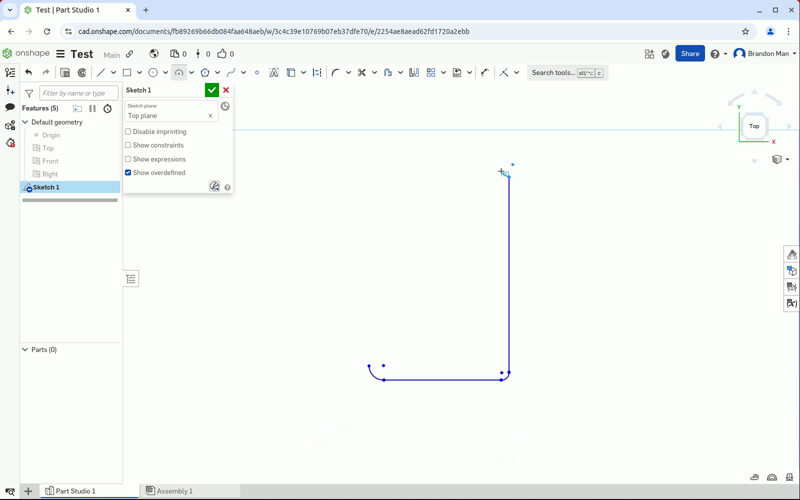
scroll(-6)
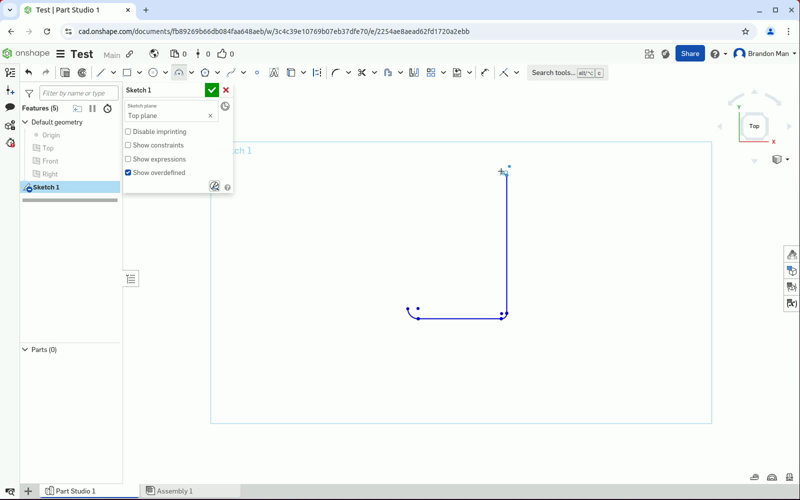
mouse_move(504, 171)
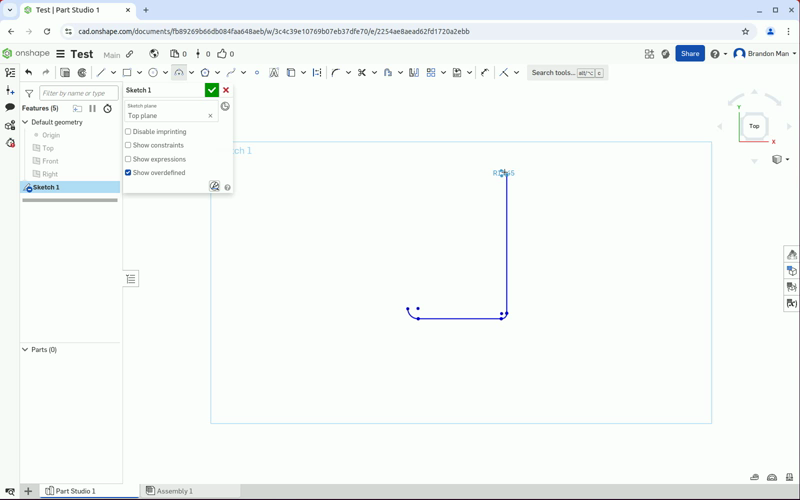
scroll(6)
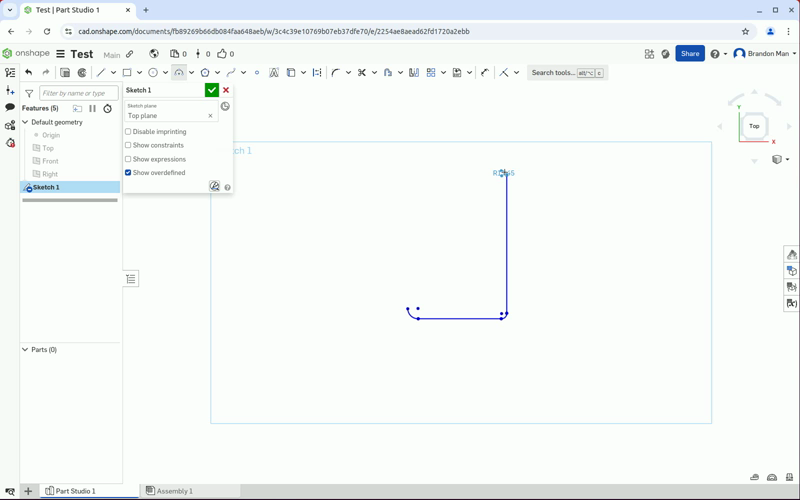
scroll(6)
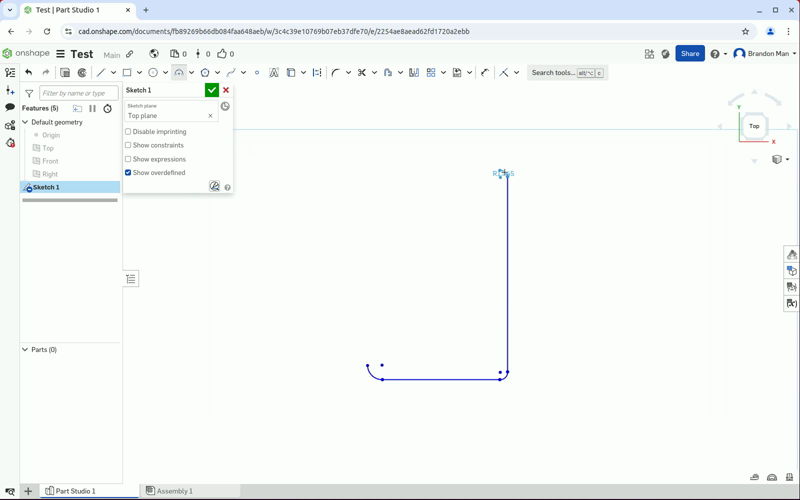
scroll(6)
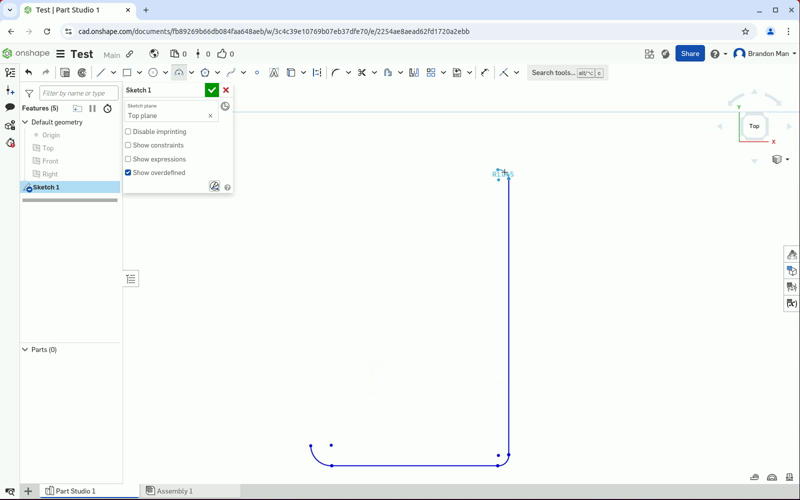
scroll(6)
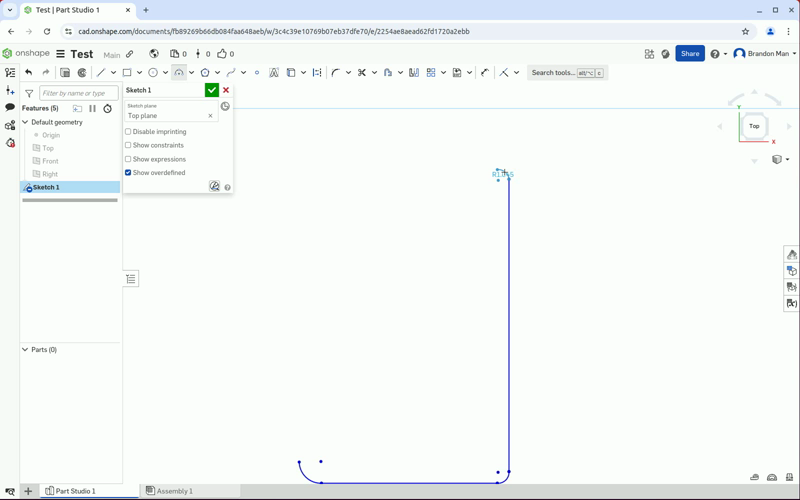
scroll(6)
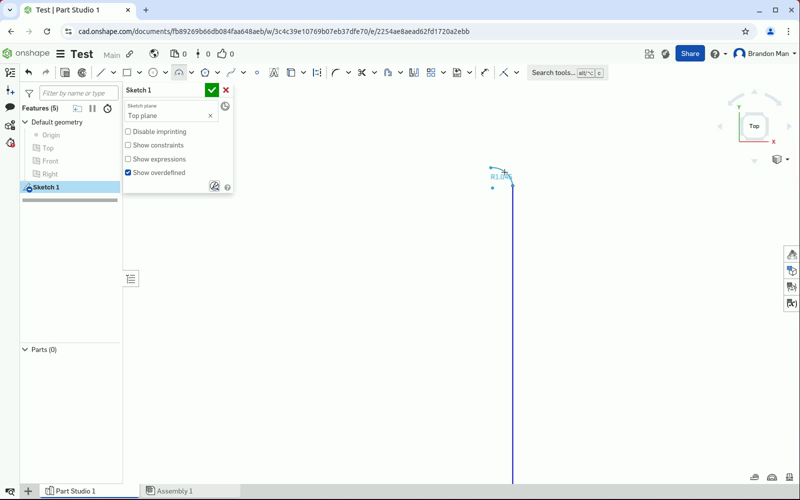
scroll(6)
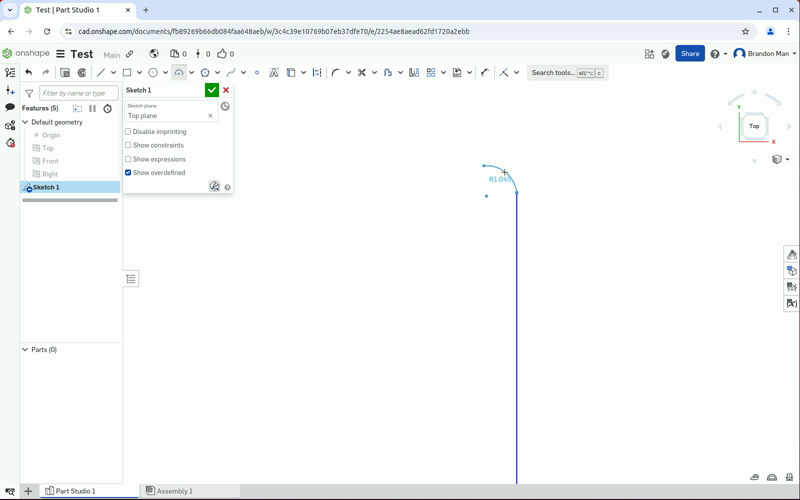
scroll(6)
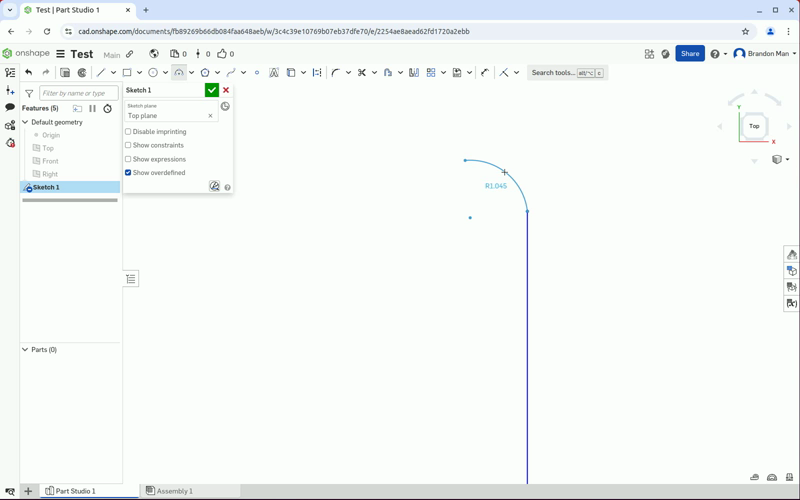
click(504, 171)
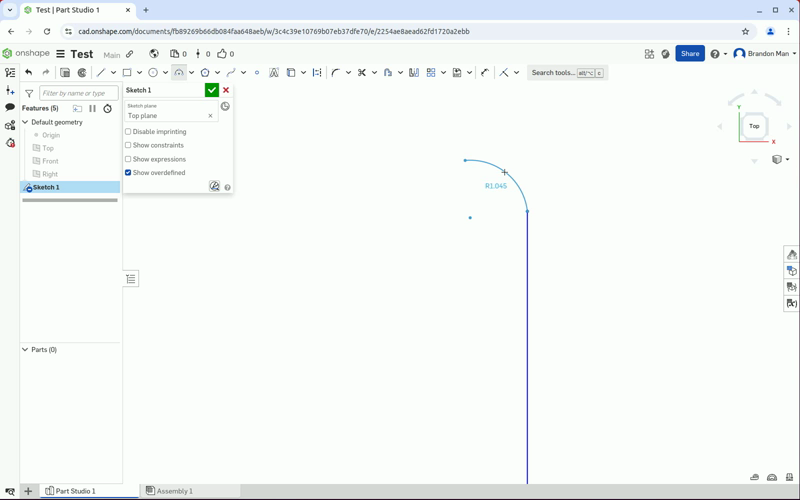
scroll(-6)
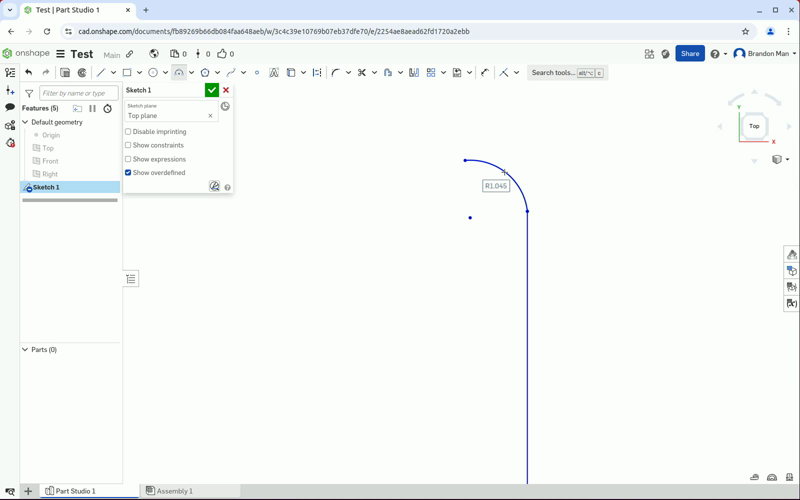
scroll(-6)
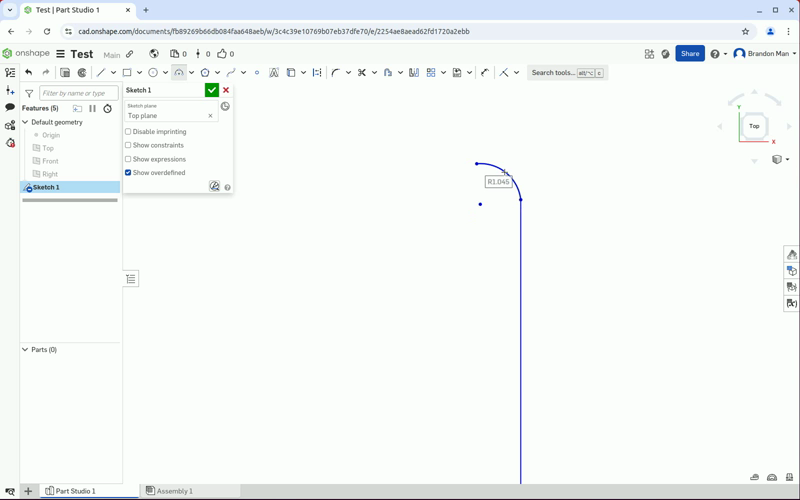
scroll(-6)
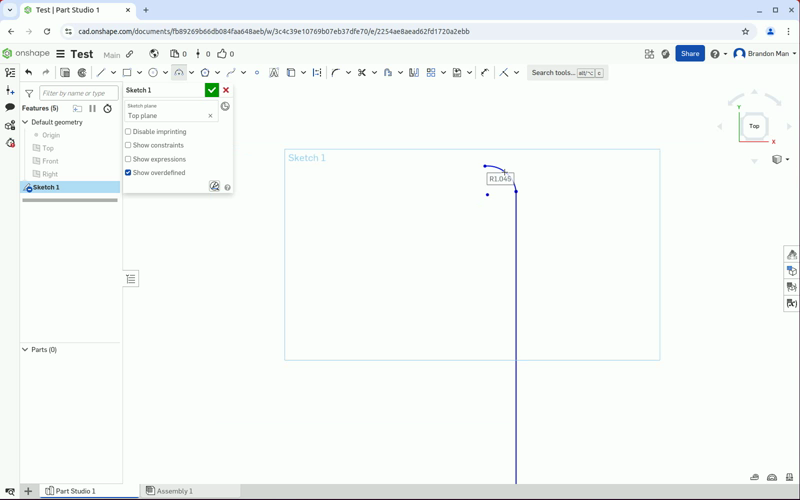
scroll(-6)
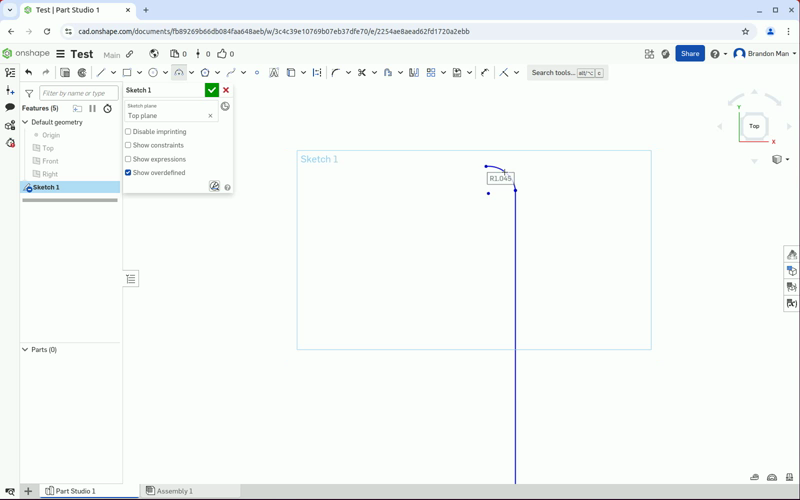
scroll(-6)
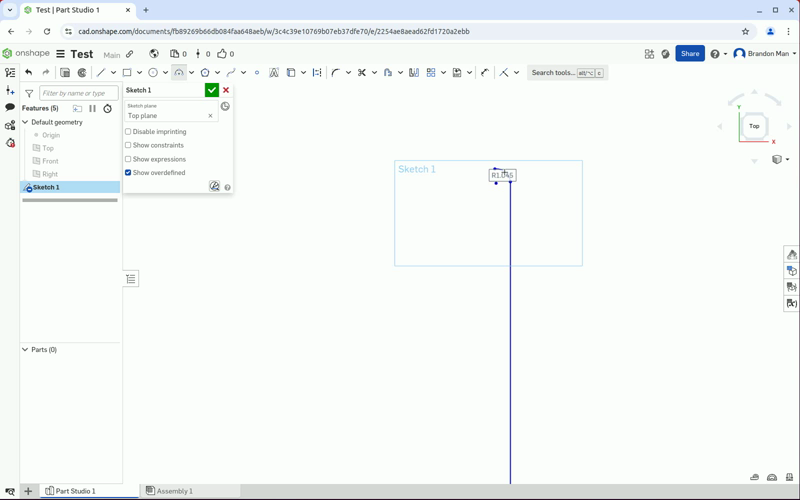
scroll(-6)
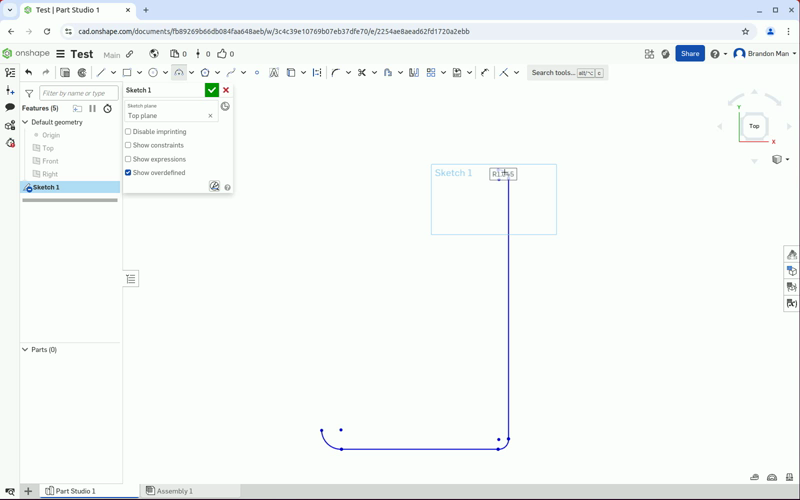
scroll(-6)
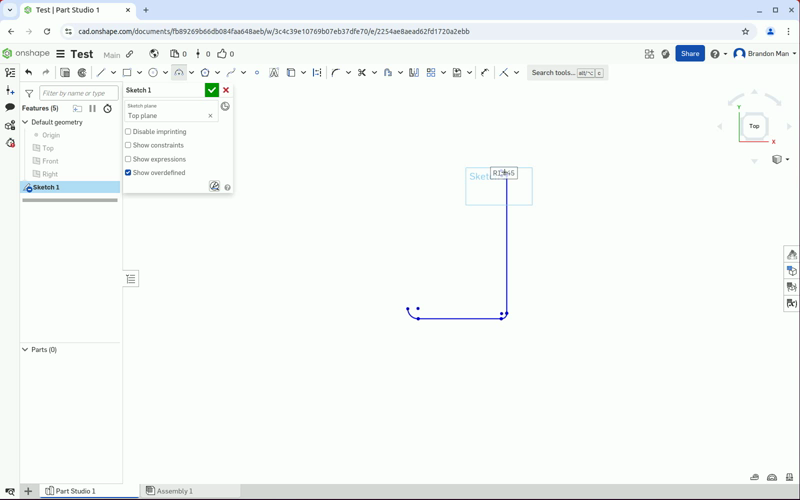
key_up(shift)
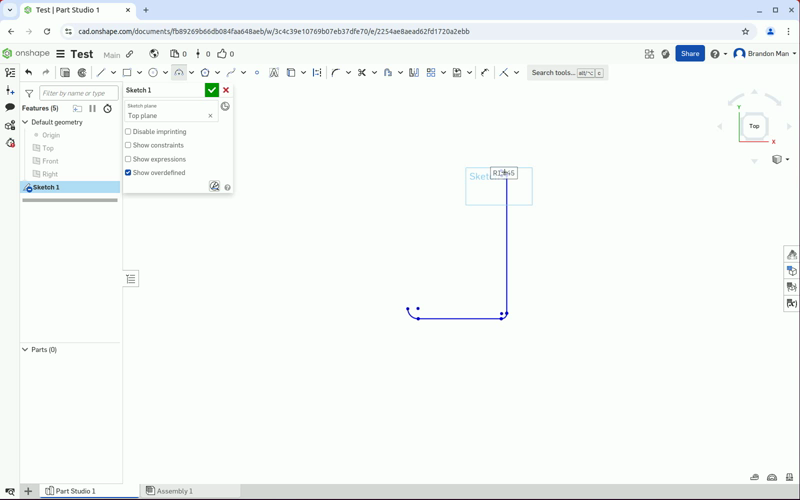
key(esc)
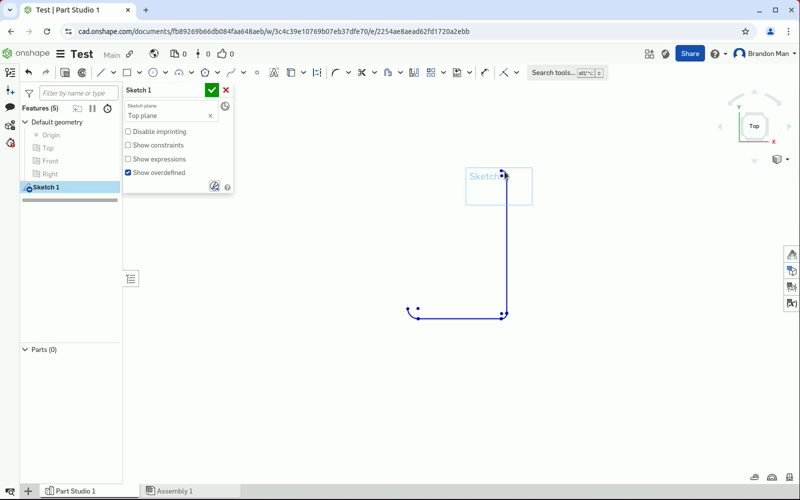
key(l)
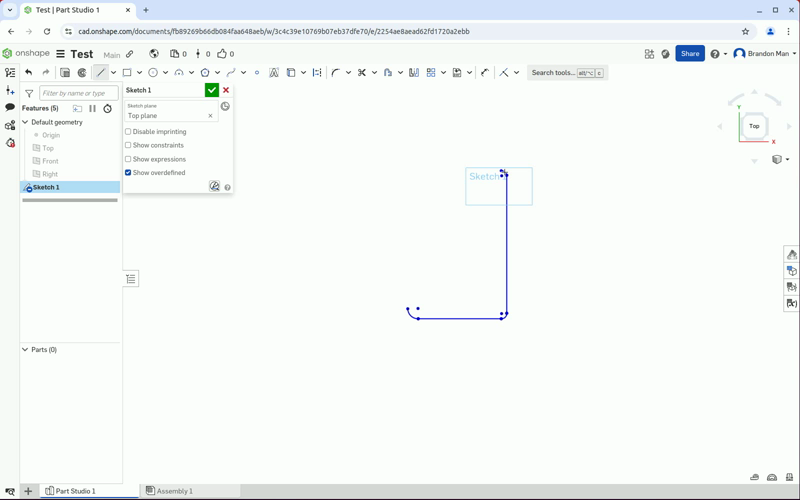
mouse_move(501, 170)
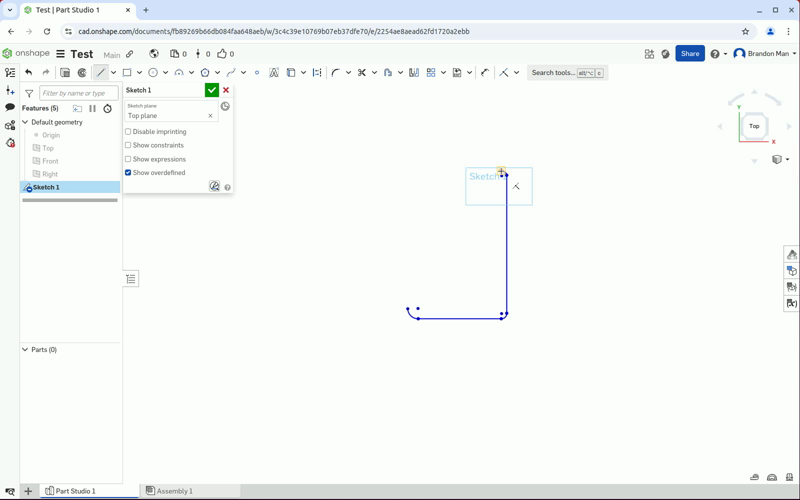
scroll(6)
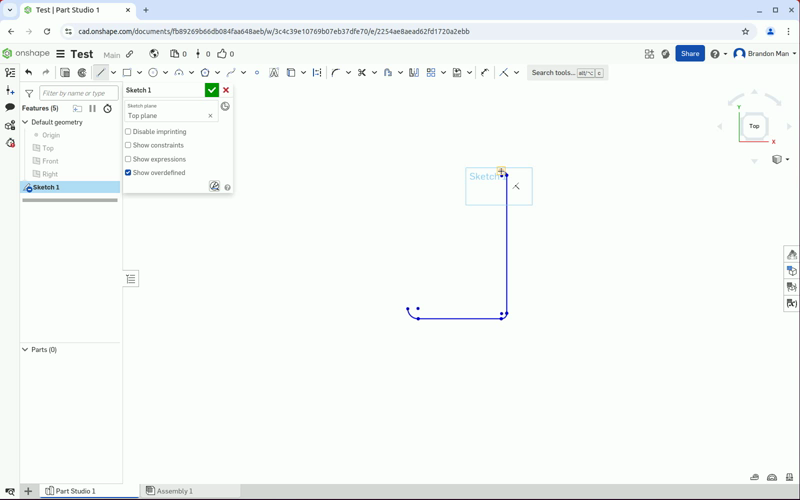
scroll(6)
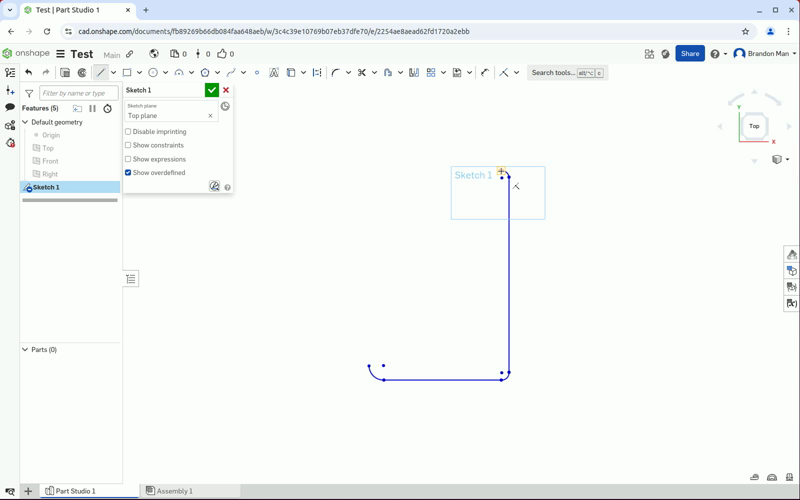
scroll(6)
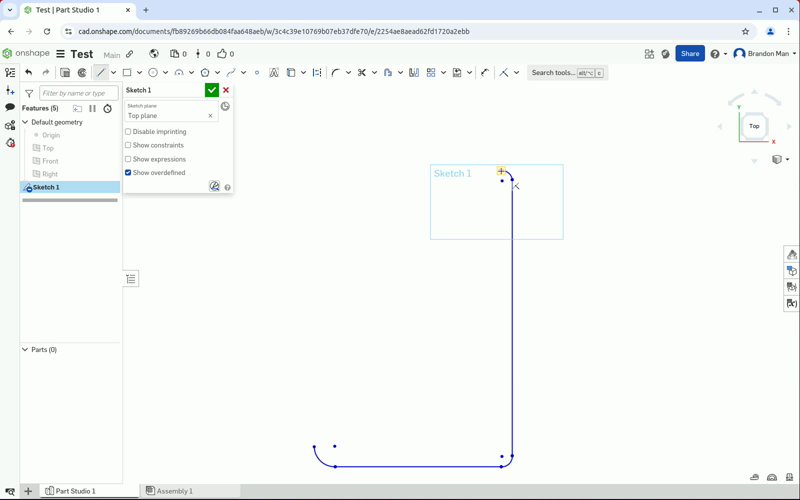
scroll(6)
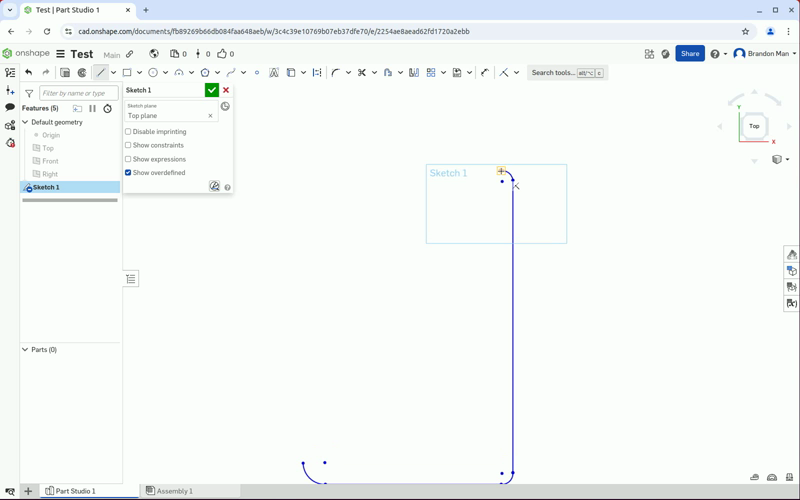
scroll(6)
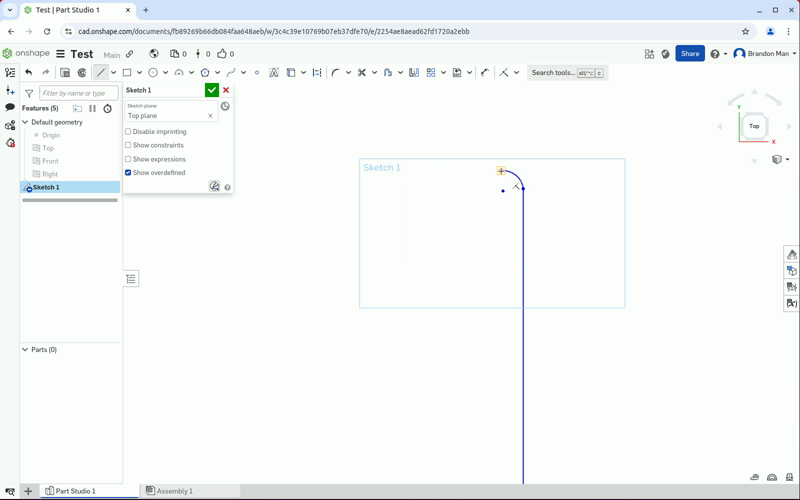
scroll(6)
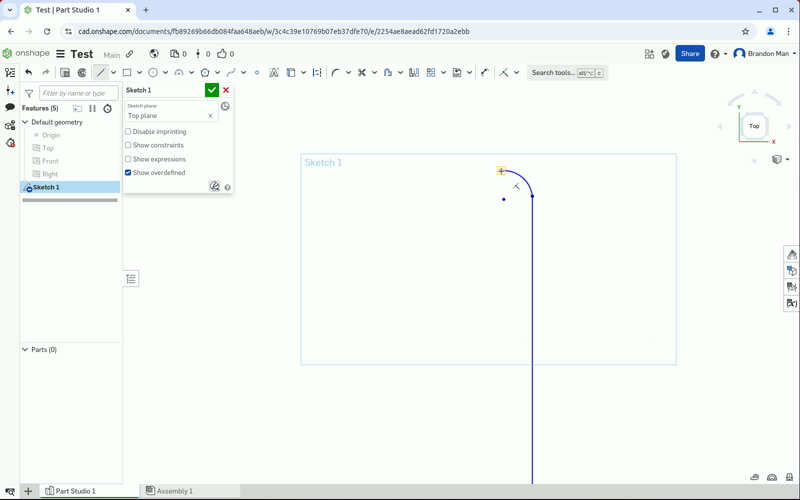
scroll(6)
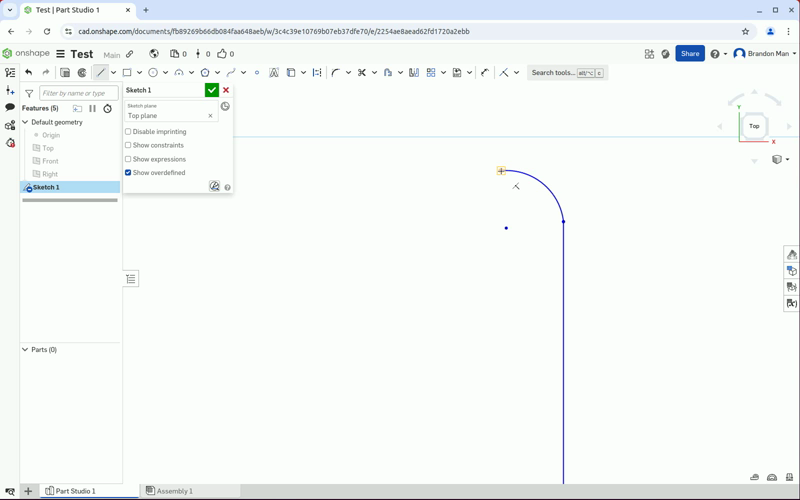
click(501, 170)
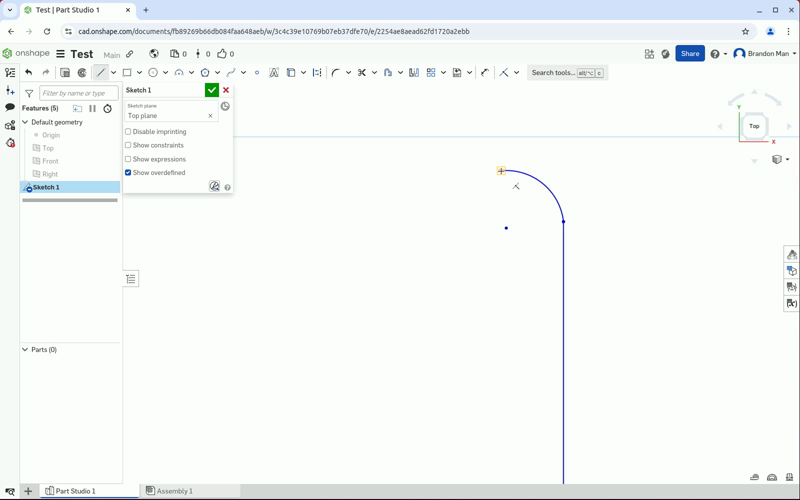
scroll(-6)
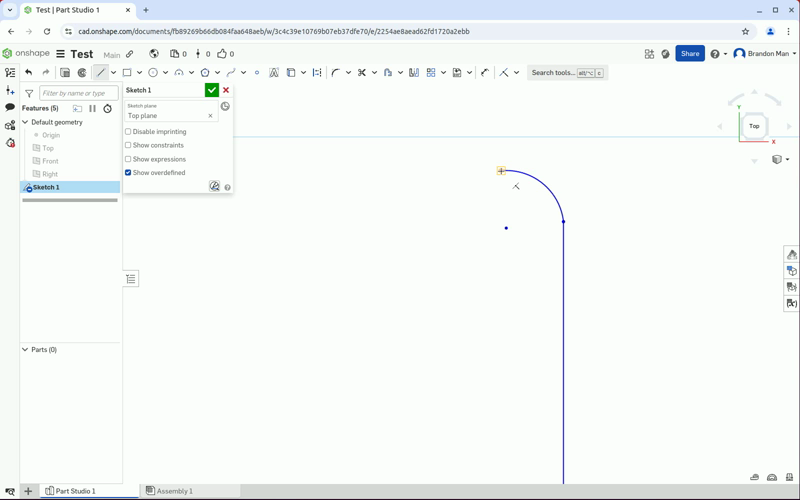
scroll(-6)
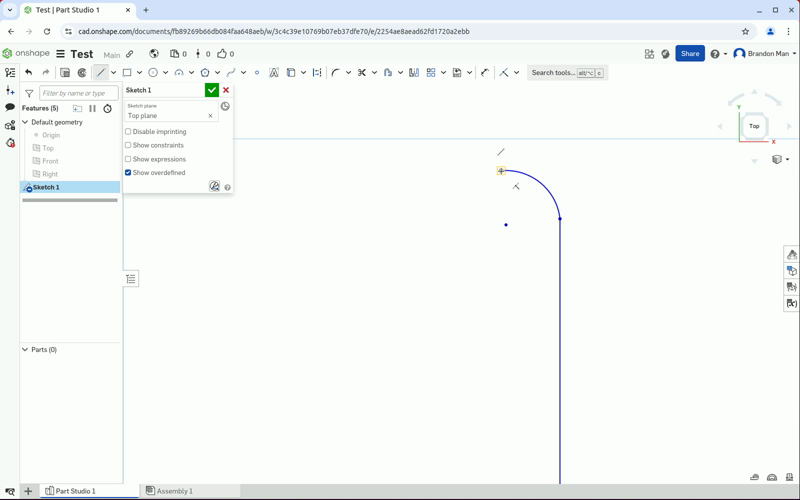
scroll(-6)
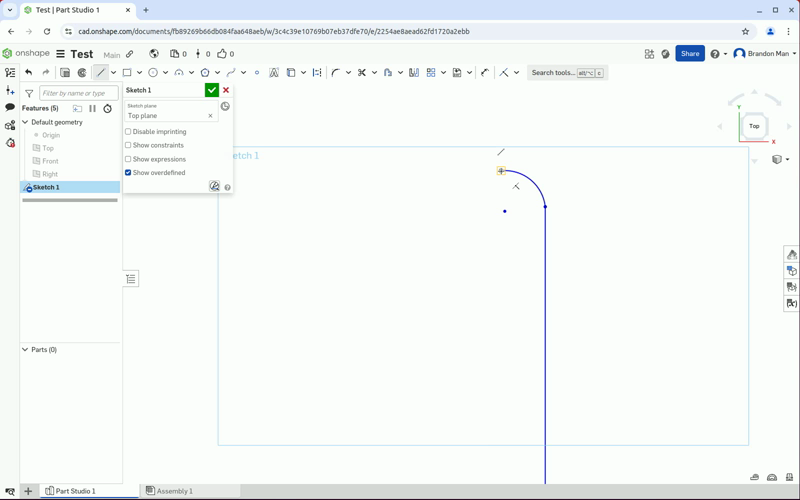
scroll(-6)
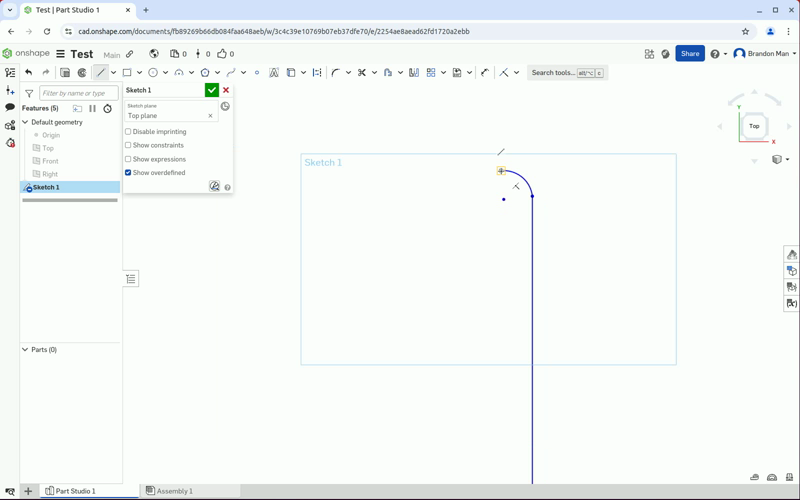
scroll(-6)
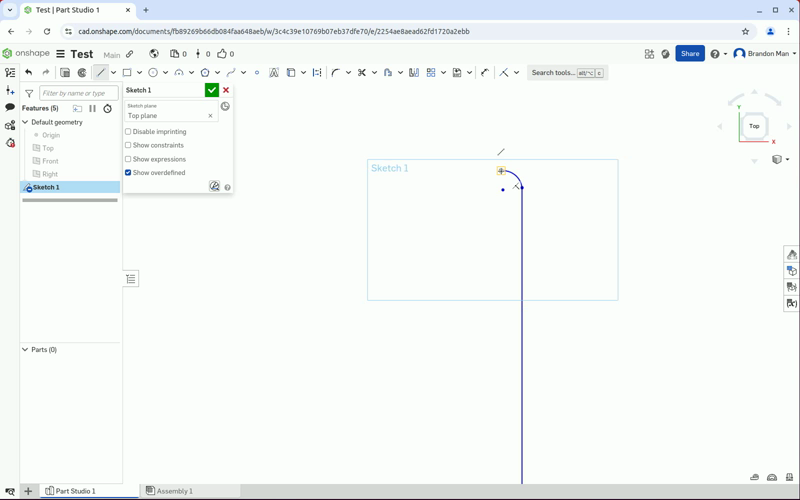
scroll(-6)
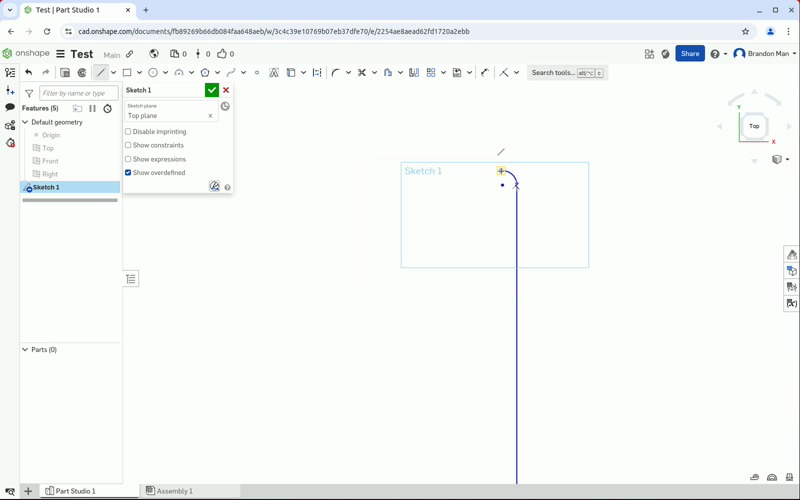
scroll(-6)
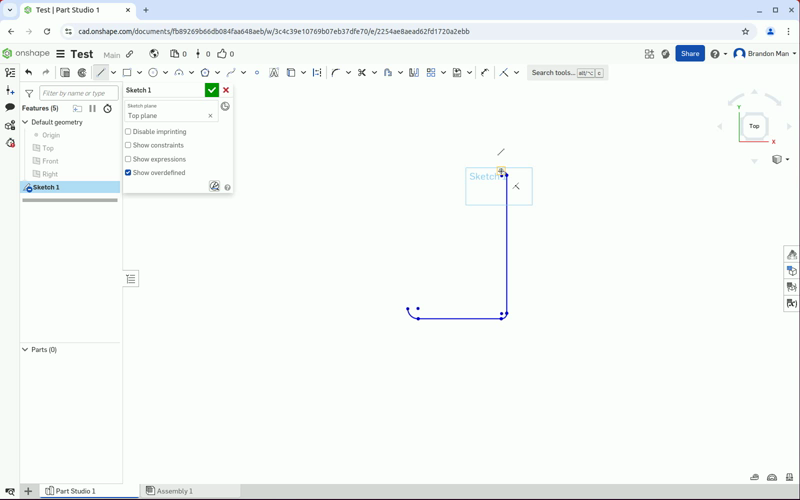
key_down(shift)
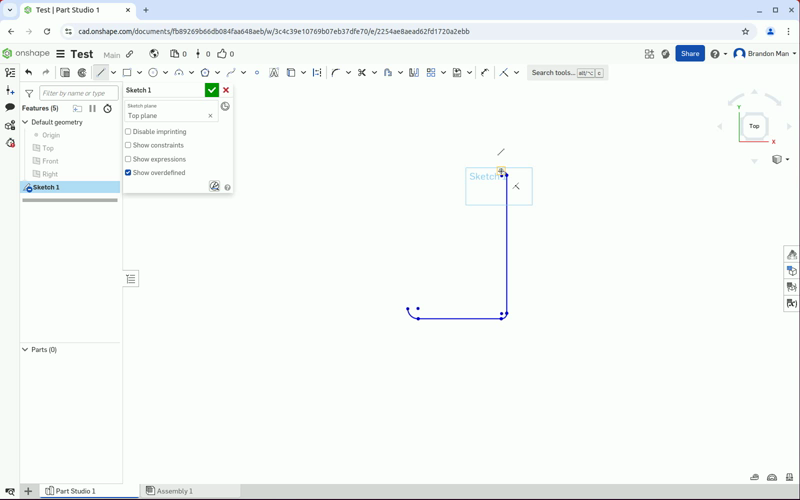
mouse_move(412, 170)
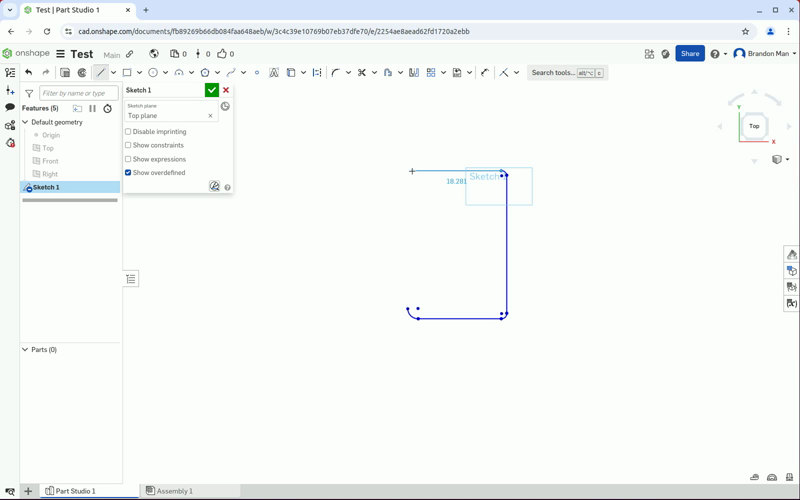
click(412, 170)
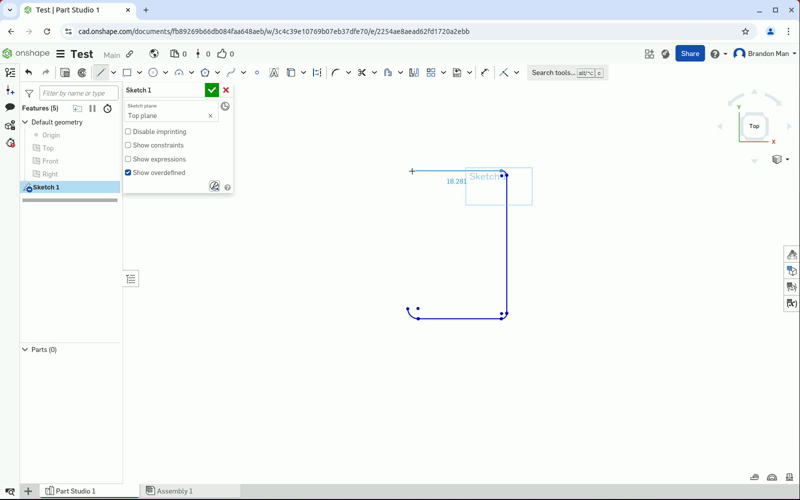
key_up(shift)
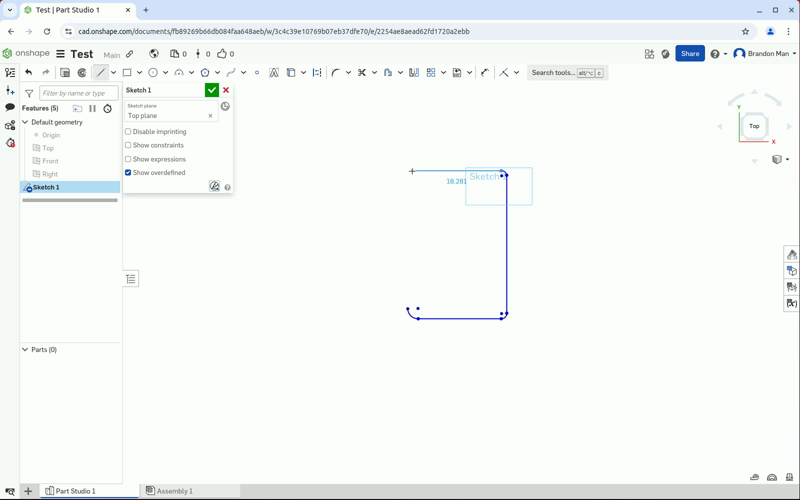
key(esc)
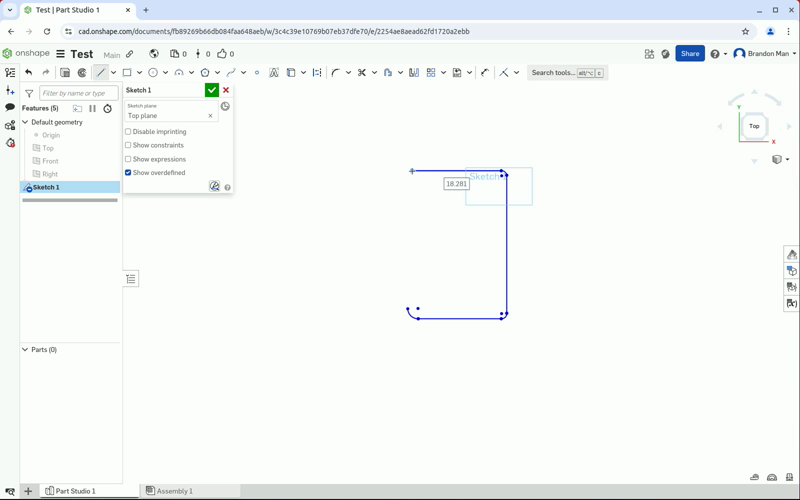
key(a)
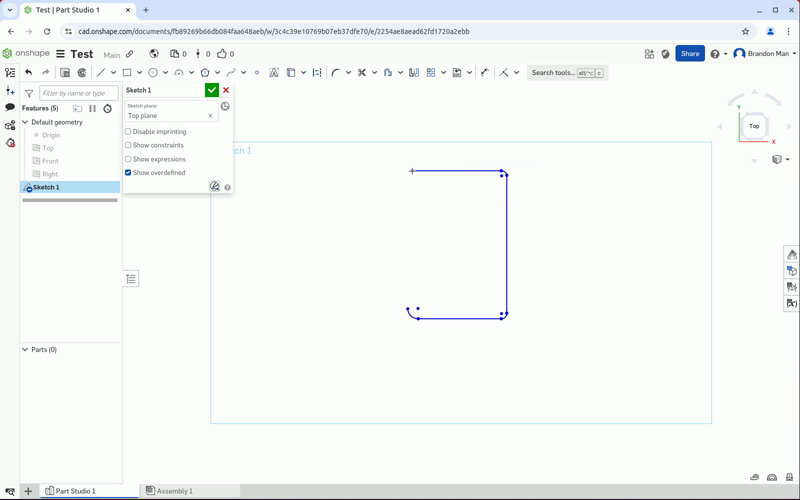
mouse_move(412, 170)
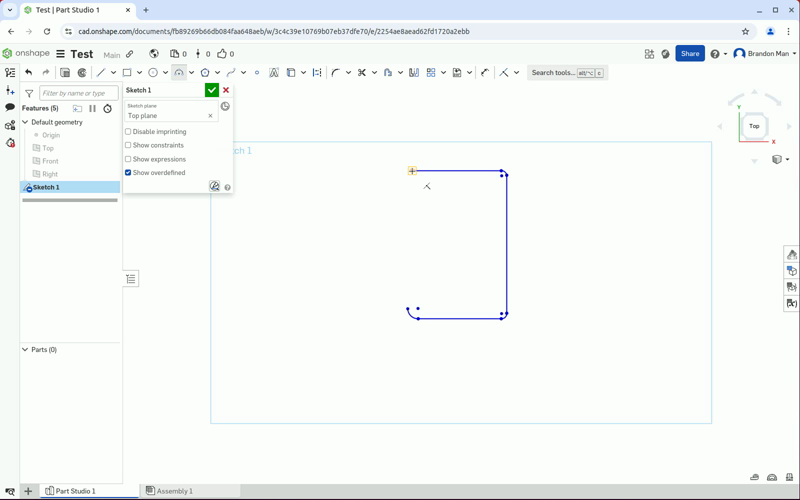
click(412, 170)
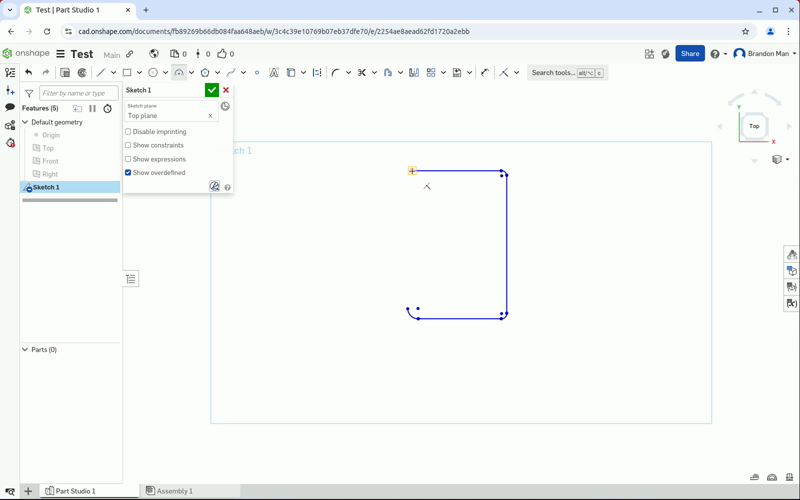
key_down(shift)
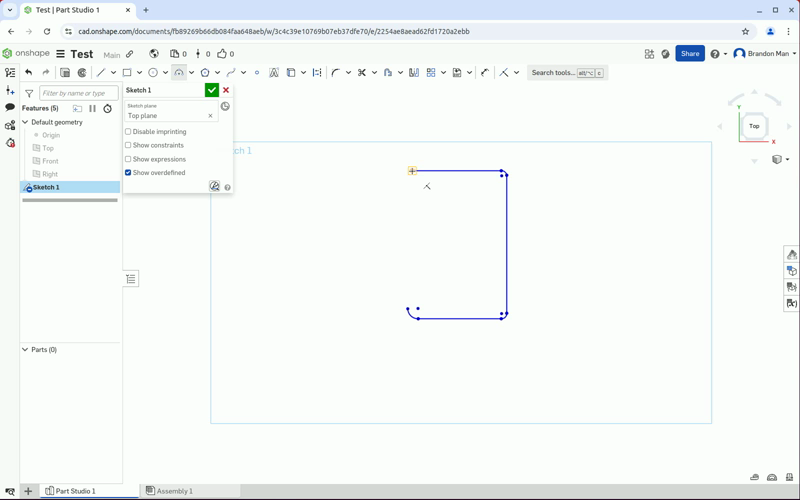
mouse_move(407, 175)
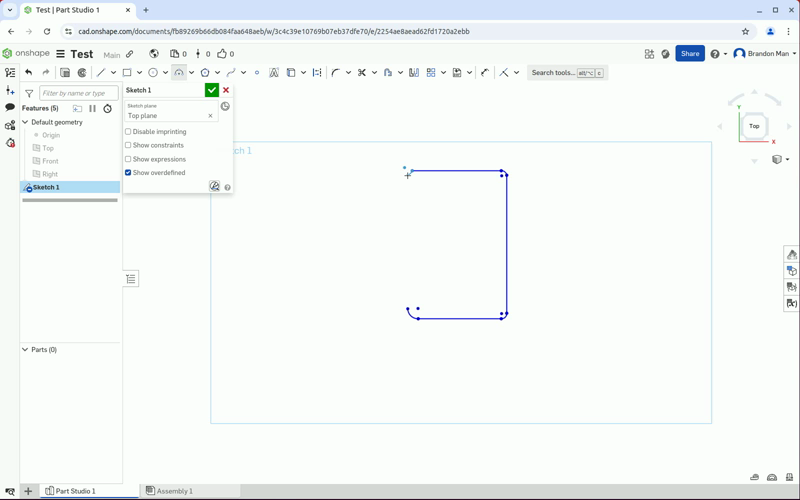
scroll(6)
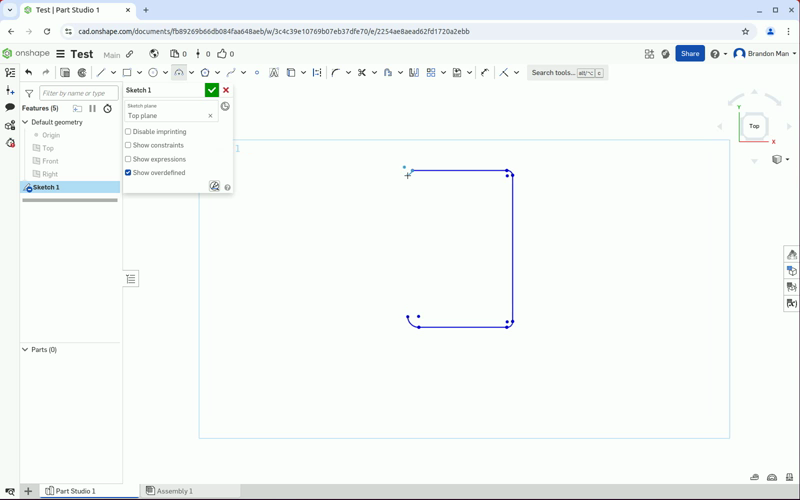
scroll(6)
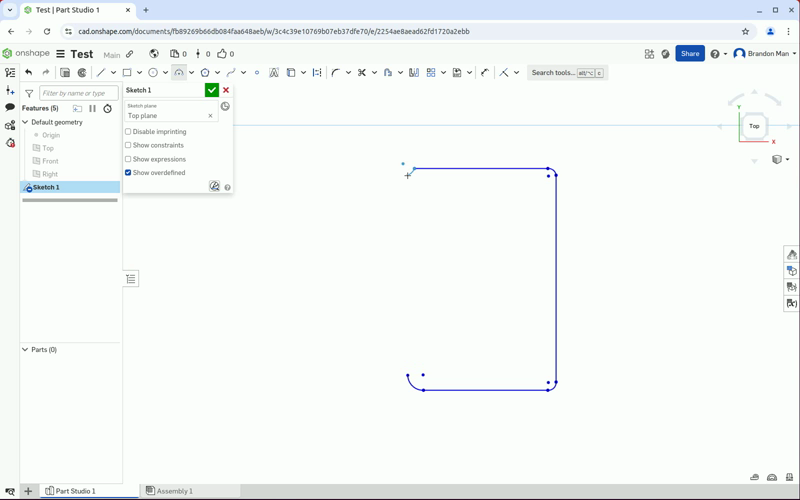
scroll(6)
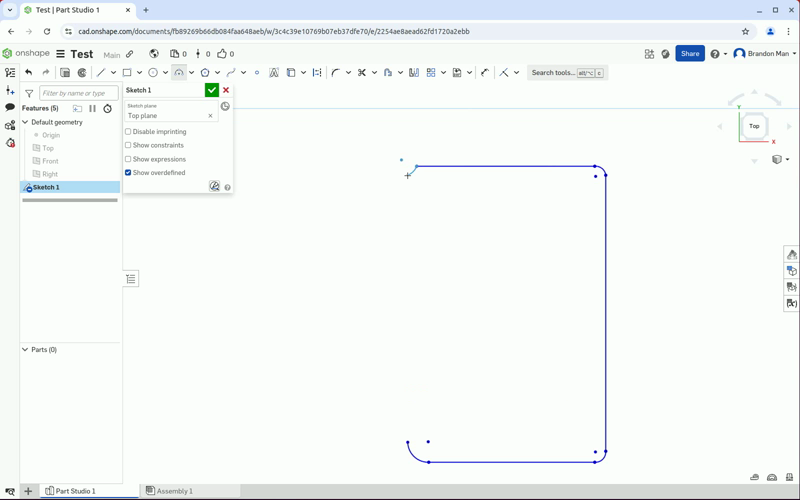
scroll(6)
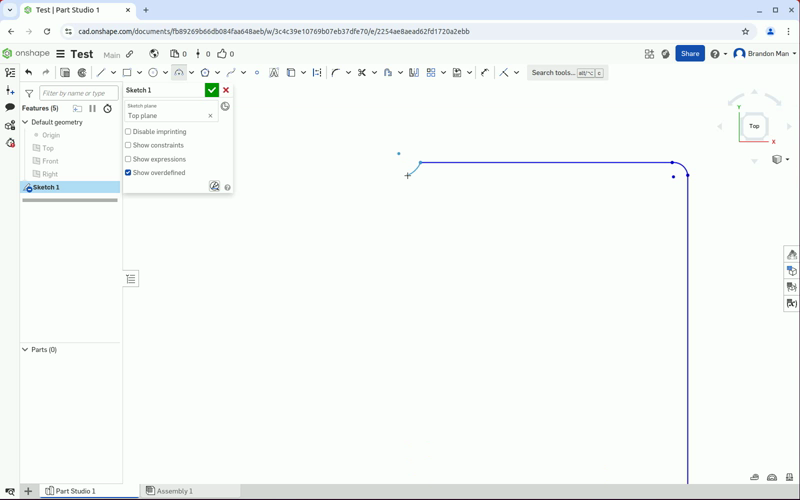
scroll(6)
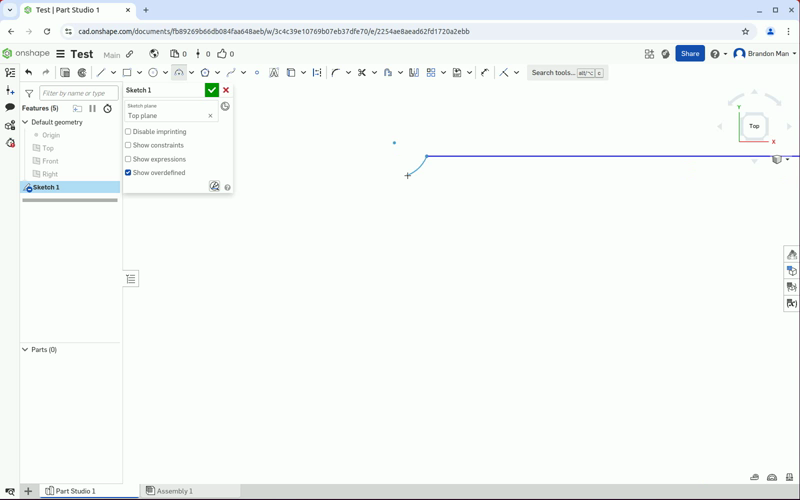
scroll(6)
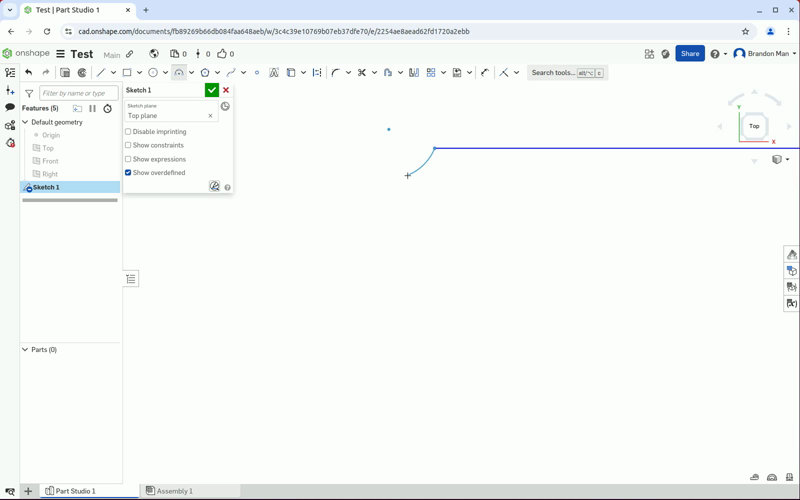
scroll(6)
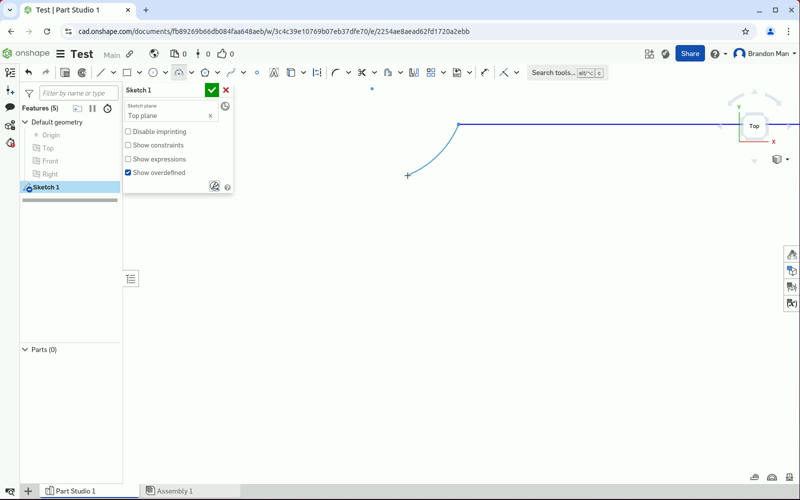
click(407, 175)
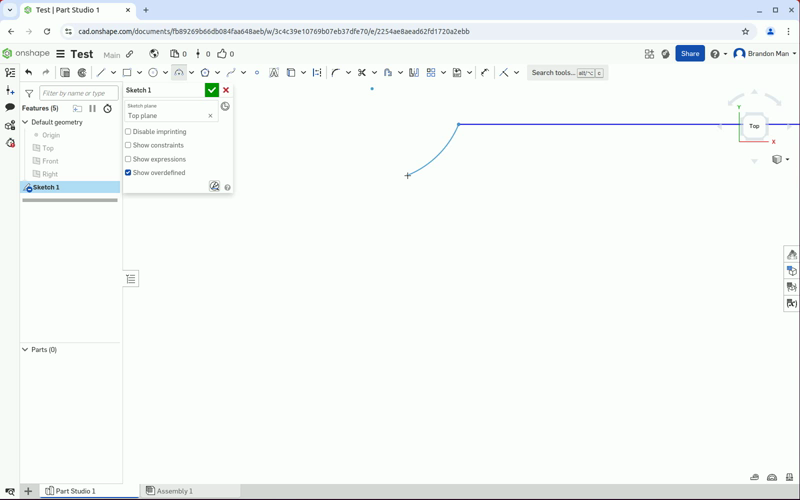
scroll(-6)
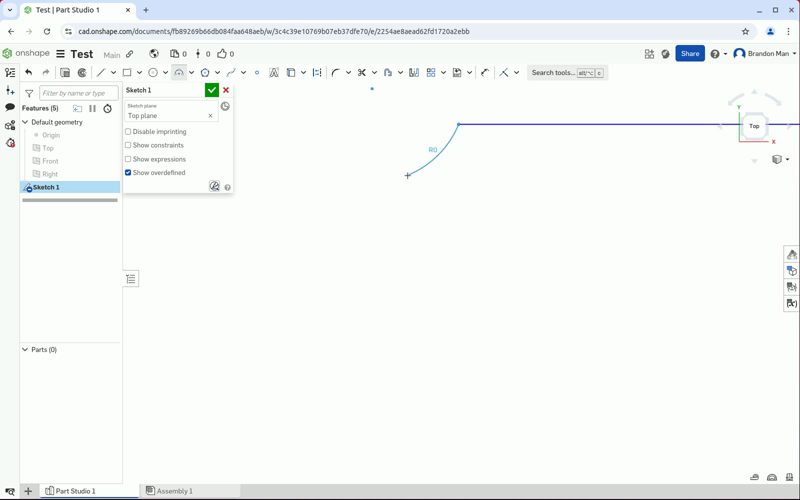
scroll(-6)
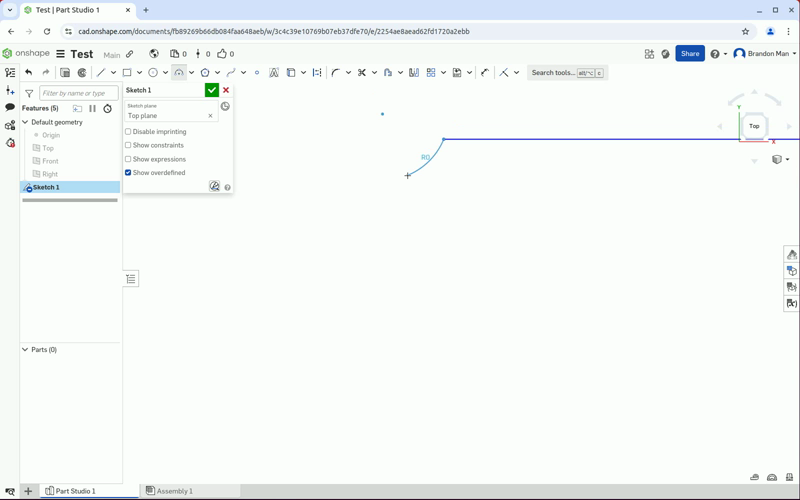
scroll(-6)
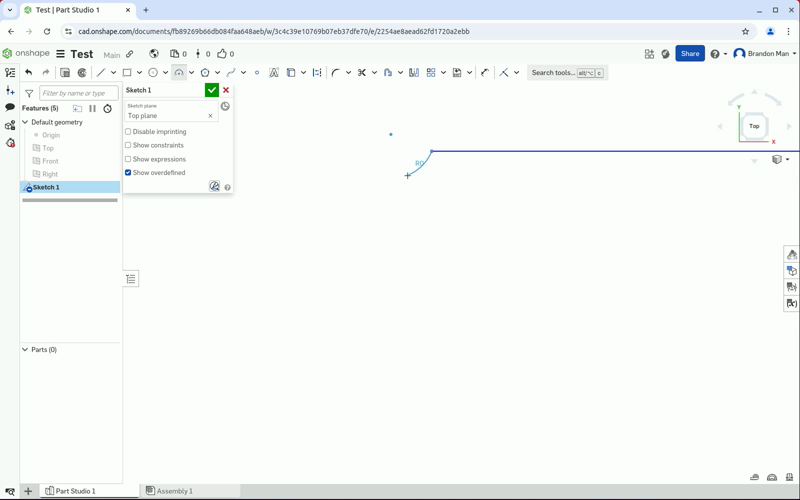
scroll(-6)
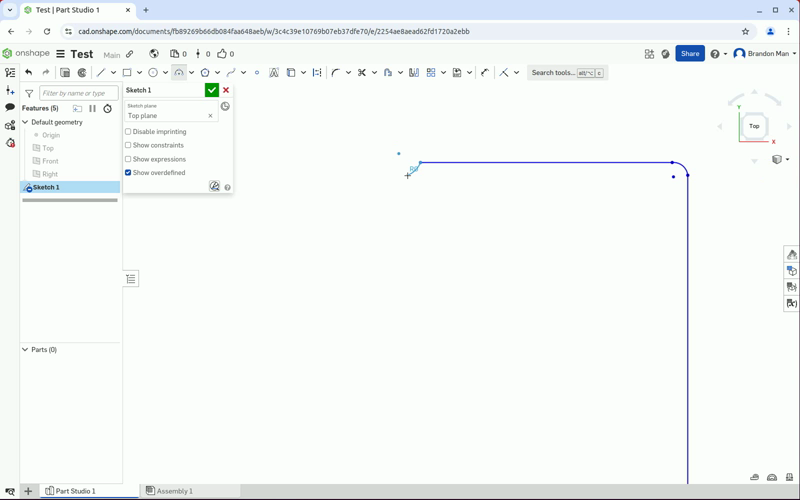
scroll(-6)
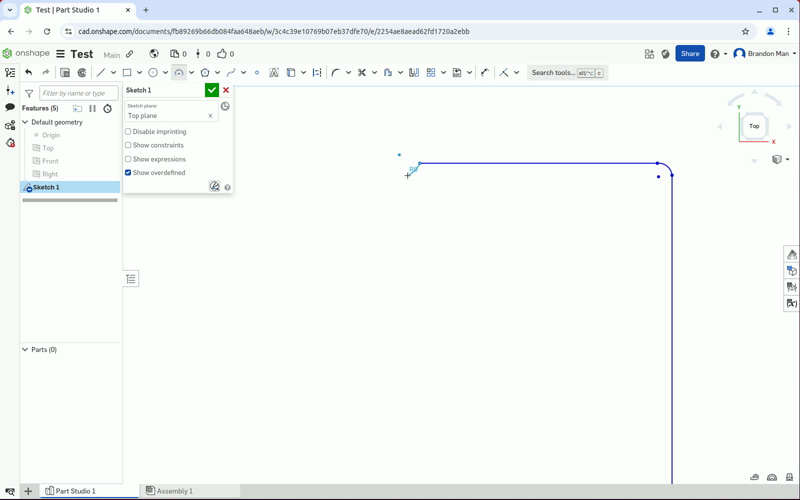
scroll(-6)
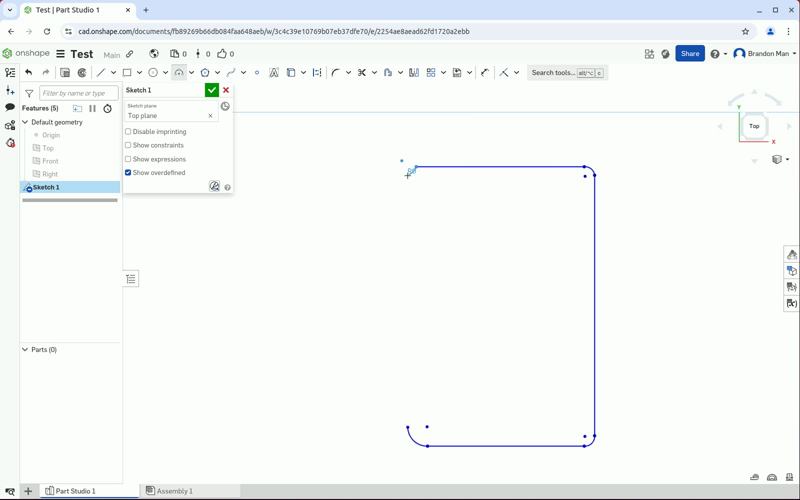
scroll(-6)
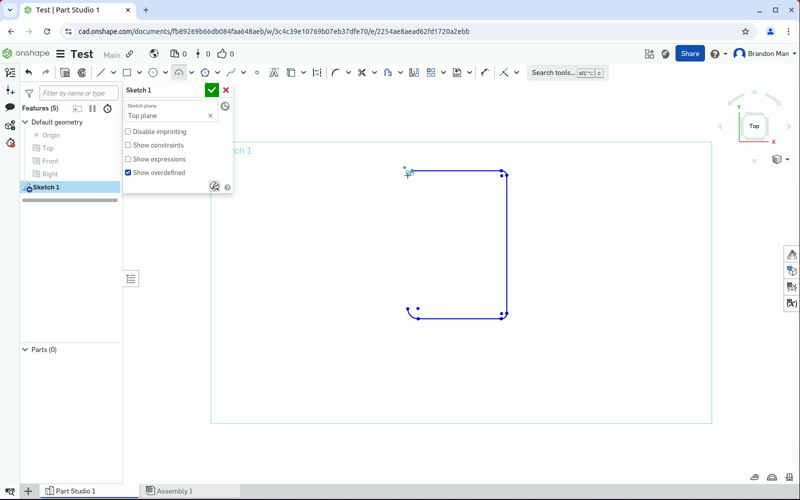
mouse_move(409, 171)
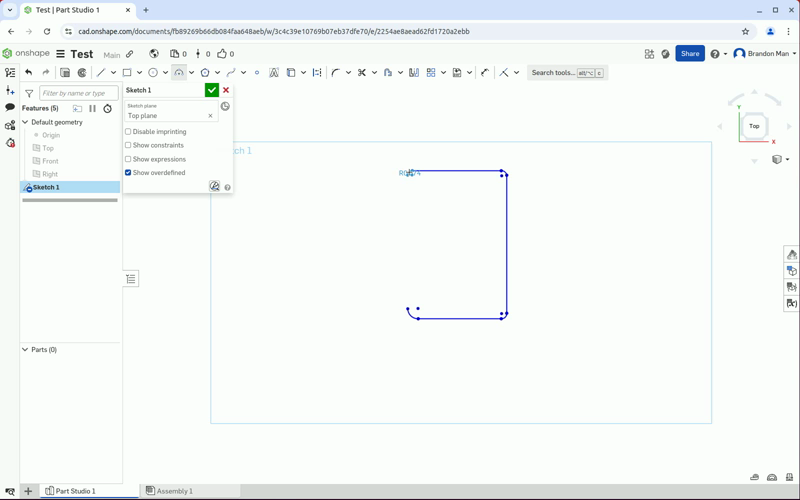
scroll(6)
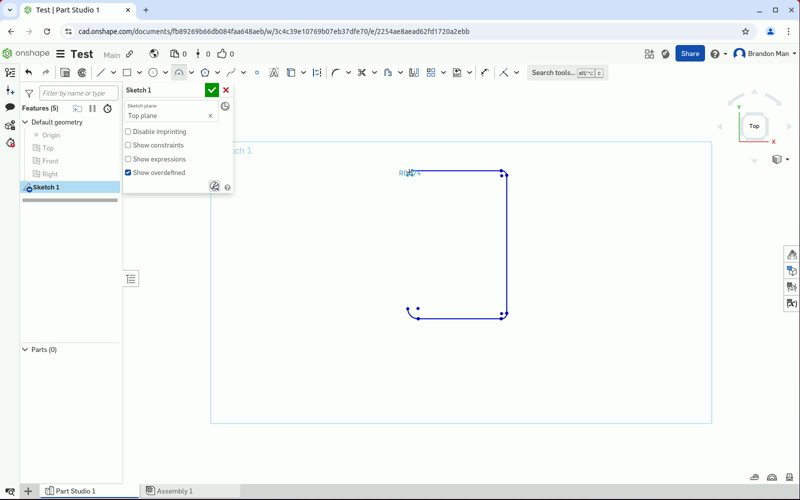
scroll(6)
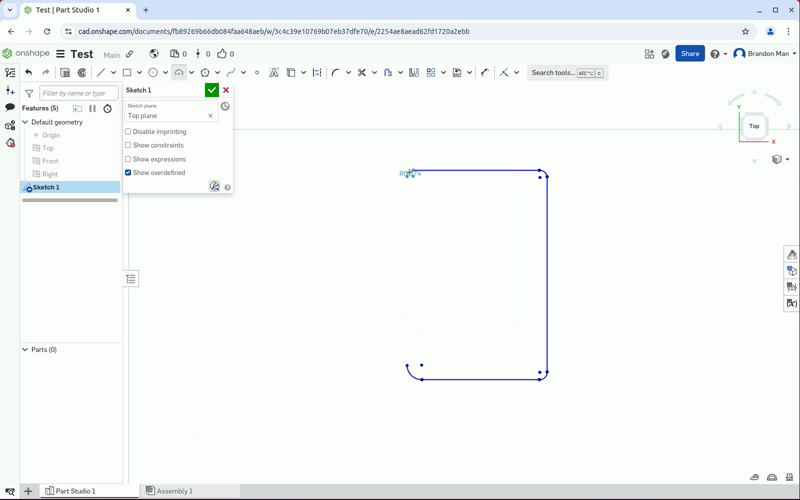
scroll(6)
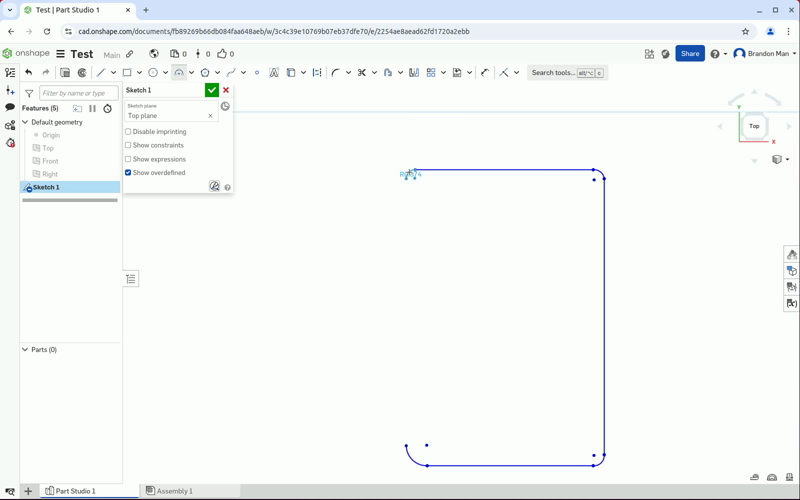
scroll(6)
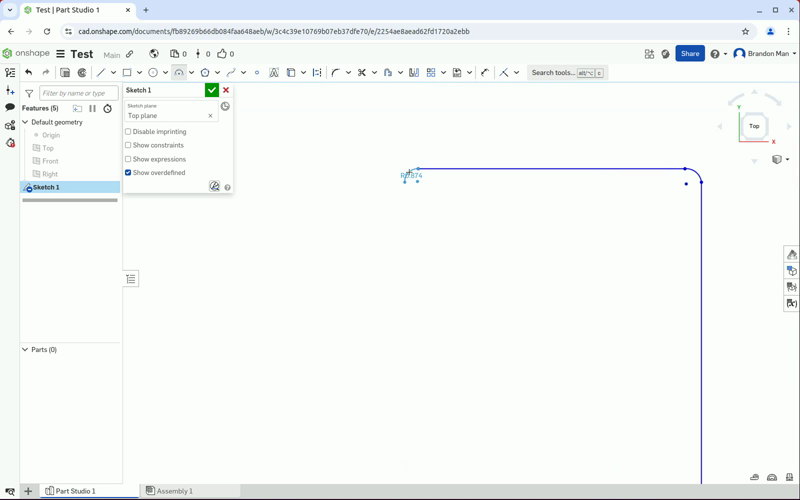
scroll(6)
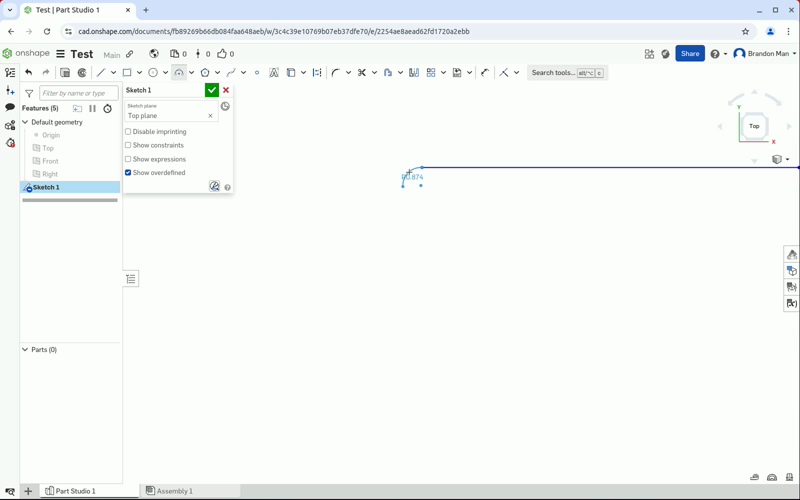
scroll(6)
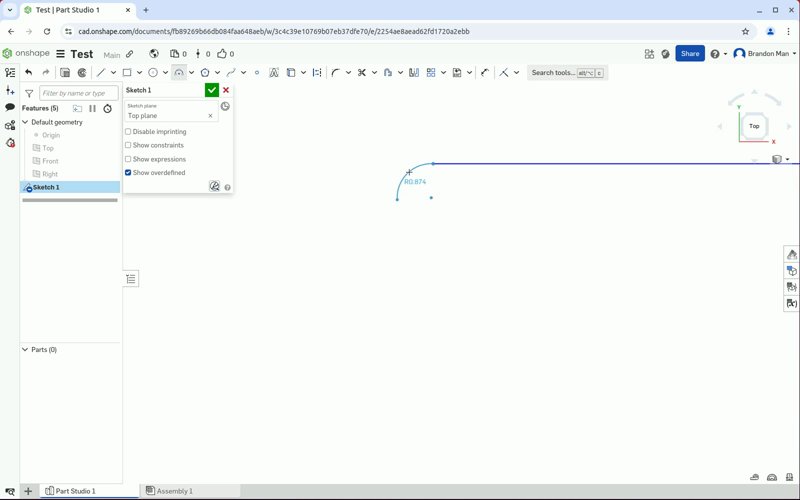
scroll(6)
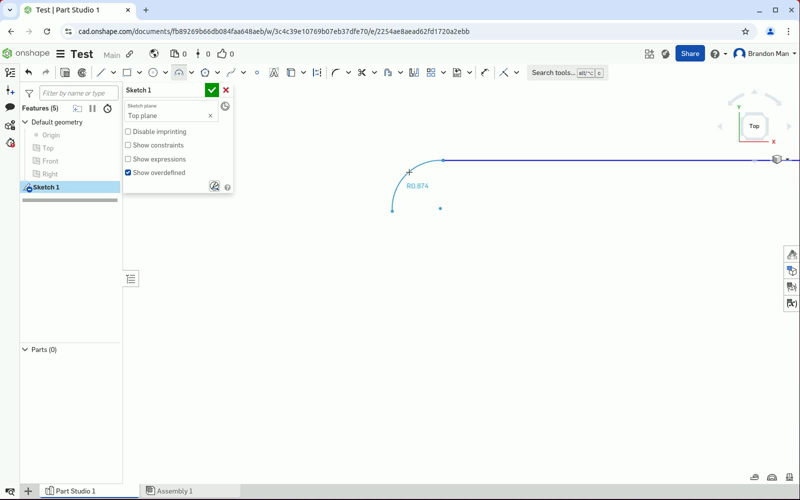
click(409, 171)
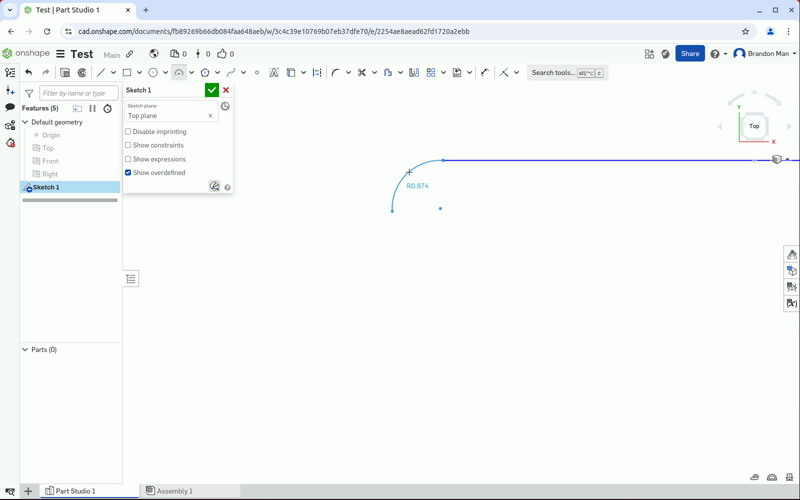
scroll(-6)
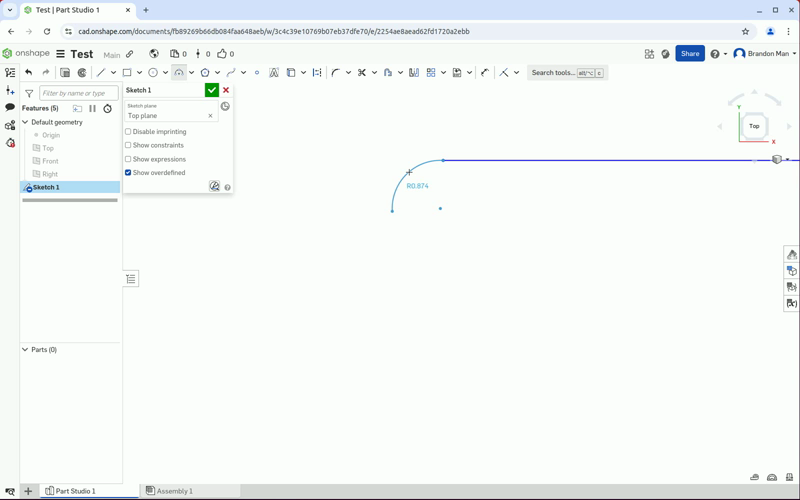
scroll(-6)
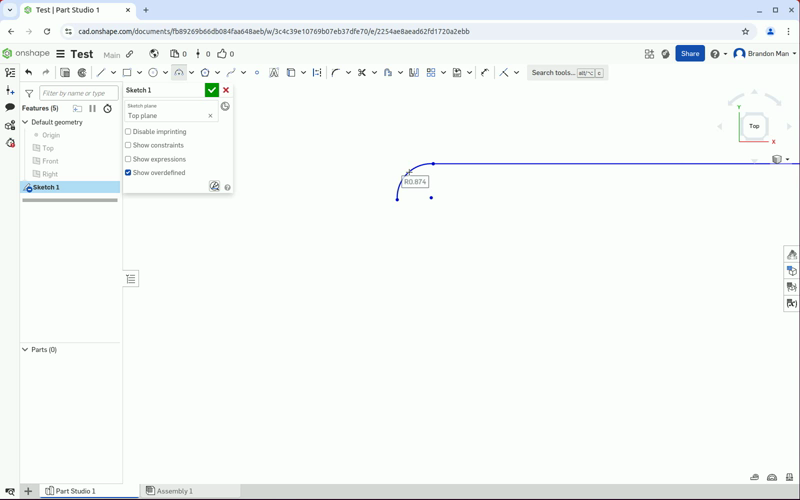
scroll(-6)
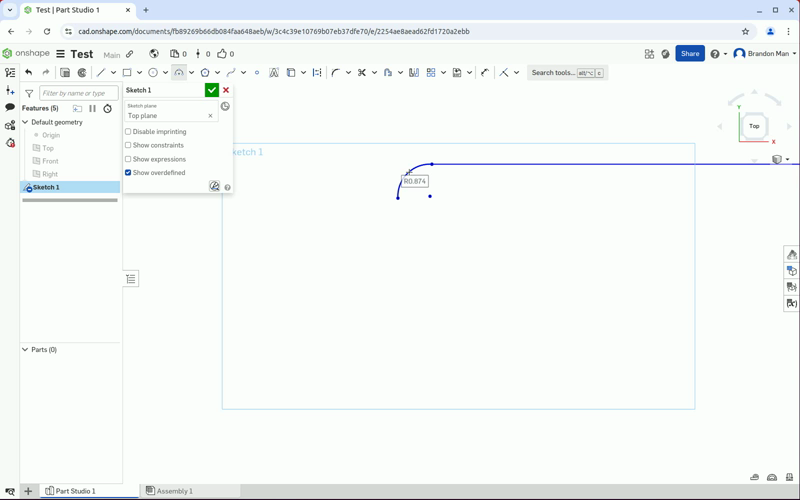
scroll(-6)
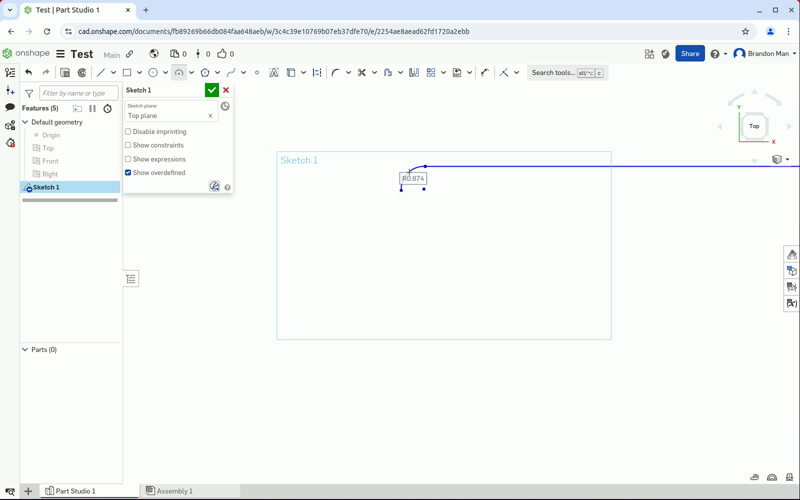
scroll(-6)
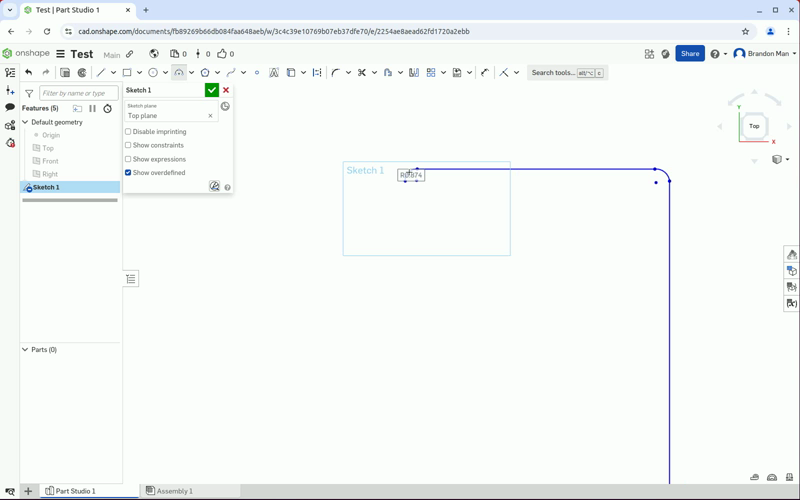
scroll(-6)
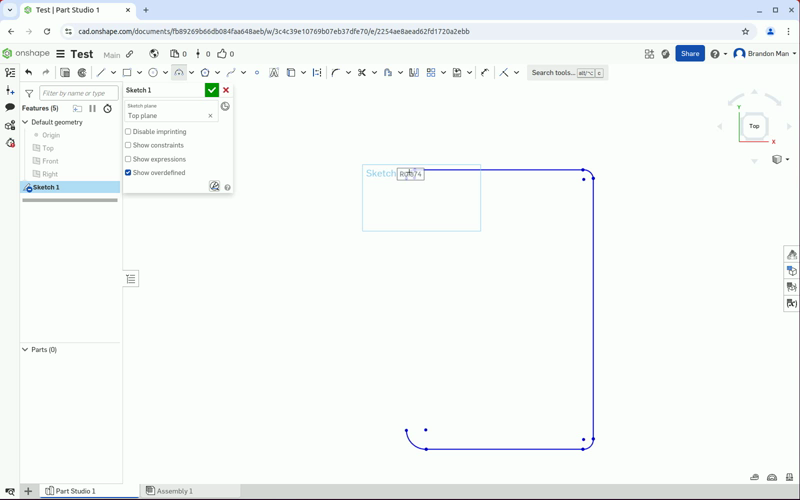
scroll(-6)
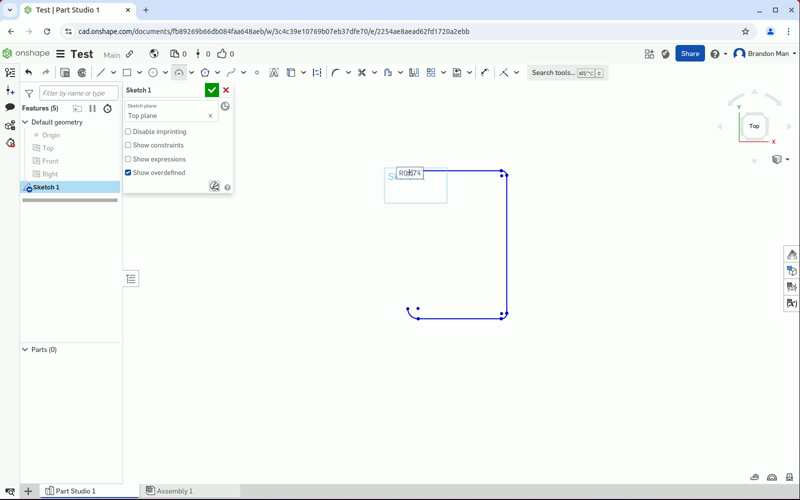
key_up(shift)
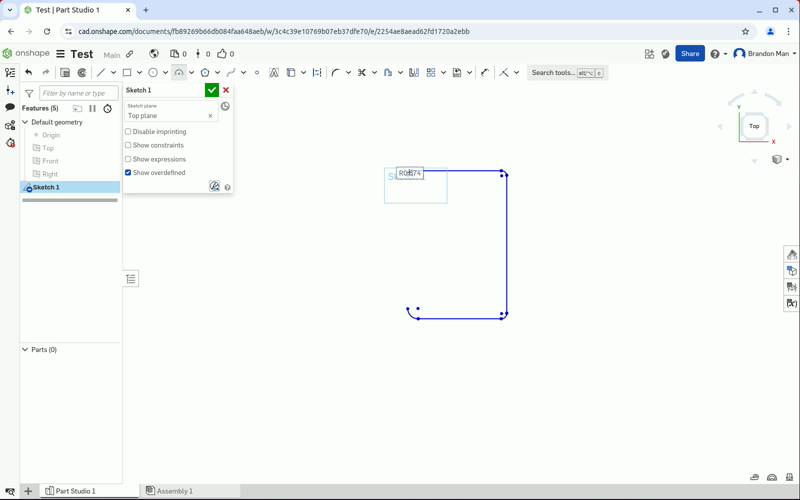
key(esc)
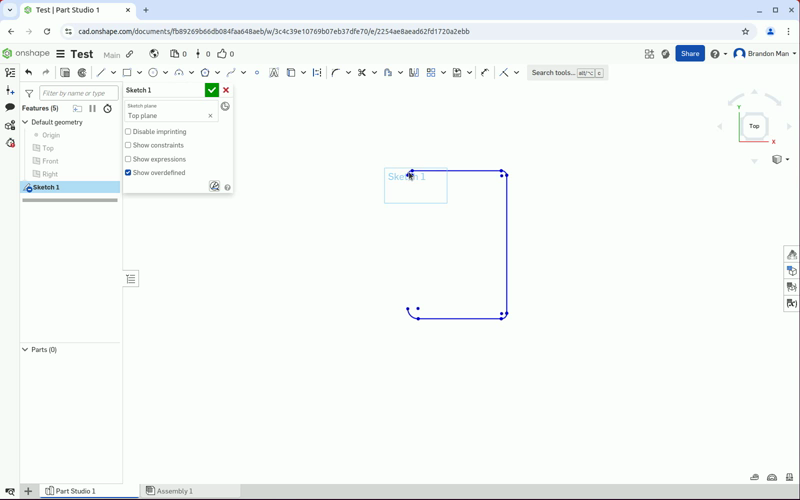
key(l)
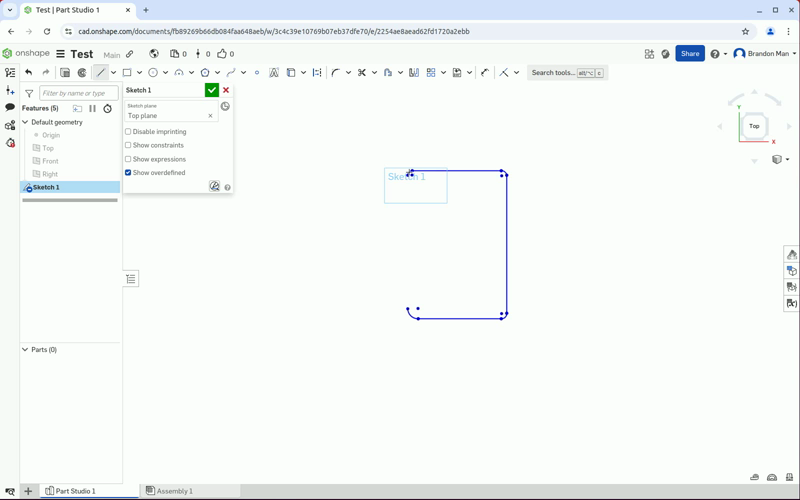
mouse_move(407, 175)
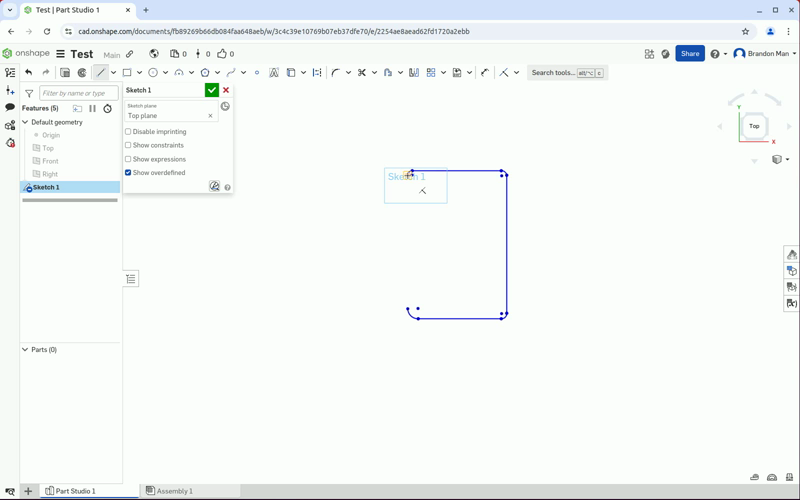
scroll(6)
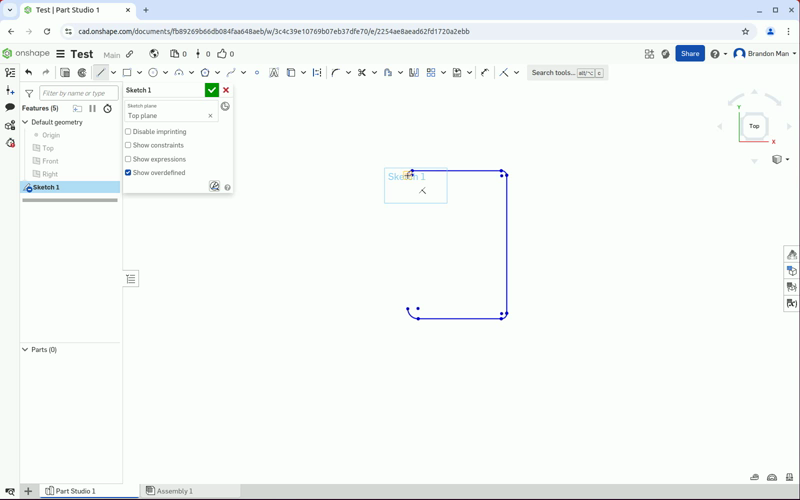
scroll(6)
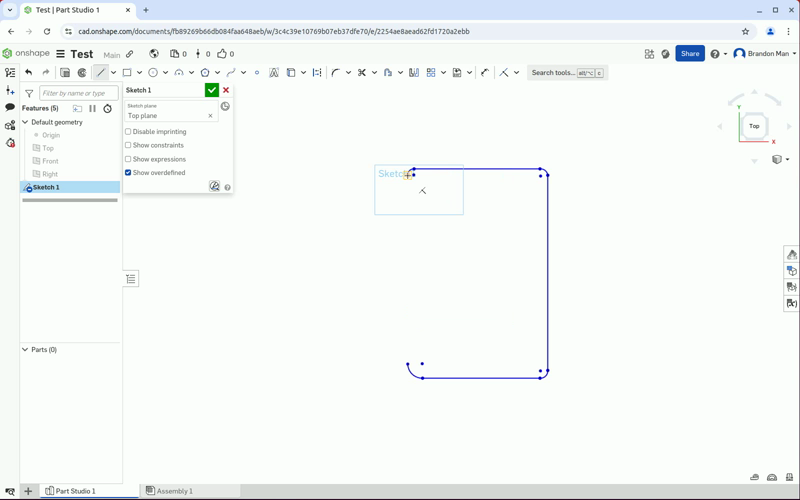
scroll(6)
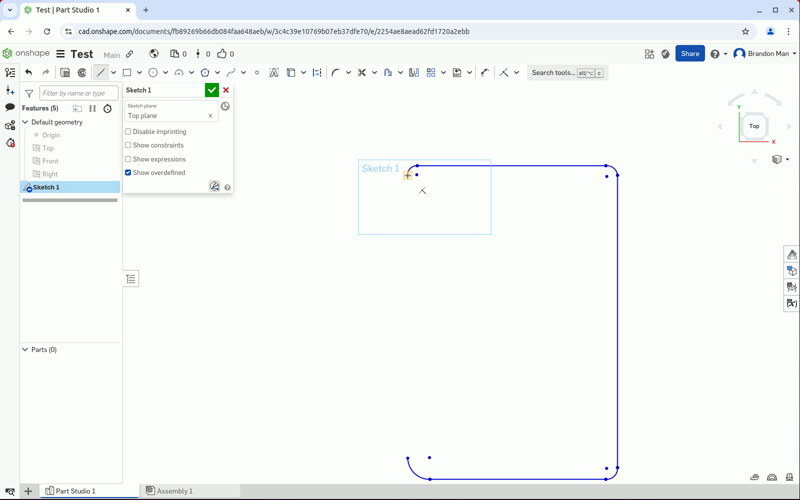
scroll(6)
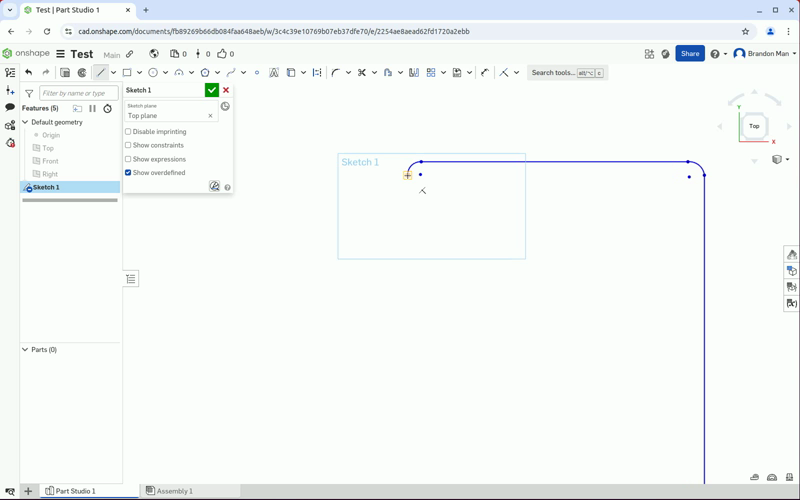
scroll(6)
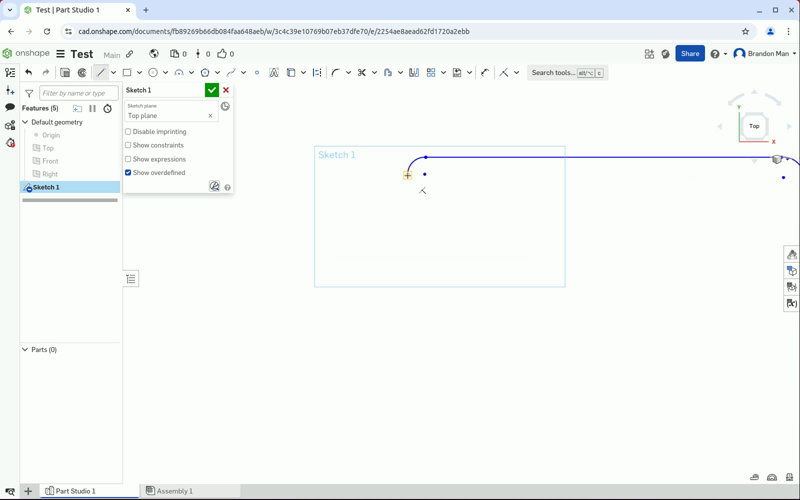
scroll(6)
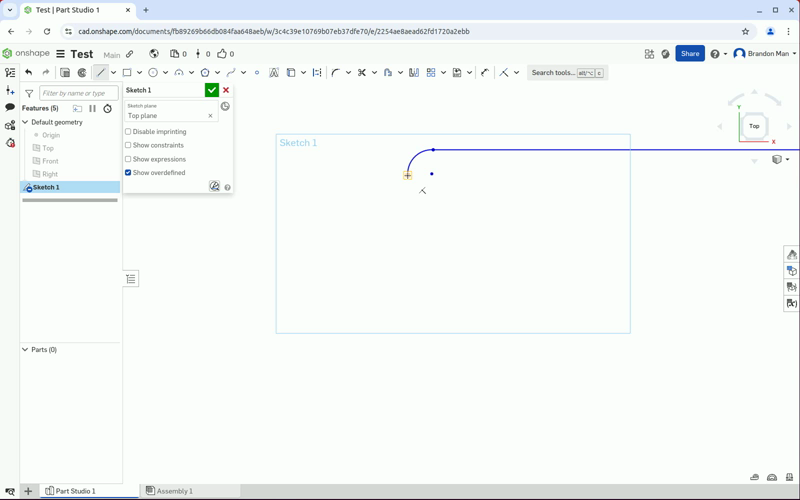
scroll(6)
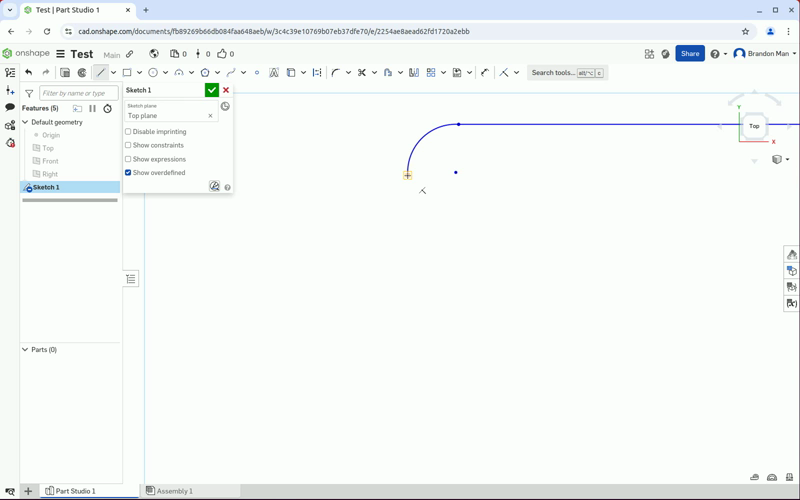
click(407, 175)
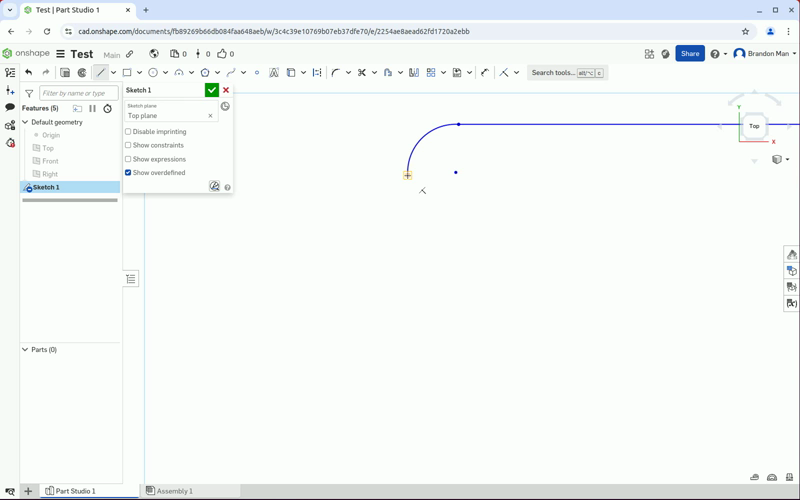
scroll(-6)
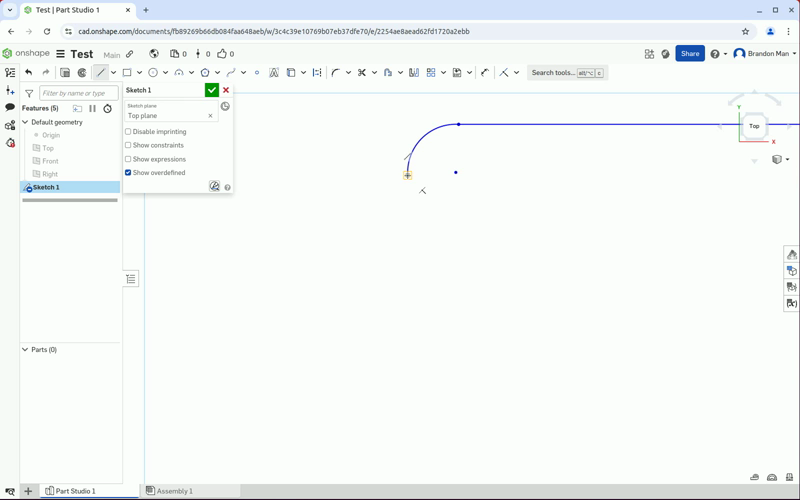
scroll(-6)
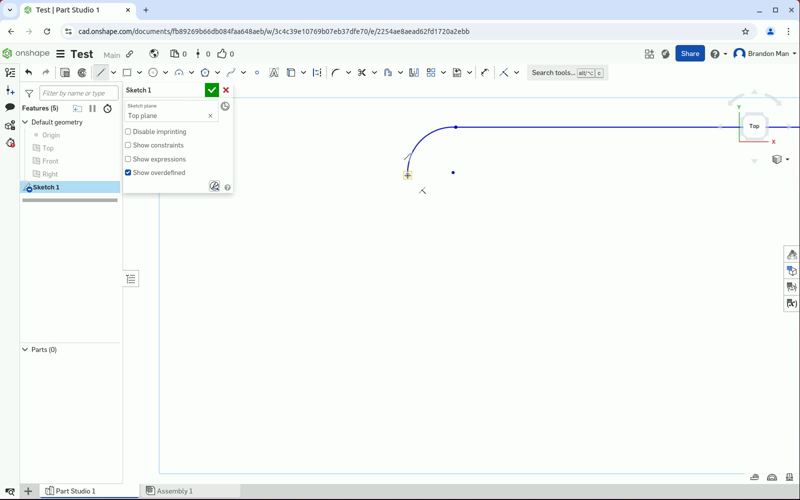
scroll(-6)
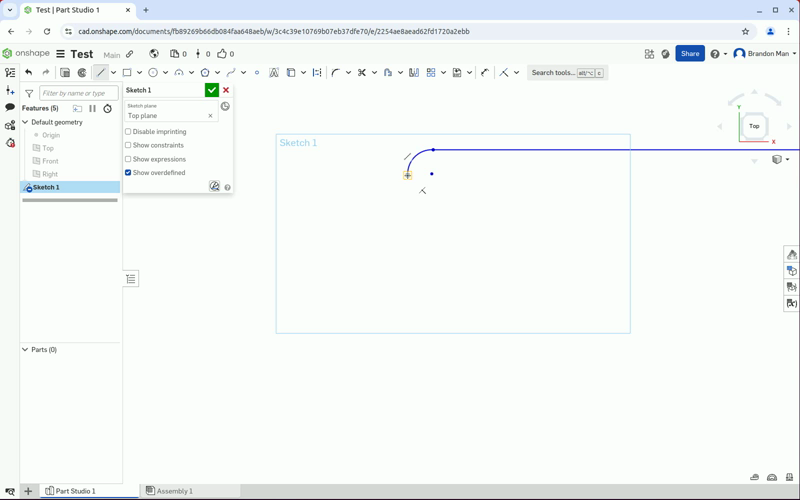
scroll(-6)
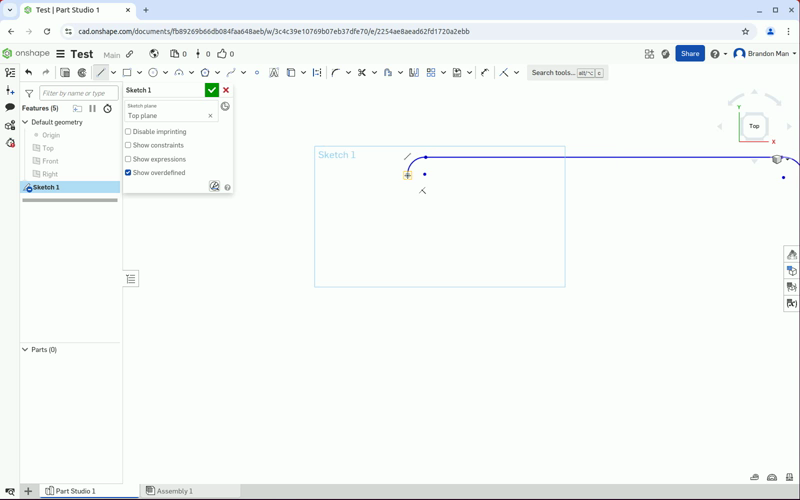
scroll(-6)
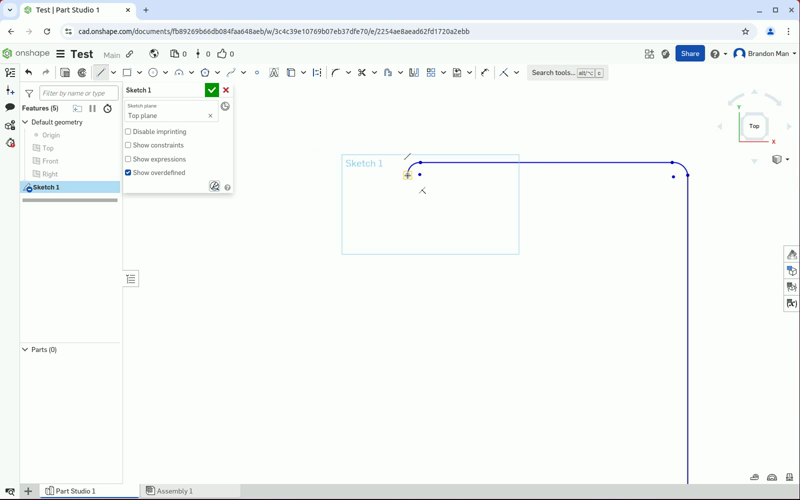
scroll(-6)
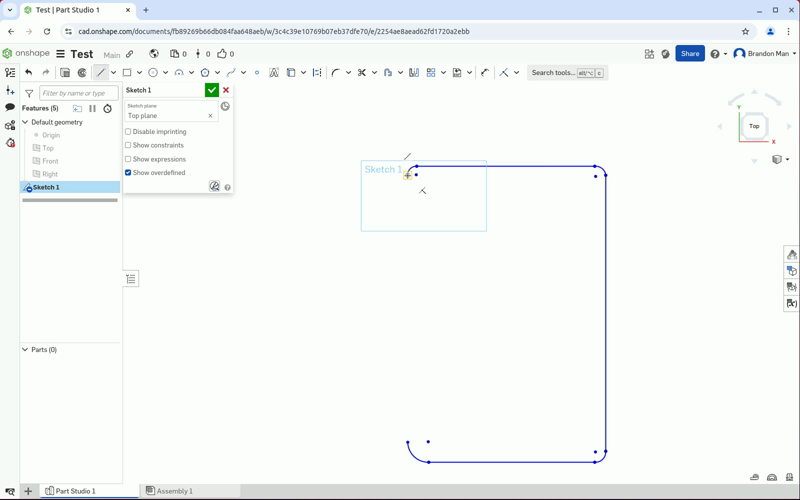
scroll(-6)
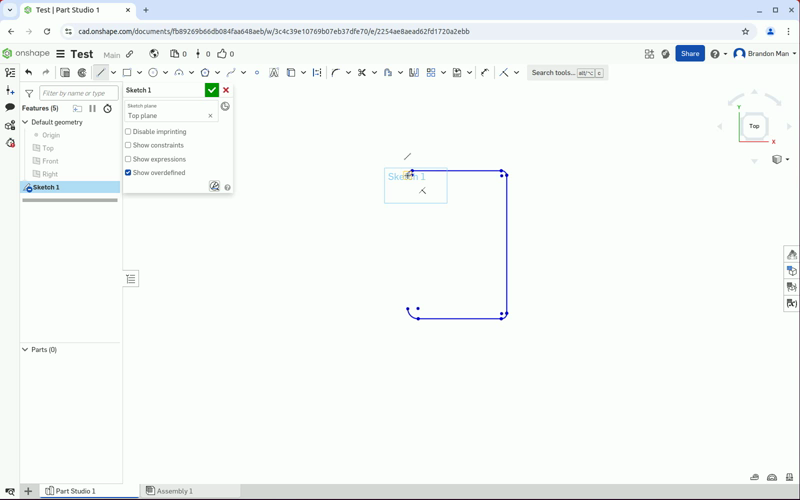
key_down(shift)
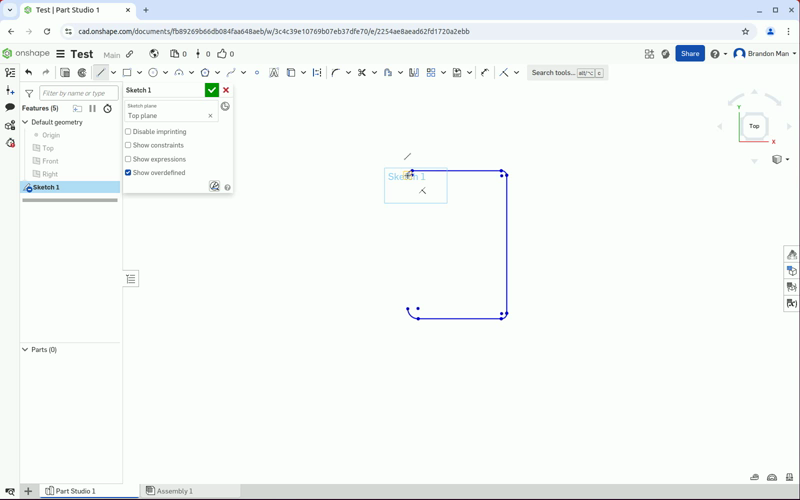
mouse_move(407, 308)
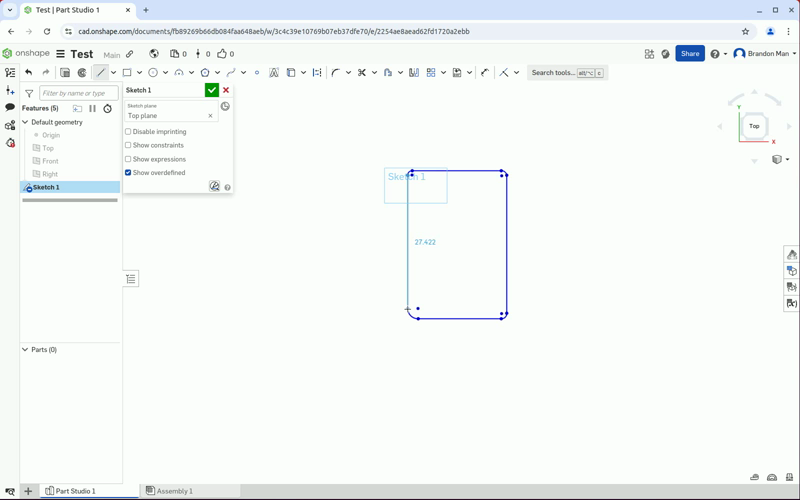
key_up(shift)
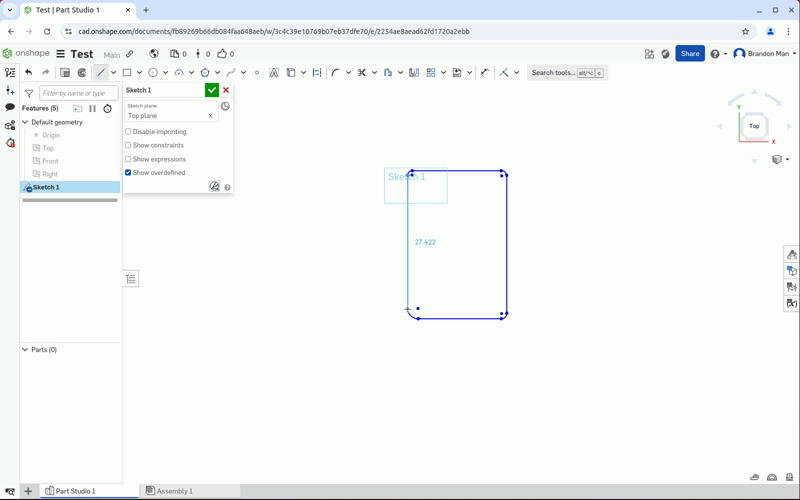
click(407, 308)
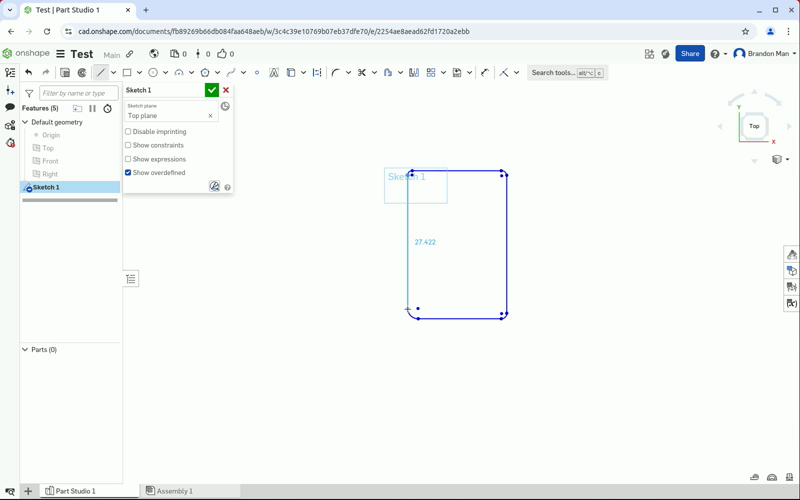
key(esc)
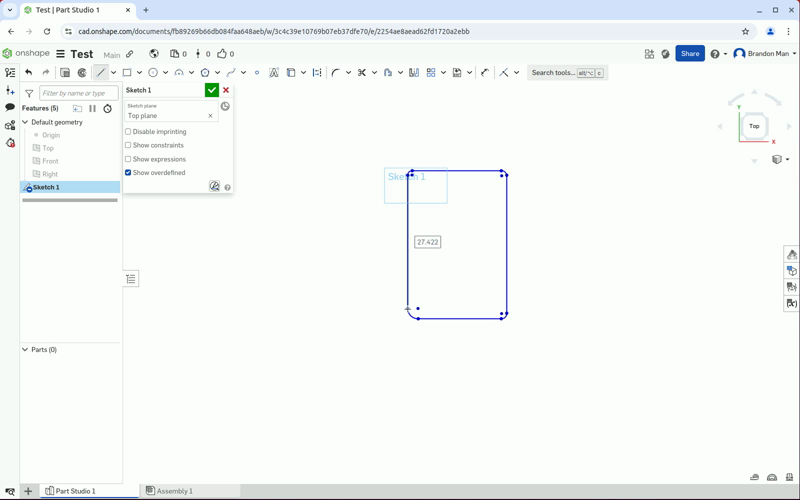
mouse_move(432, 248)
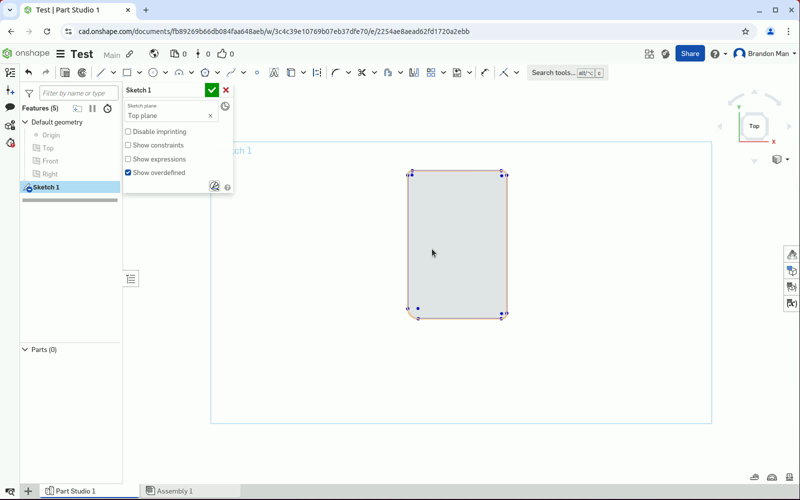
click(432, 248)
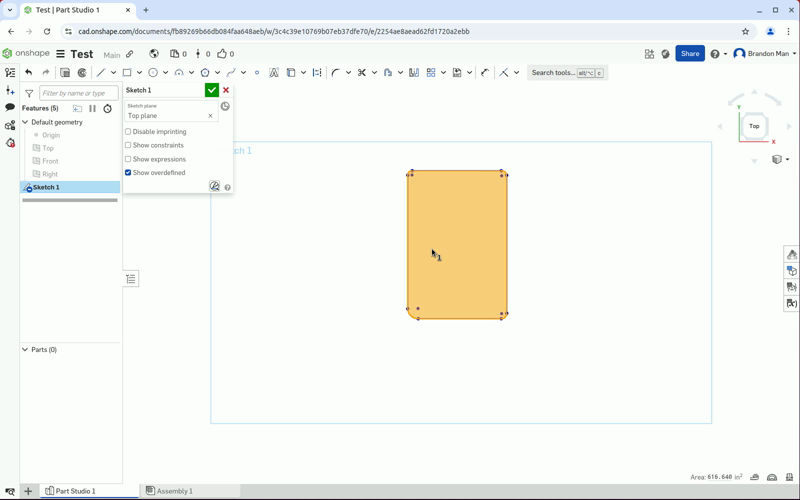
mouse_move(73, 352)
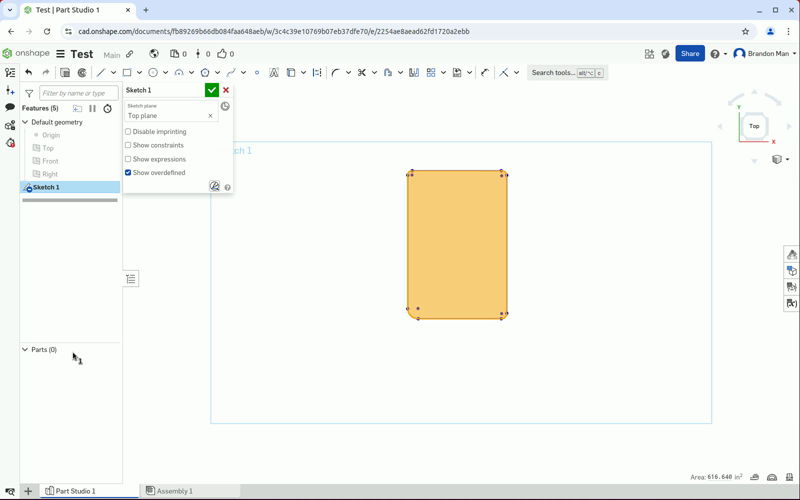
key(shift+y)
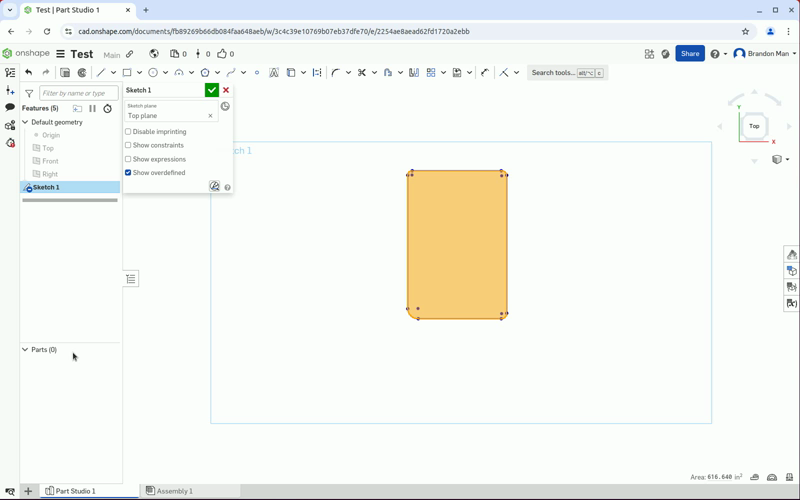
key(shift+e)
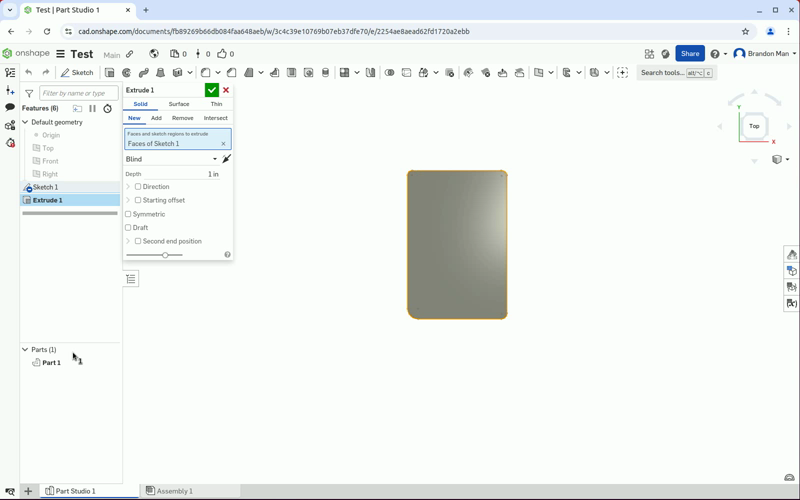
mouse_move(143, 106)
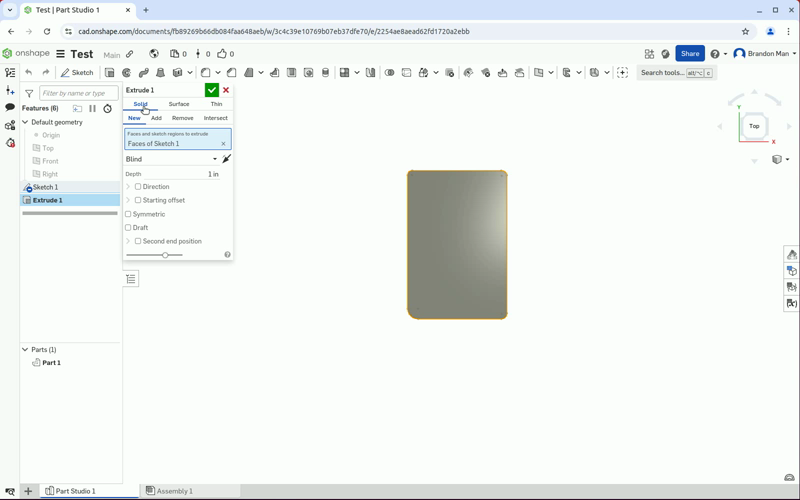
click(143, 106)
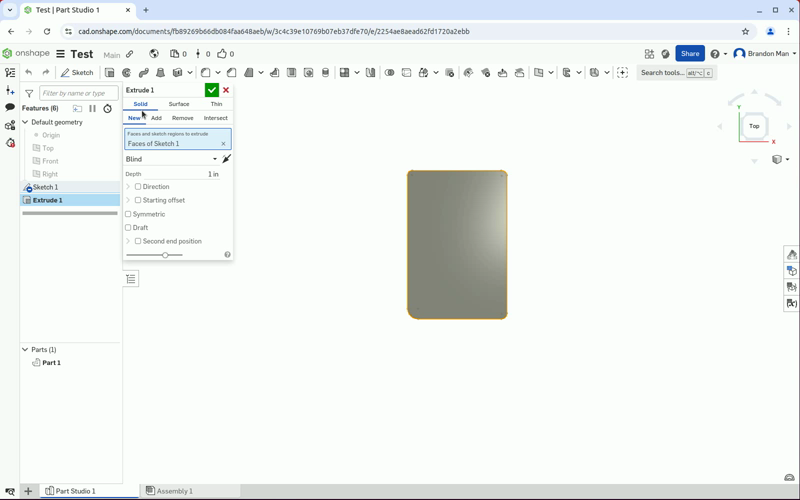
mouse_move(137, 120)
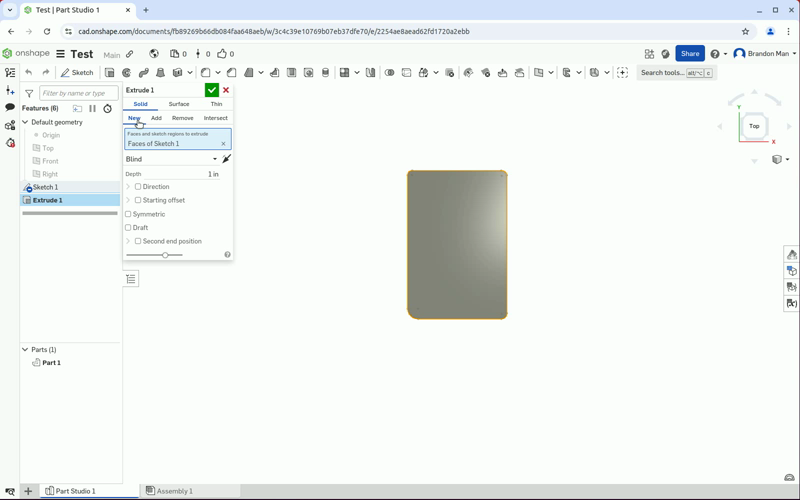
click(137, 120)
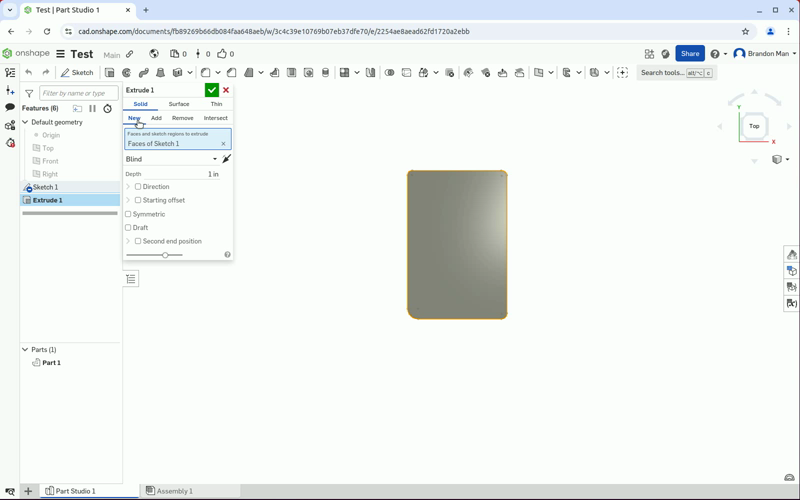
key(tab, 4)
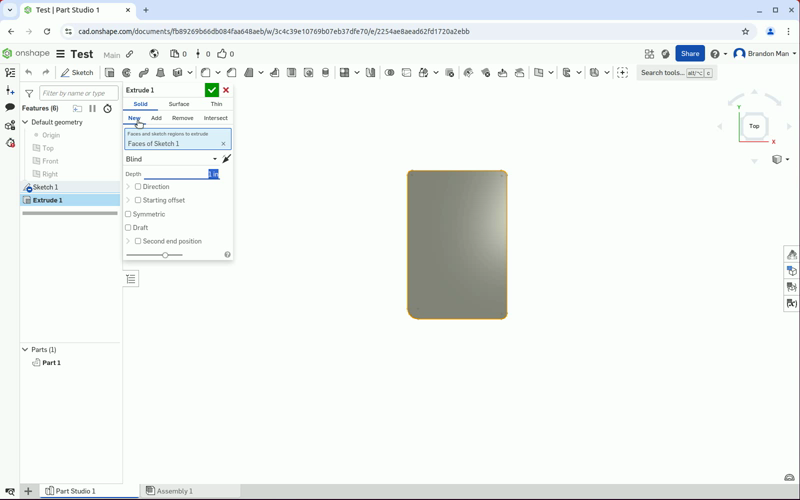
text(0.722)
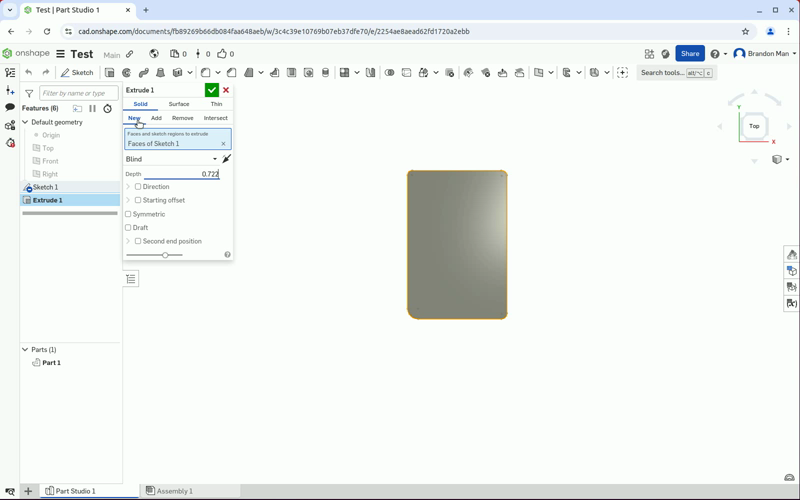
key(enter)
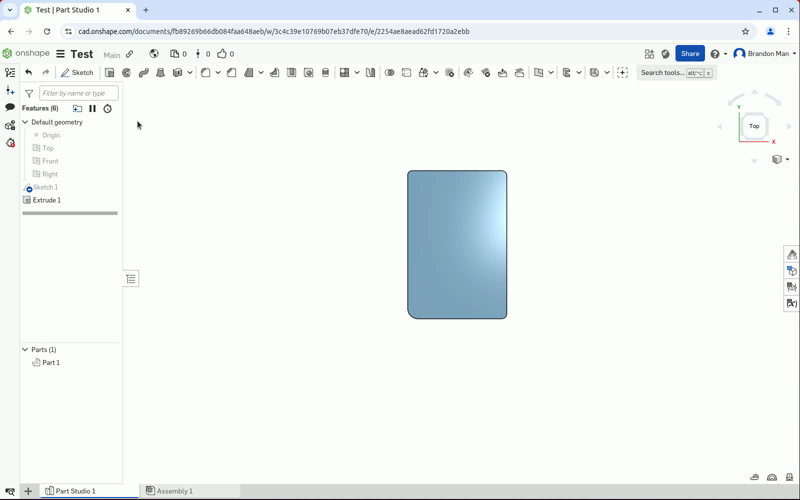
key(shift+h)
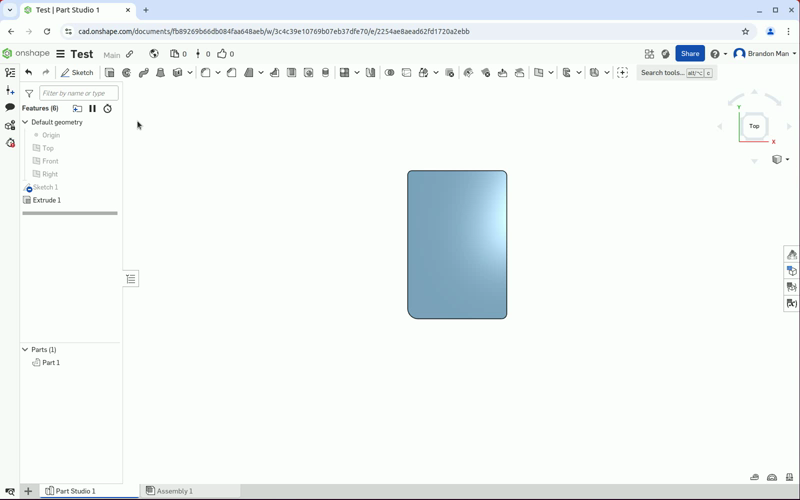
key(shift+h)
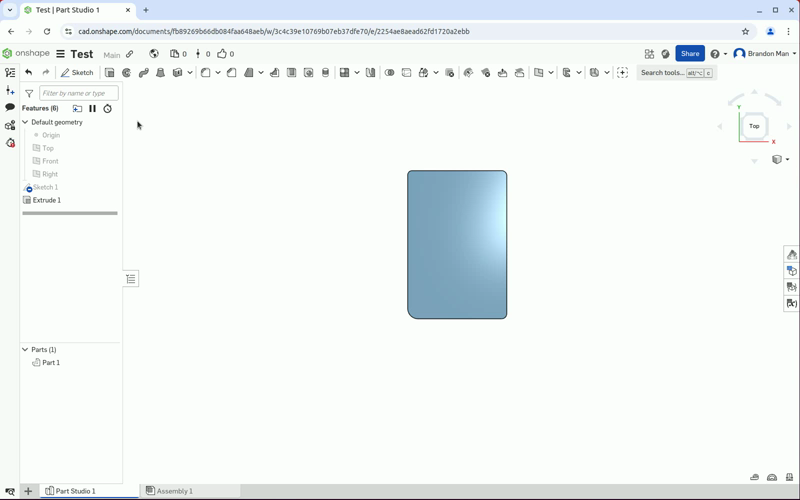
mouse_move(73, 189)
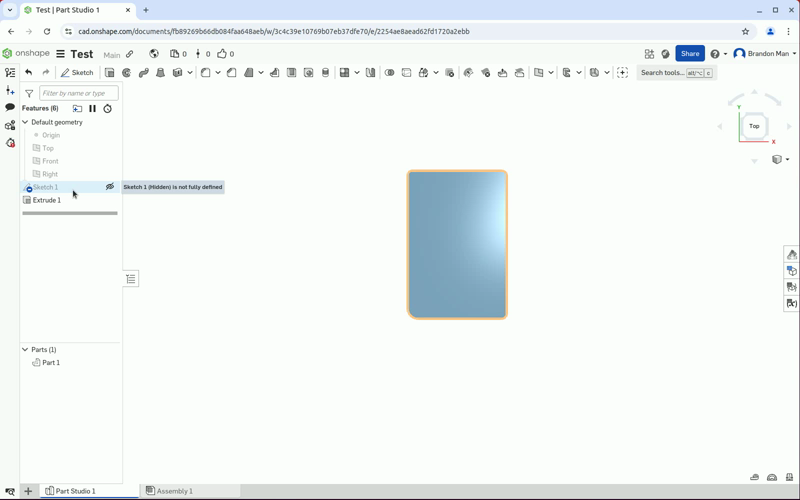
click(73, 189)
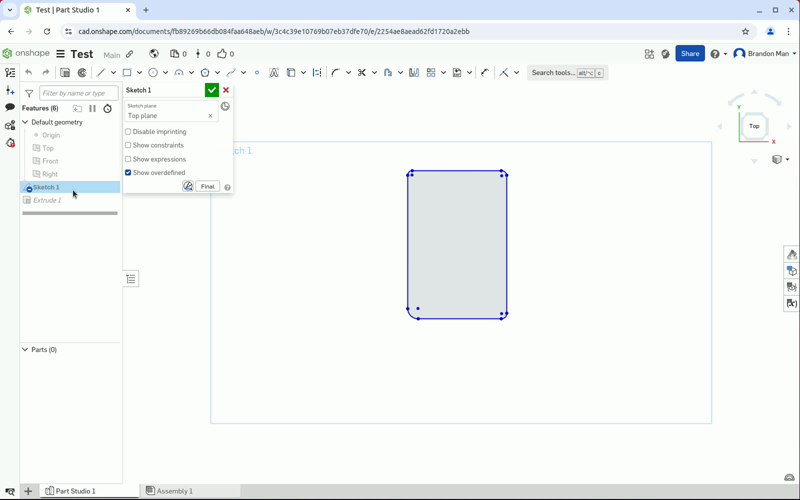
mouse_move(229, 92)
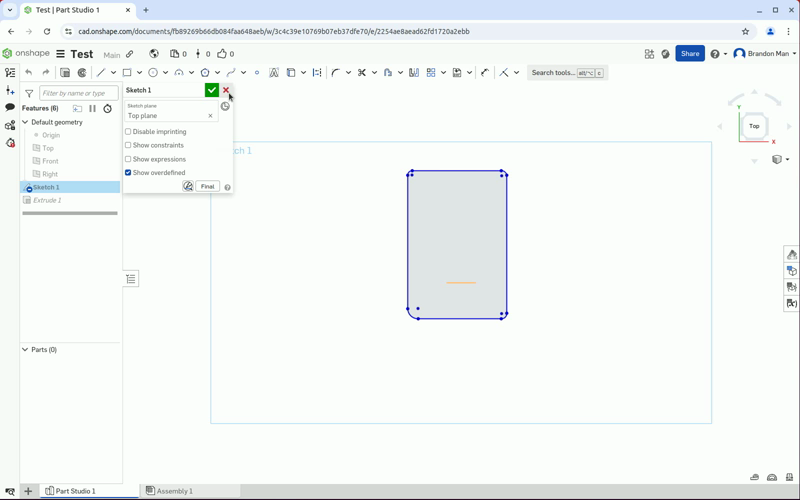
click(229, 92)
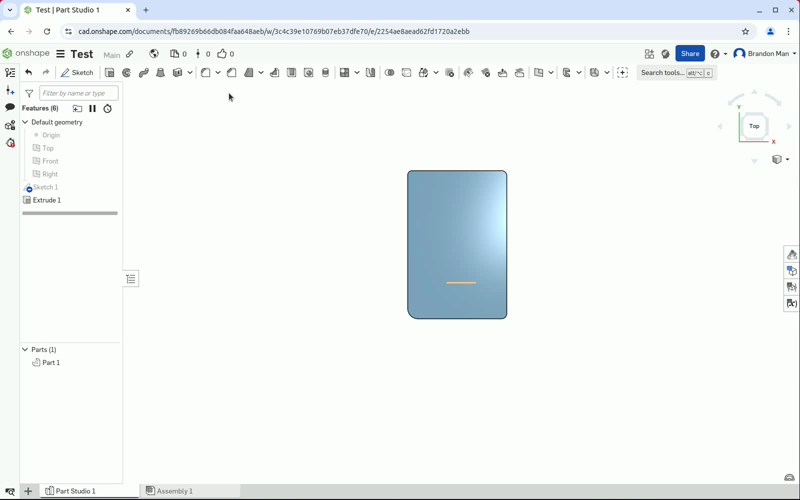
mouse_move(541, 75)
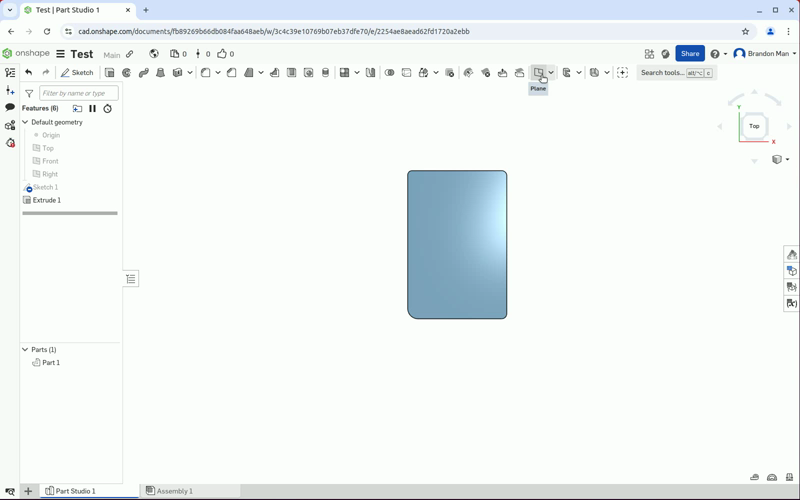
click(541, 75)
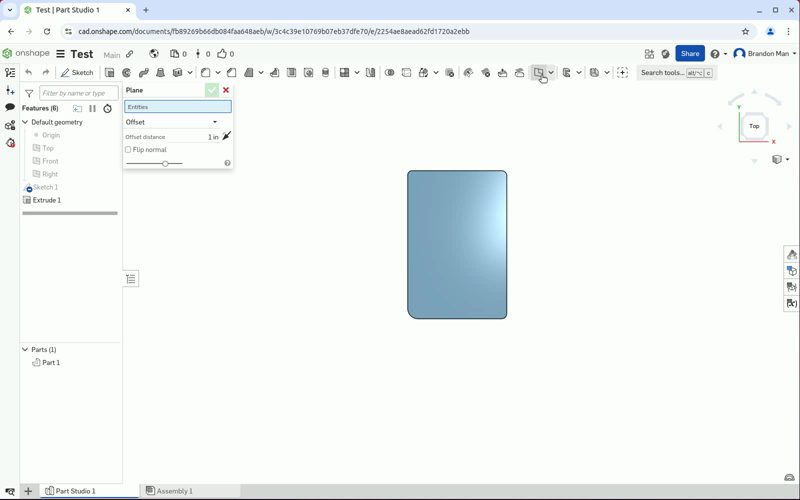
mouse_move(73, 150)
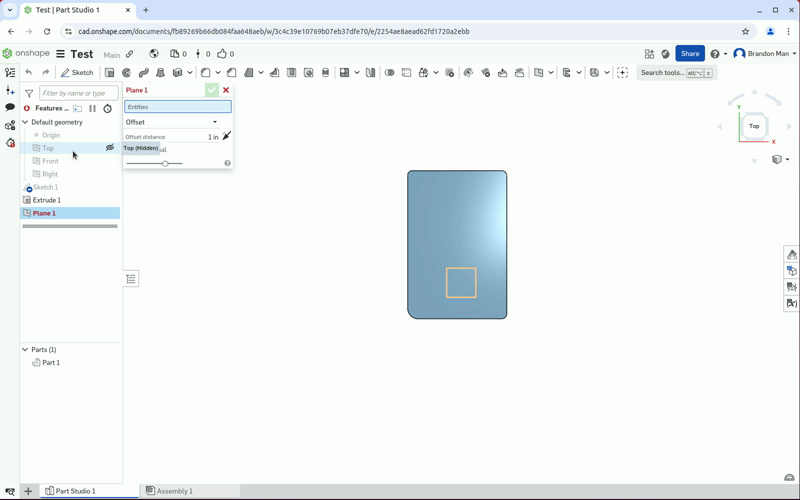
click(73, 150)
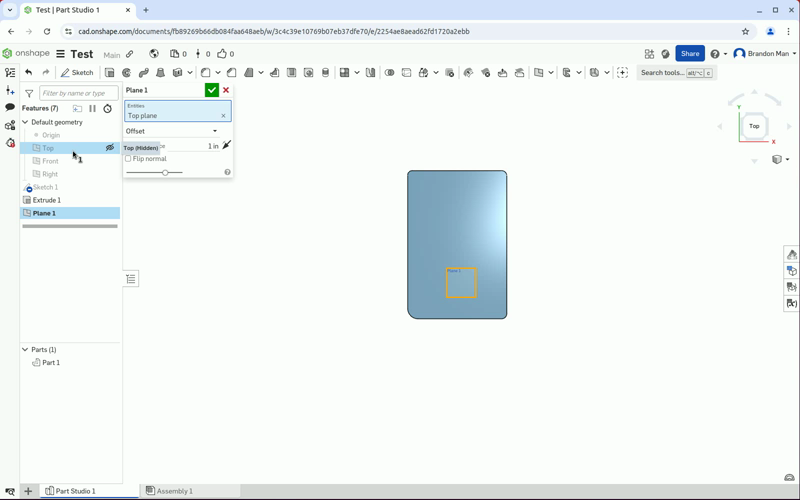
key(tab, 2)
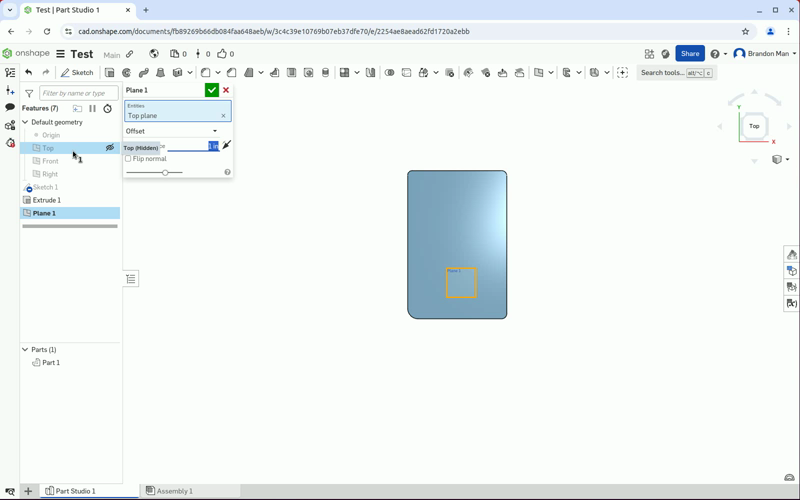
text(0.709)
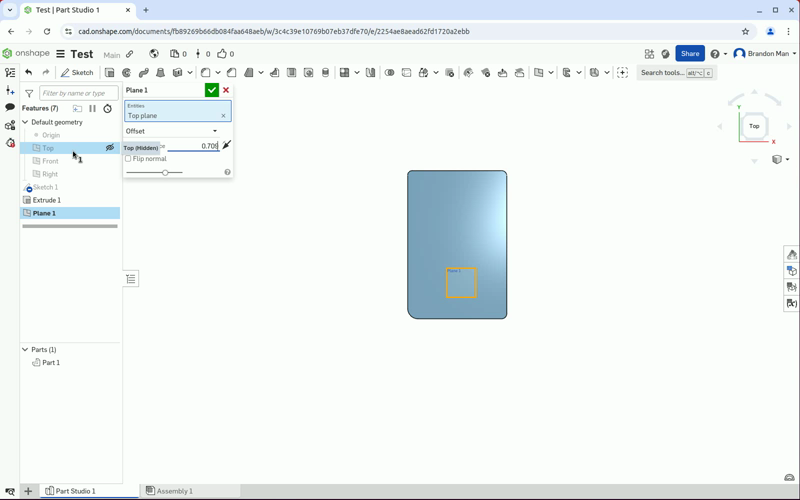
key(enter, 2)
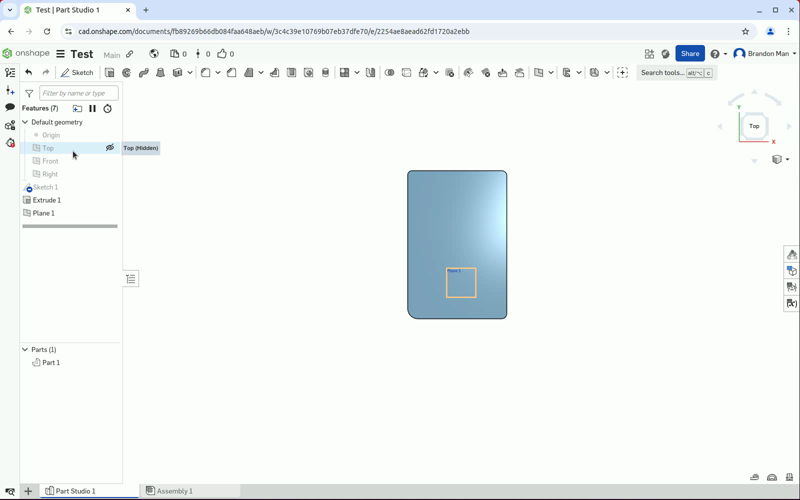
key(shift+s)
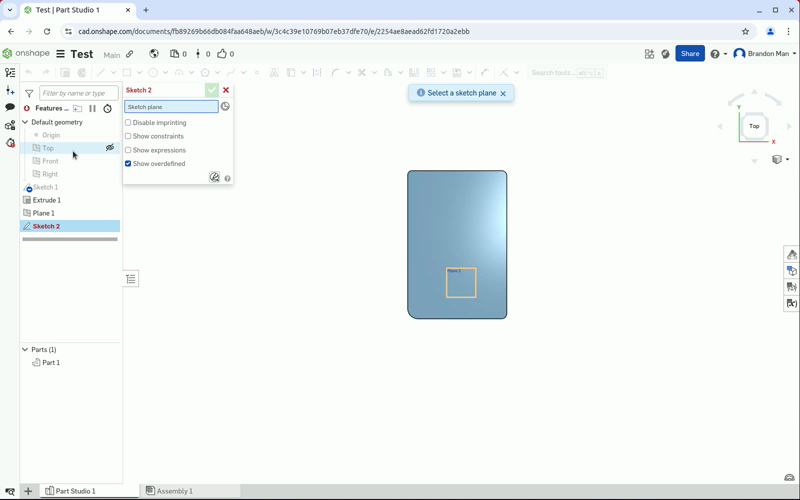
mouse_move(73, 215)
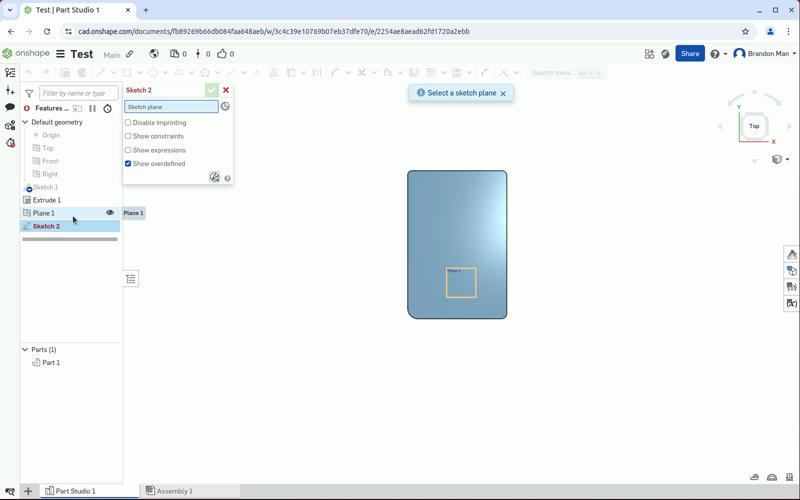
click(73, 215)
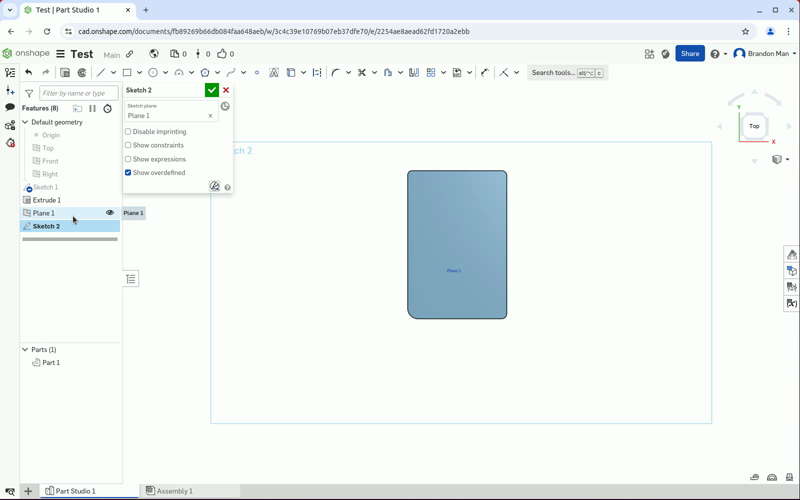
mouse_move(73, 352)
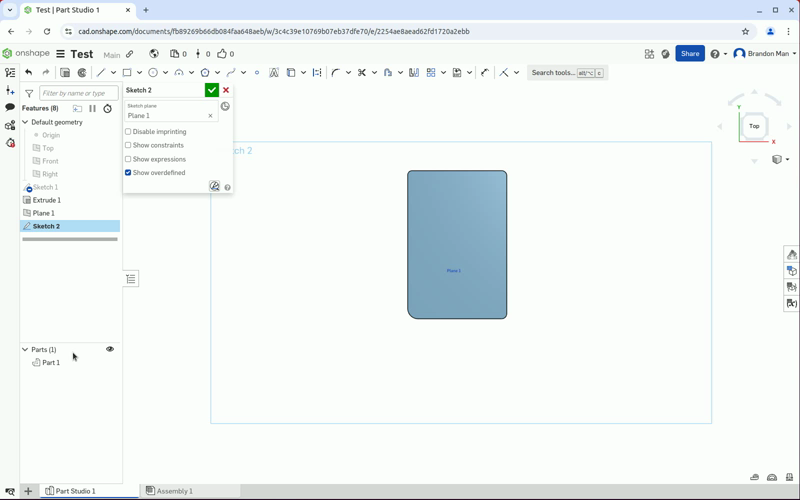
key(y)
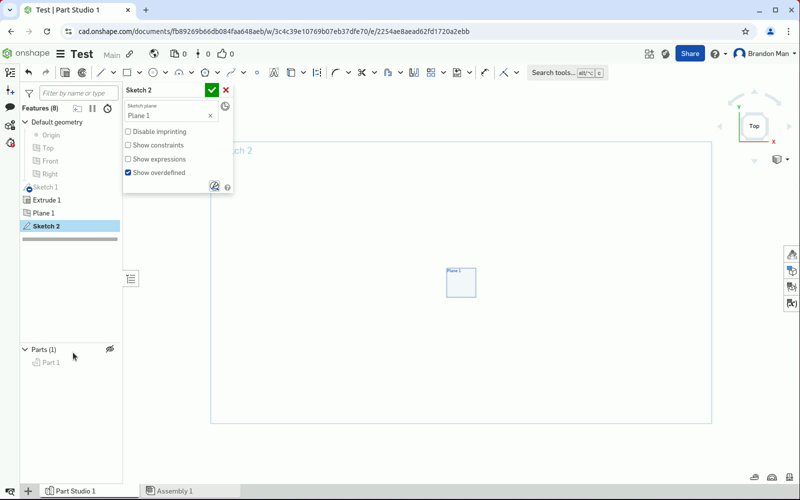
key(c)
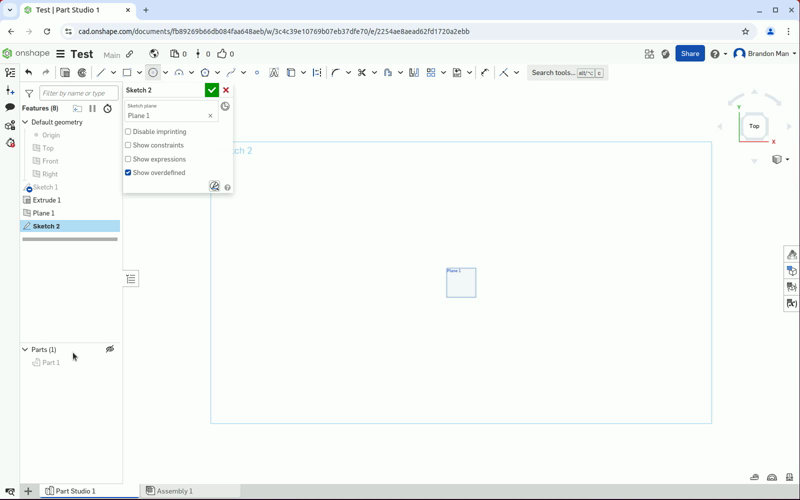
key_down(shift)
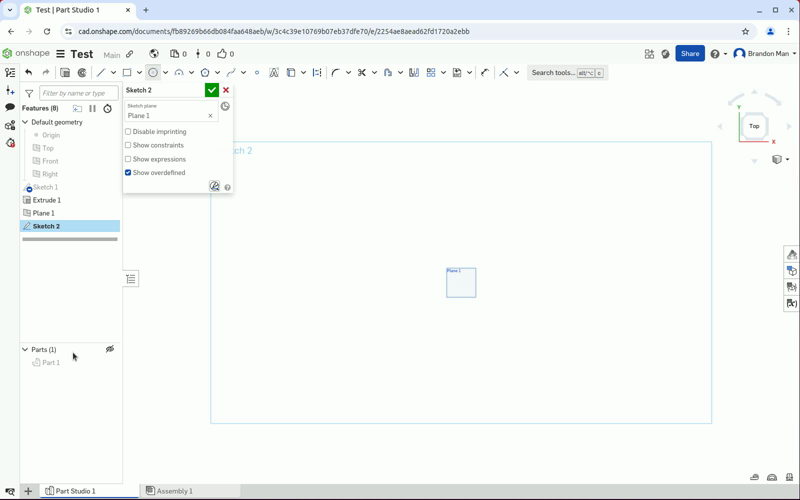
mouse_move(438, 219)
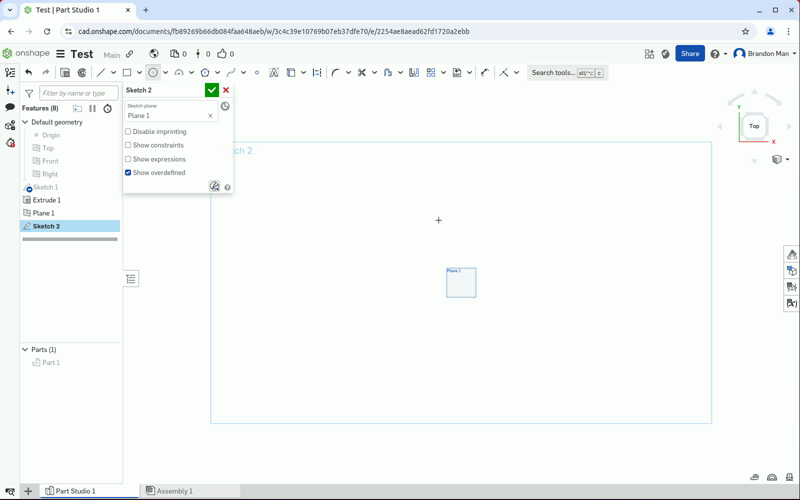
click(438, 219)
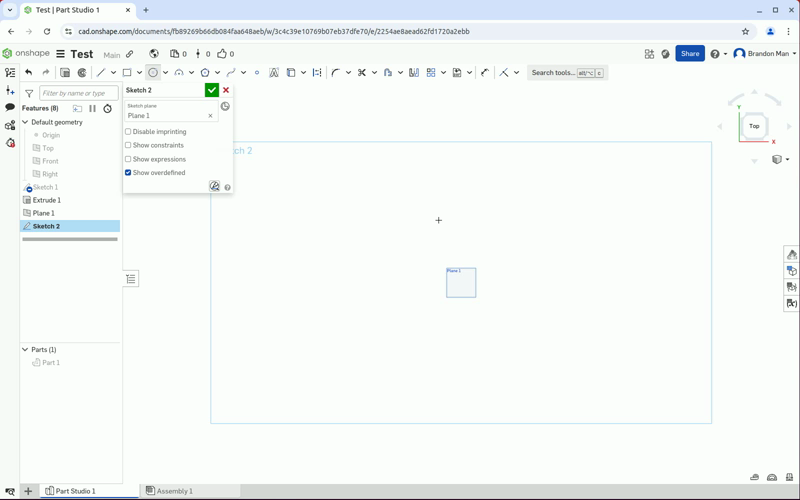
key_up(shift)
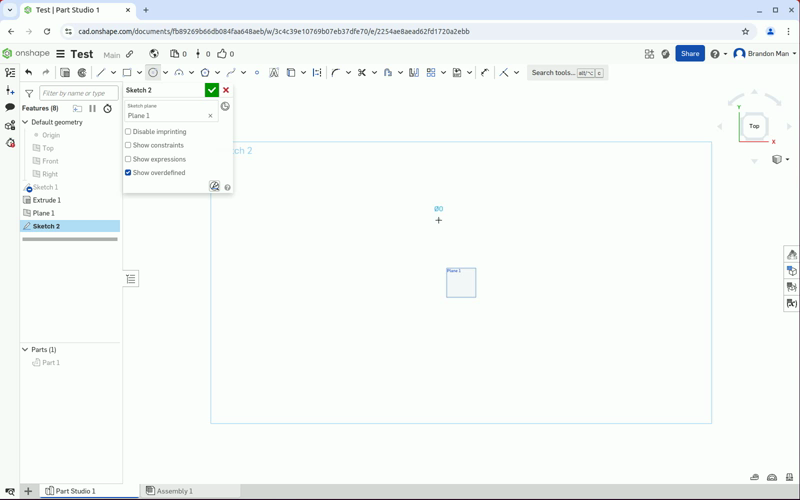
mouse_move(449, 219)
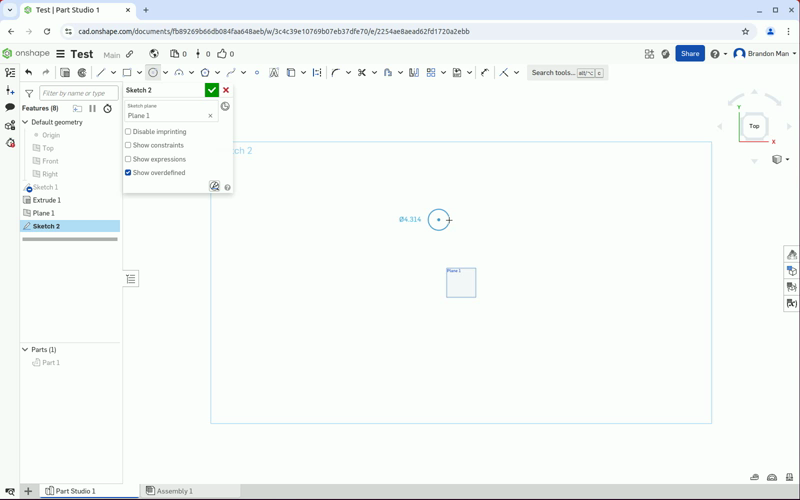
click(449, 219)
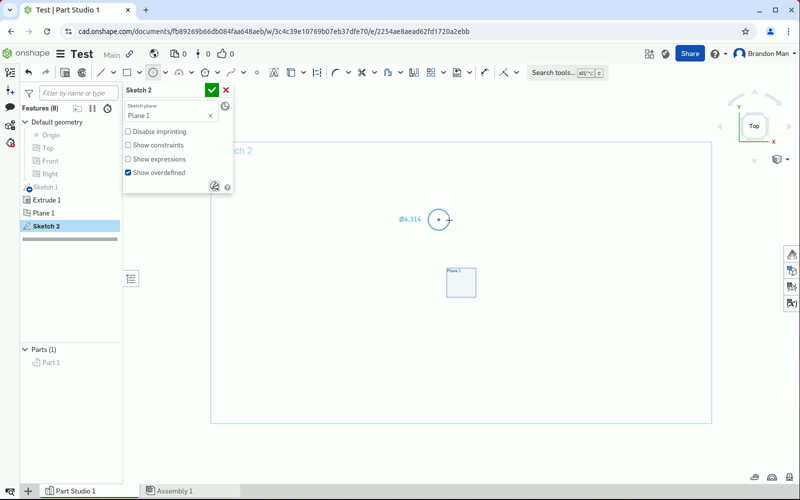
key(esc)
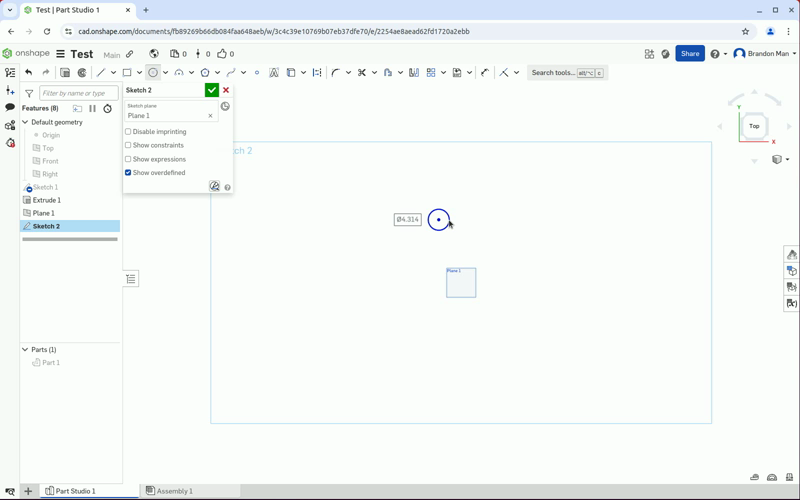
mouse_move(441, 223)
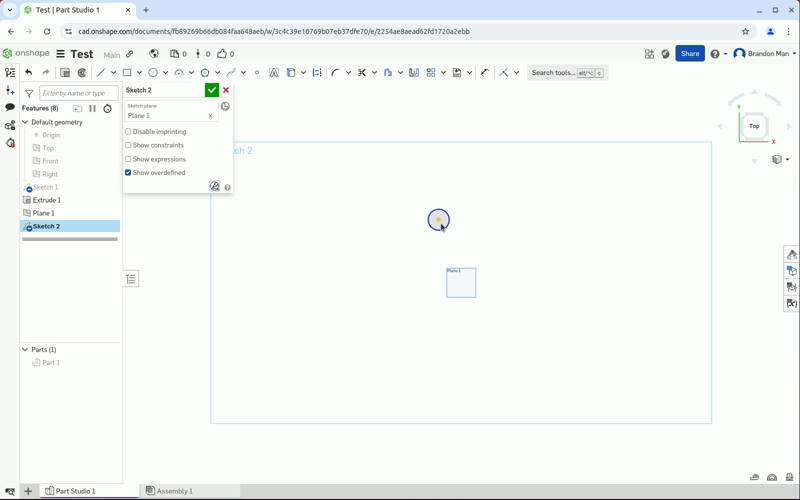
scroll(6)
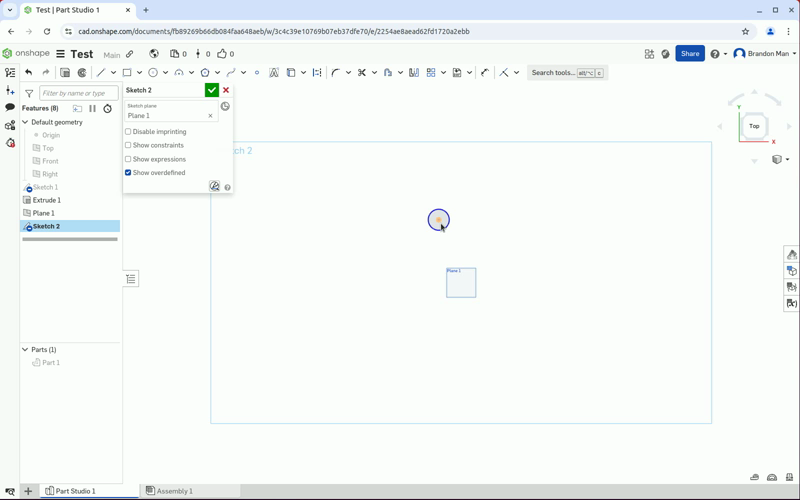
scroll(6)
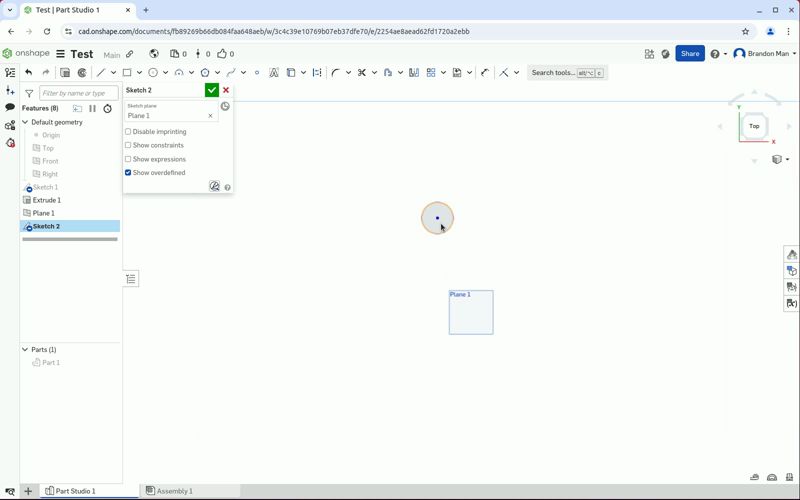
scroll(6)
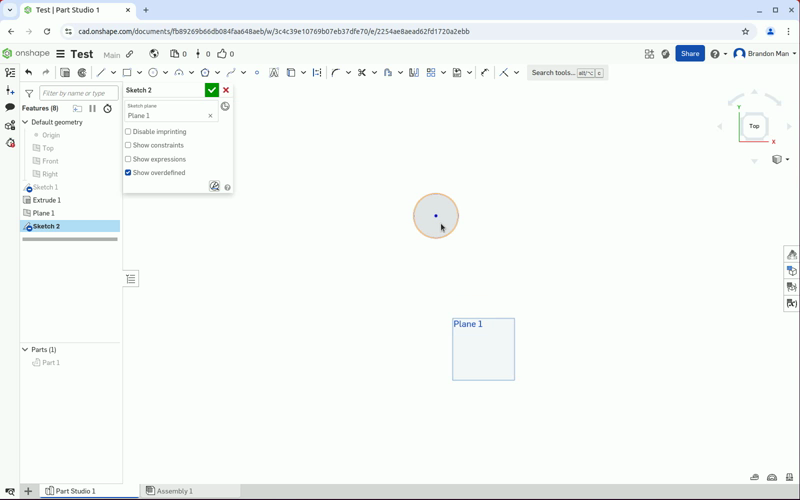
scroll(6)
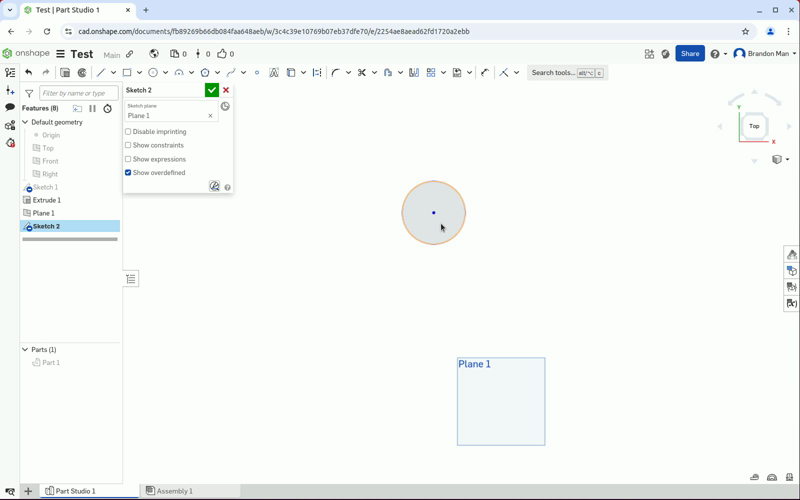
scroll(6)
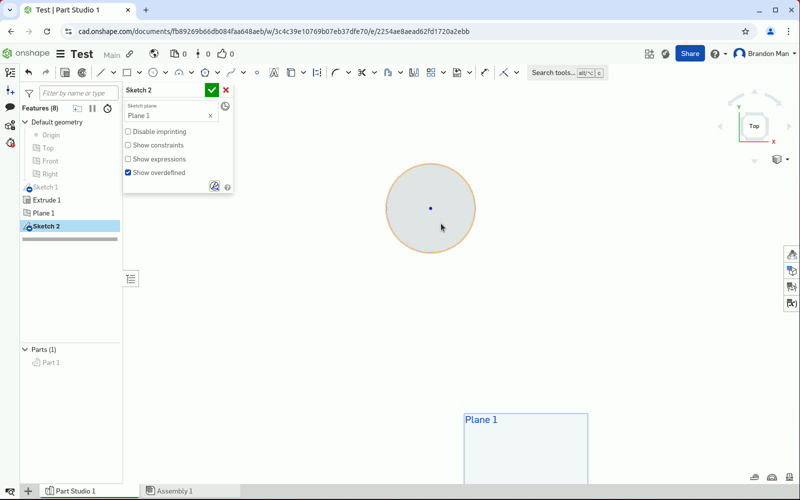
scroll(6)
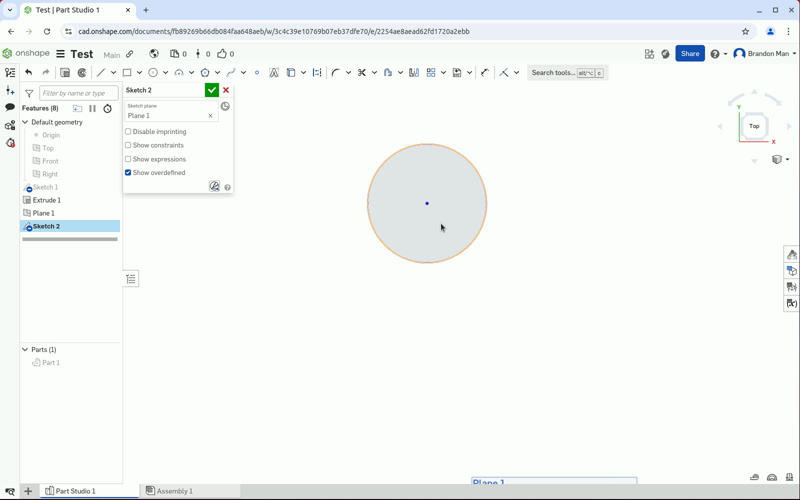
scroll(6)
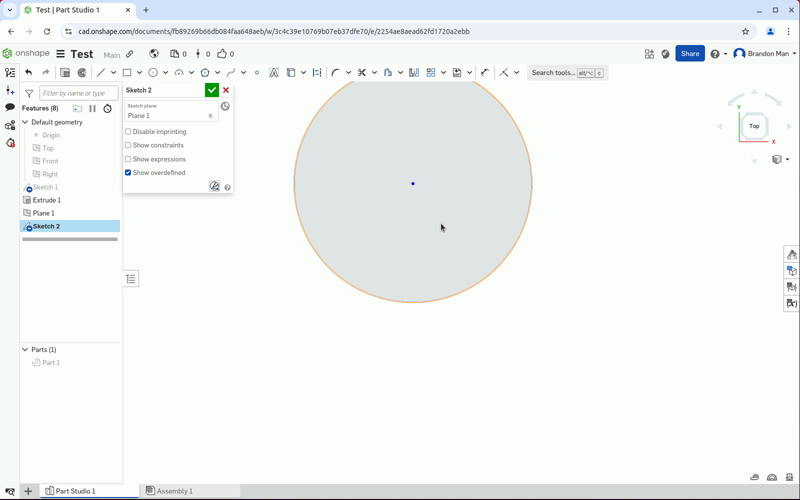
click(441, 223)
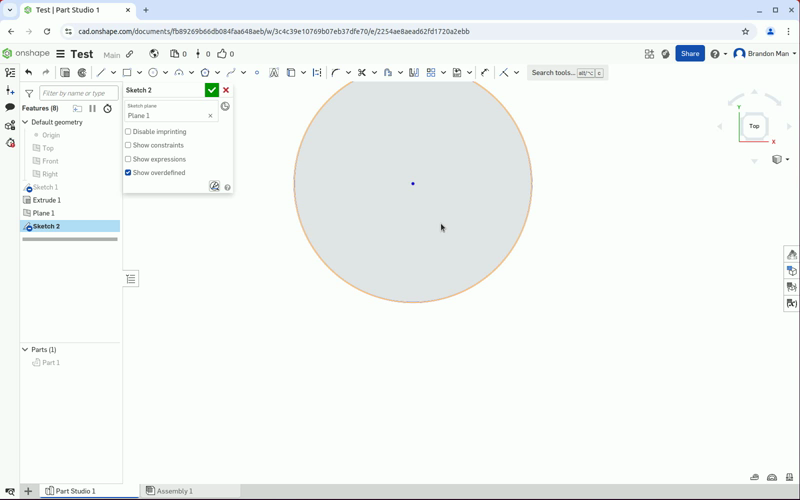
scroll(-6)
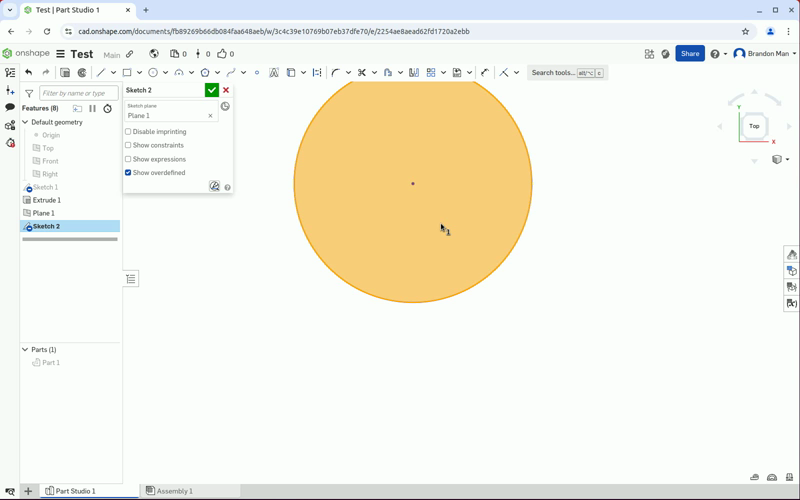
scroll(-6)
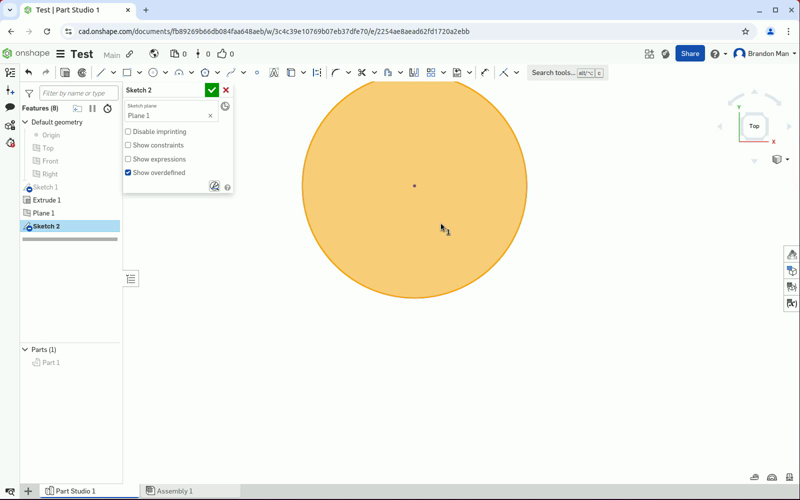
scroll(-6)
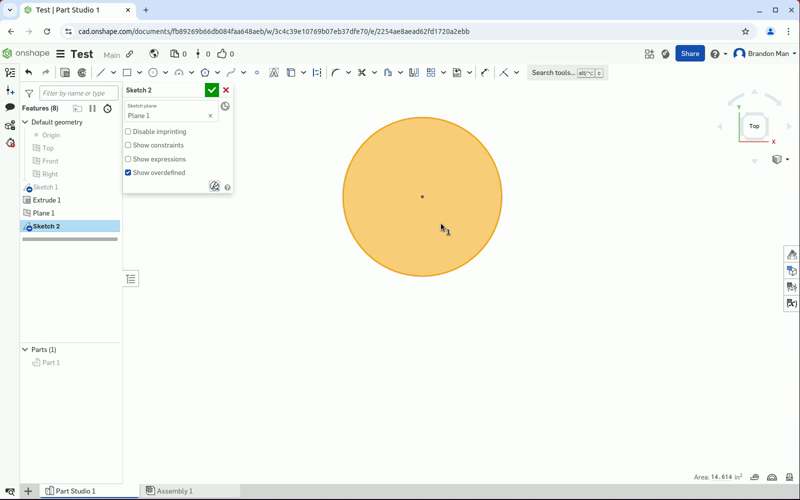
scroll(-6)
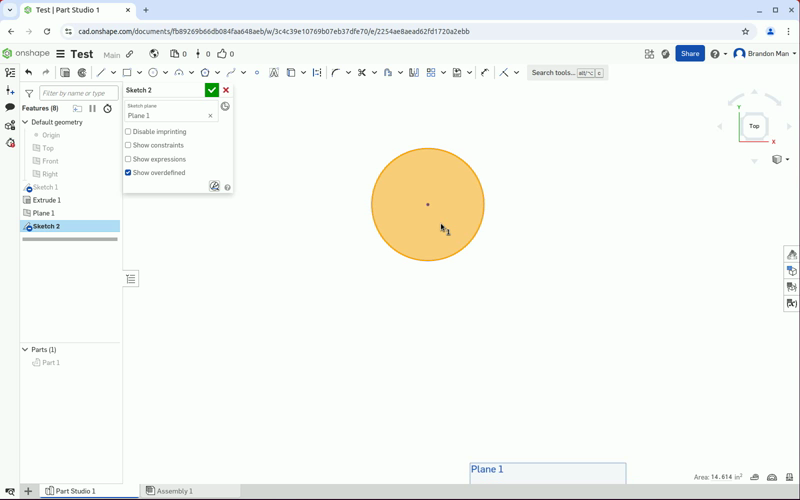
scroll(-6)
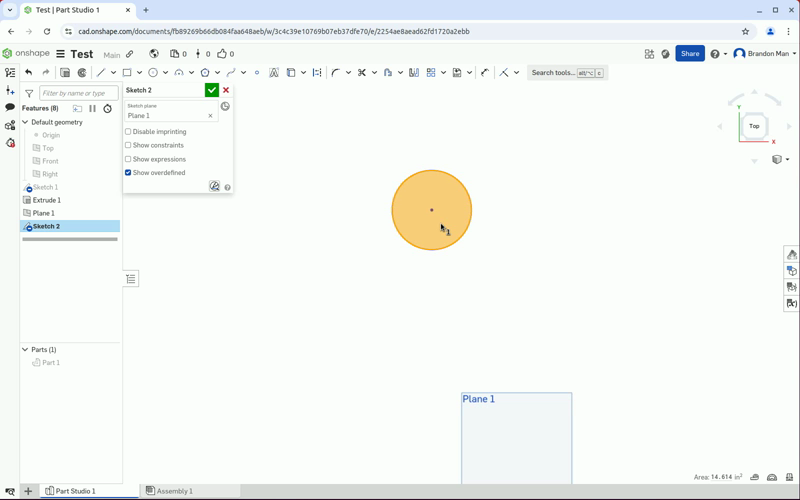
scroll(-6)
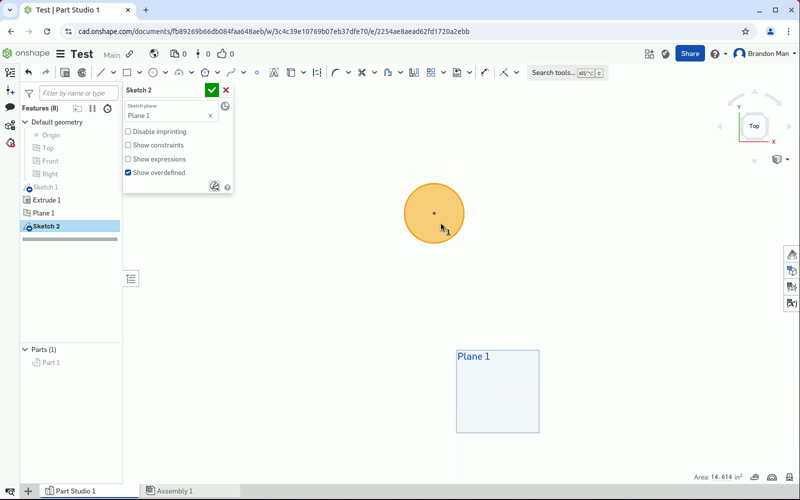
scroll(-6)
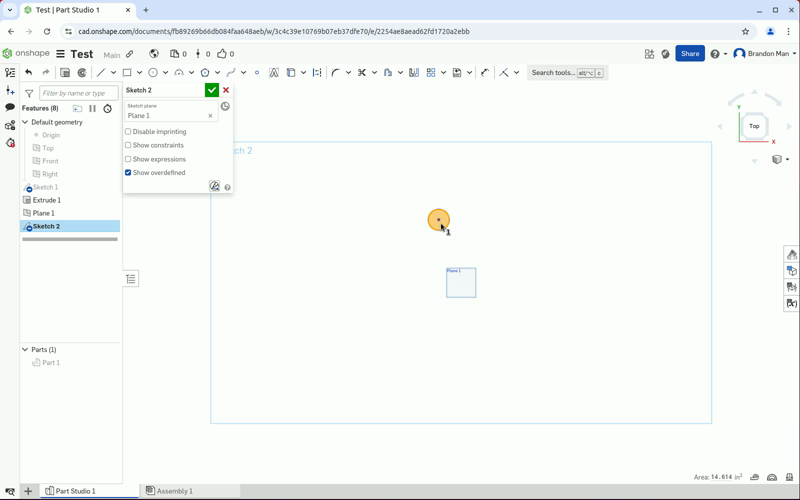
mouse_move(73, 352)
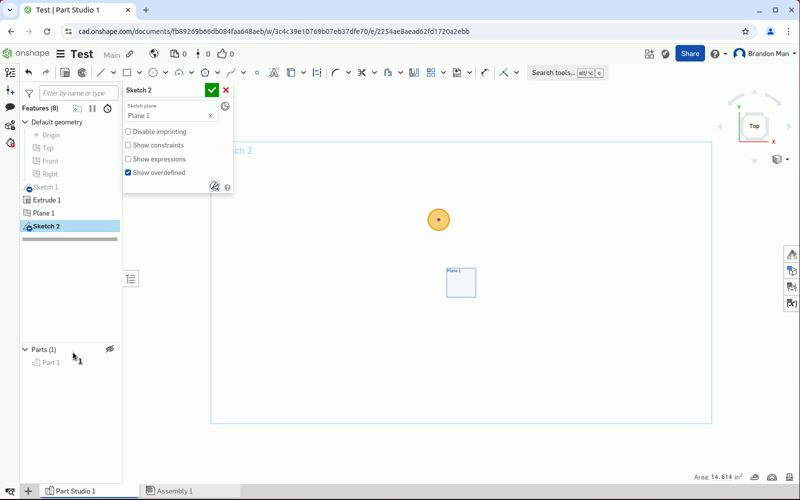
key(shift+y)
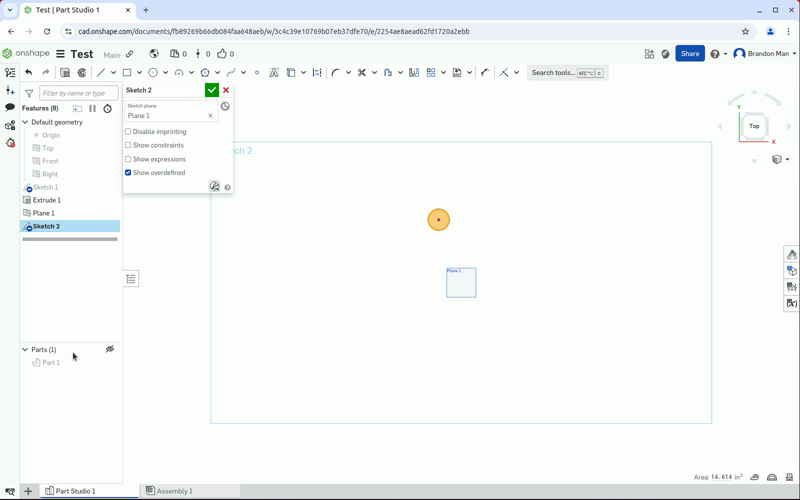
key(shift+e)
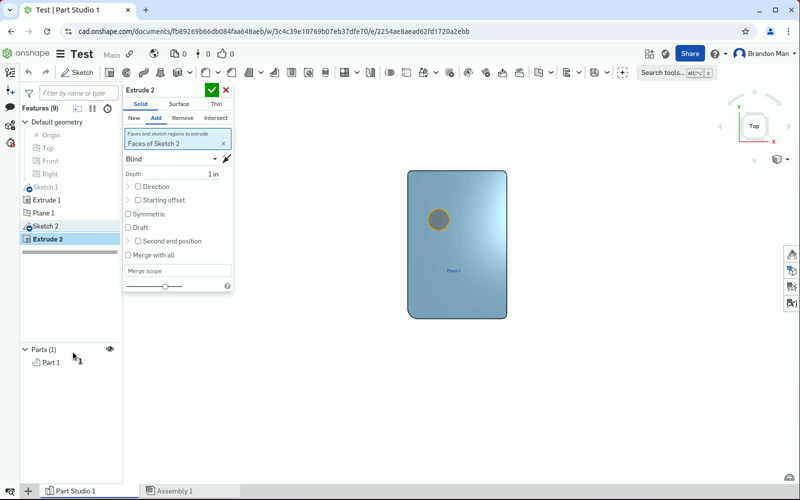
mouse_move(143, 106)
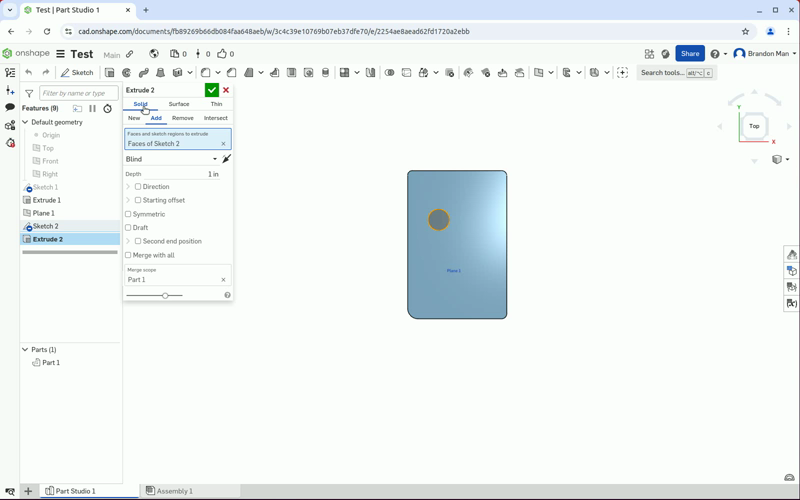
click(143, 106)
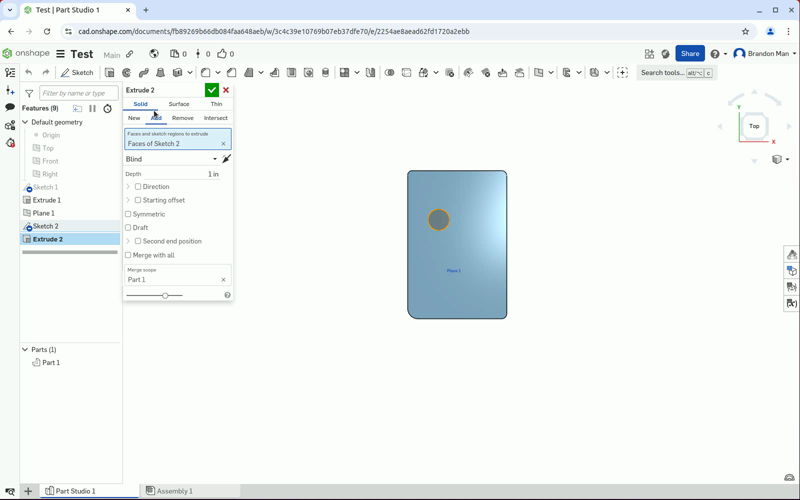
mouse_move(186, 120)
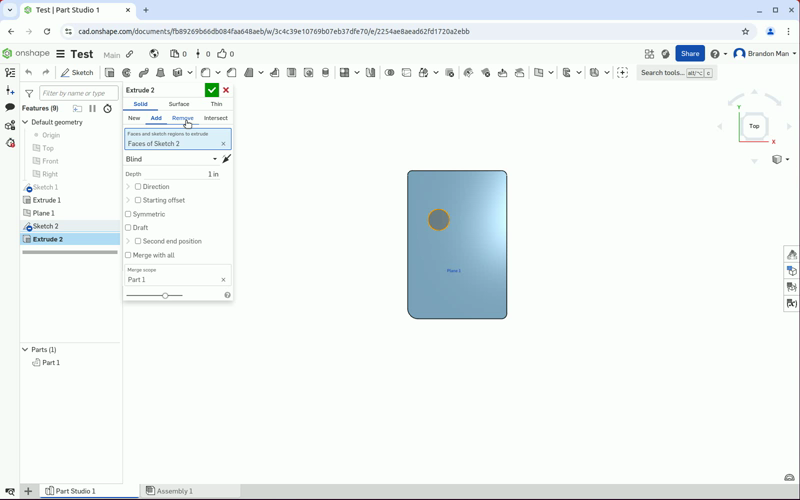
click(186, 120)
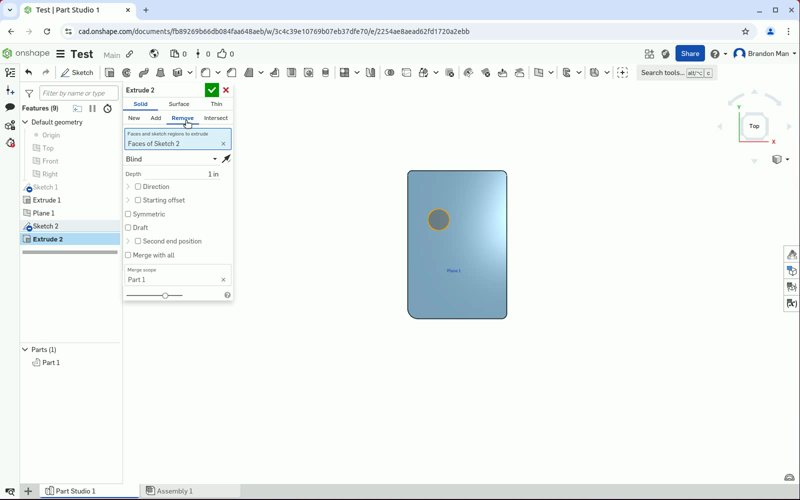
key(tab, 4)
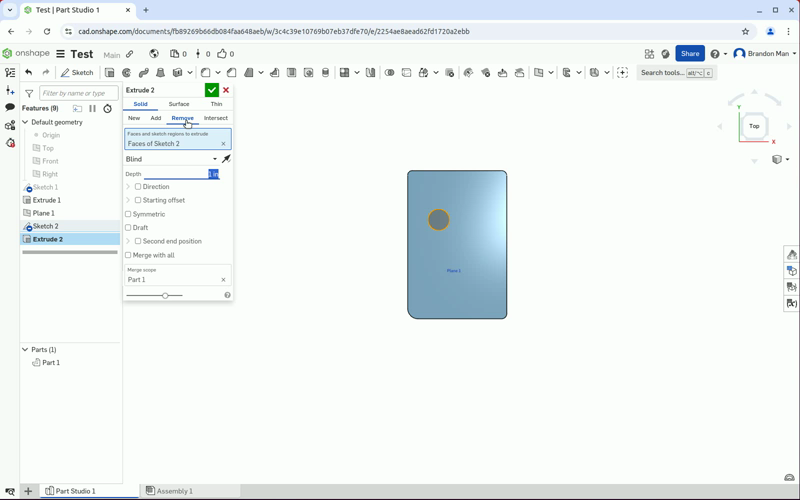
text(5.055)
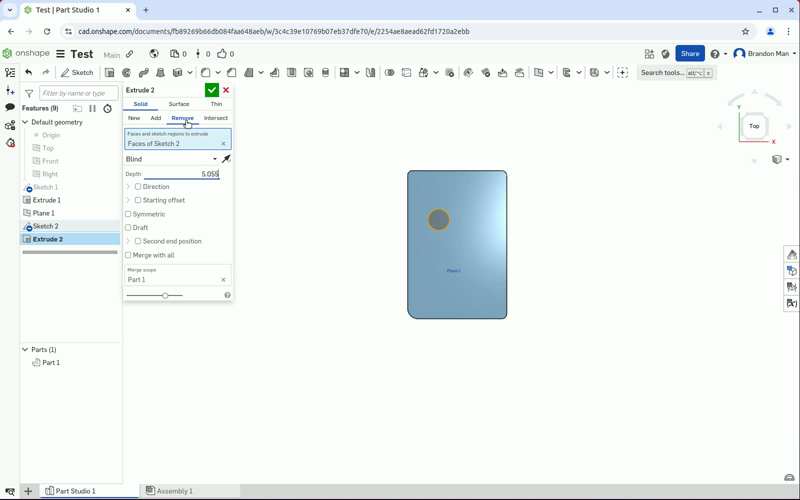
key(tab, 6)
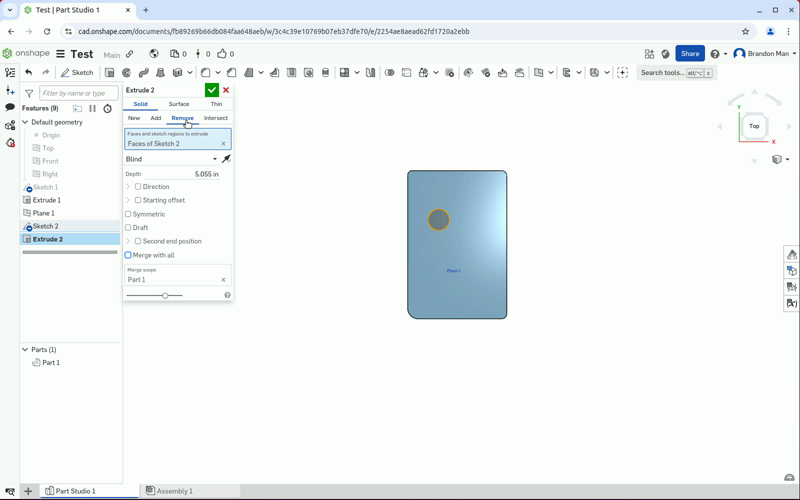
key(space)
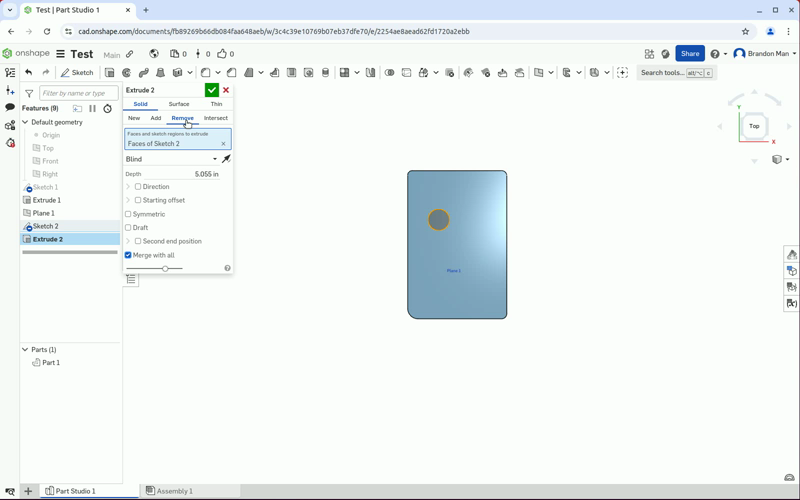
key(enter)
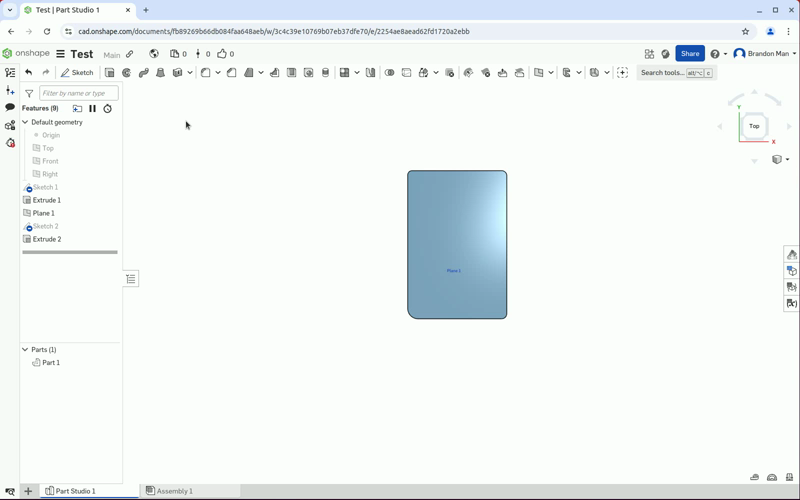
key(shift+h)
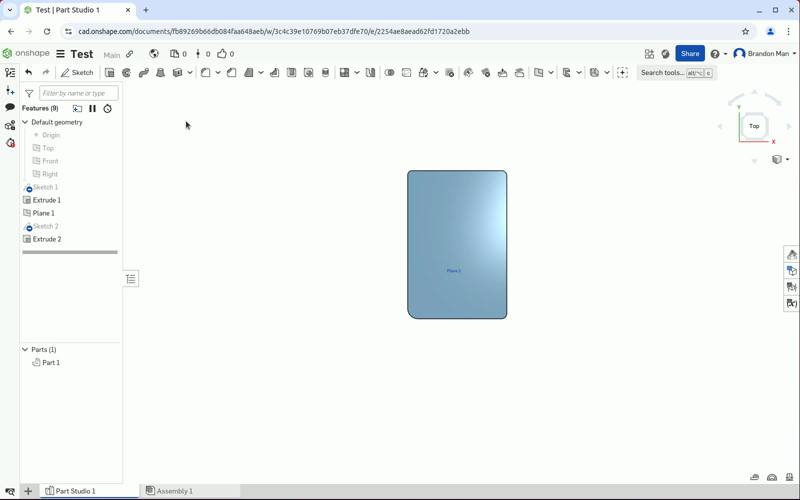
key(shift+h)
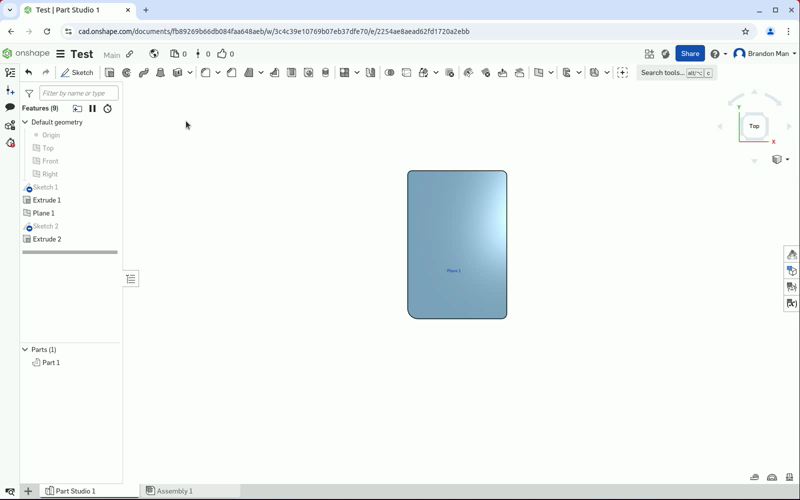
mouse_move(73, 189)
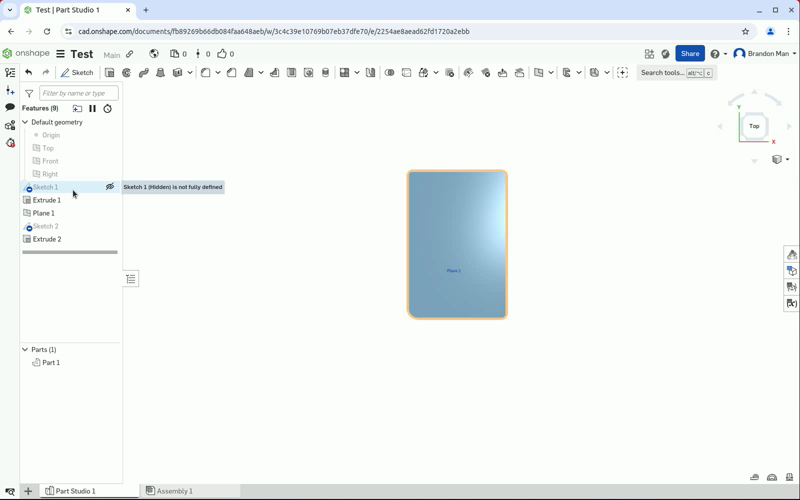
click(73, 189)
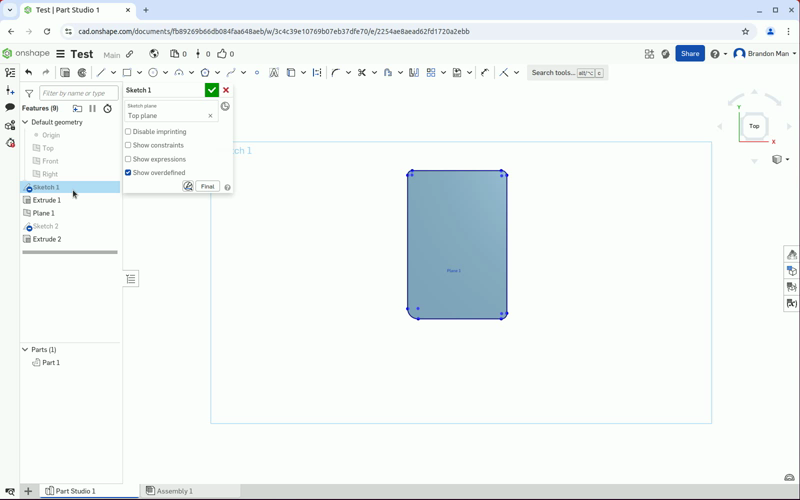
mouse_move(229, 92)
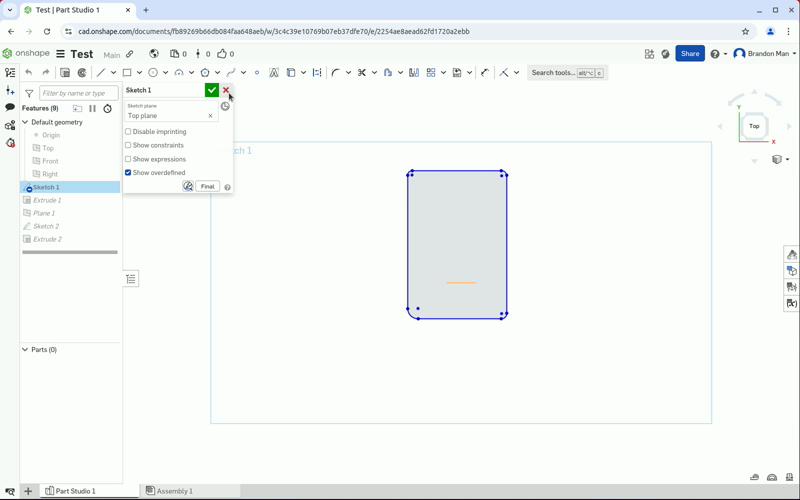
click(229, 92)
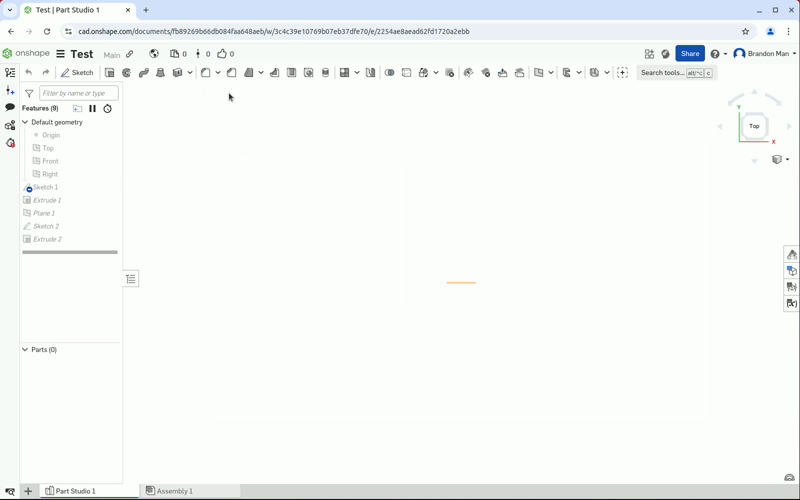
key(shift+s)
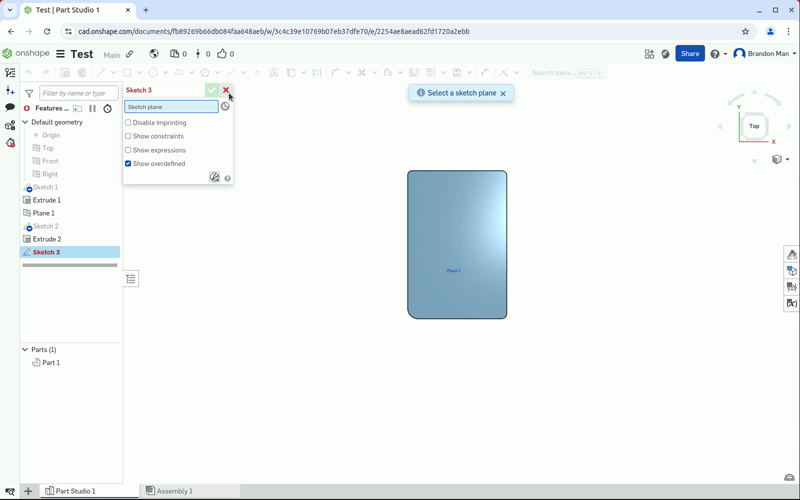
mouse_move(73, 215)
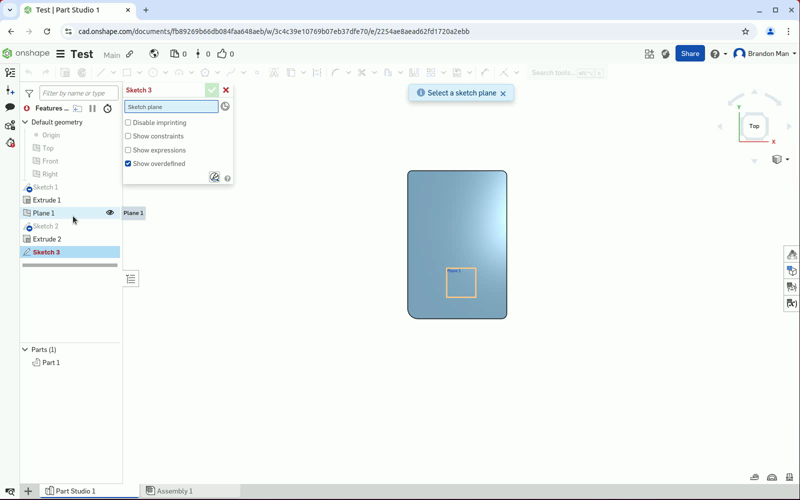
click(73, 215)
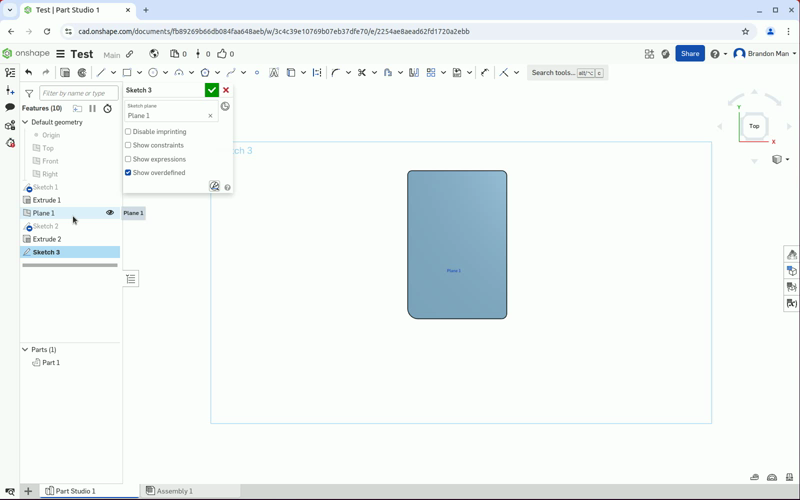
mouse_move(73, 352)
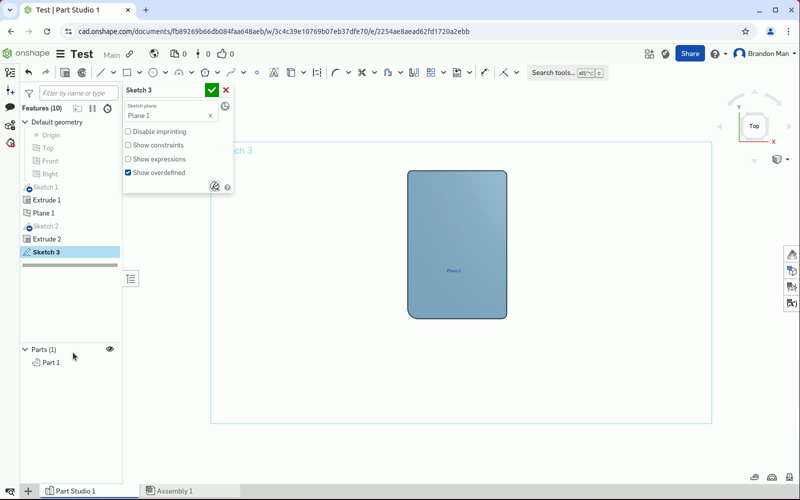
key(y)
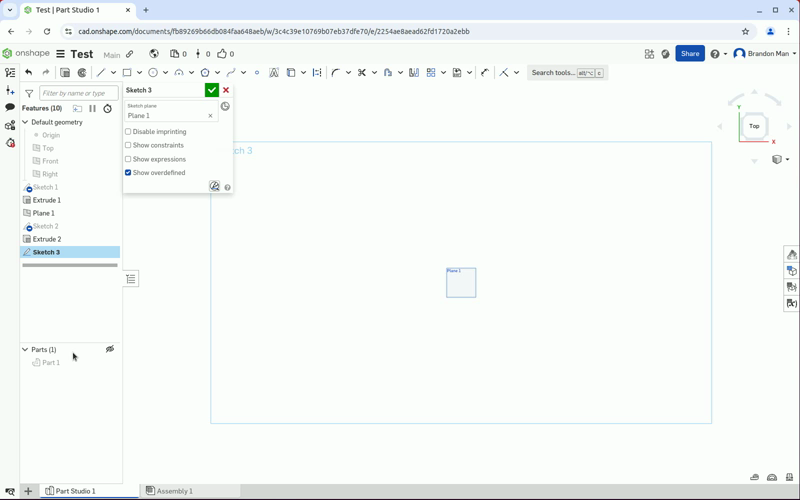
key(c)
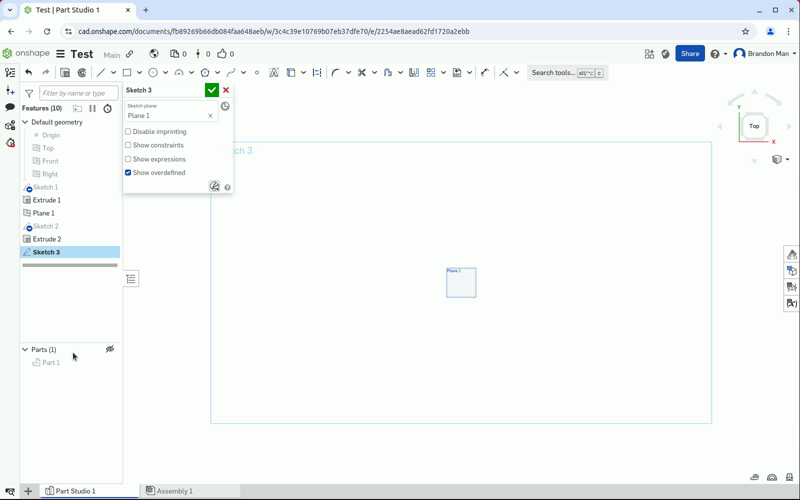
key_down(shift)
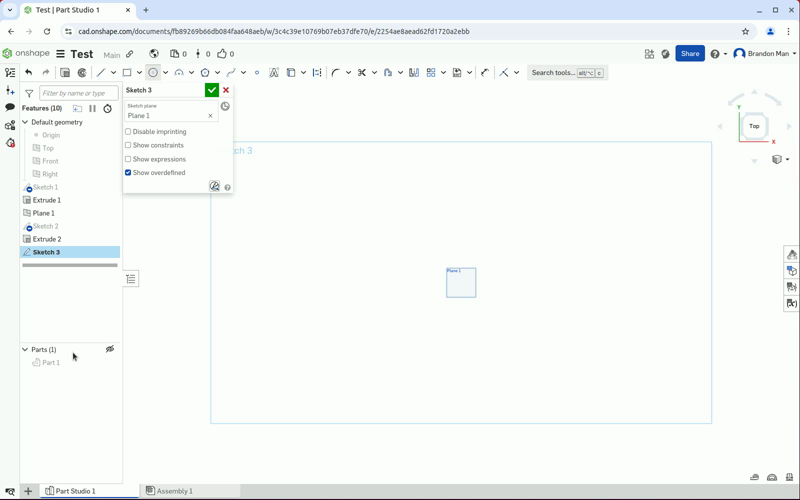
mouse_move(457, 219)
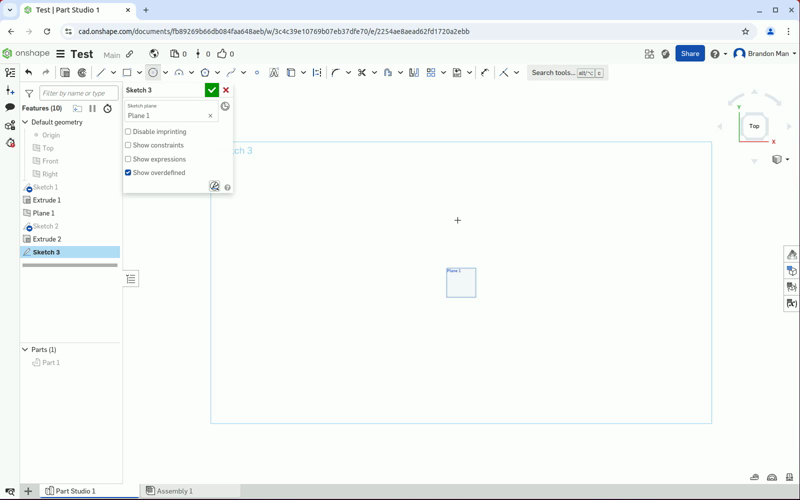
click(457, 219)
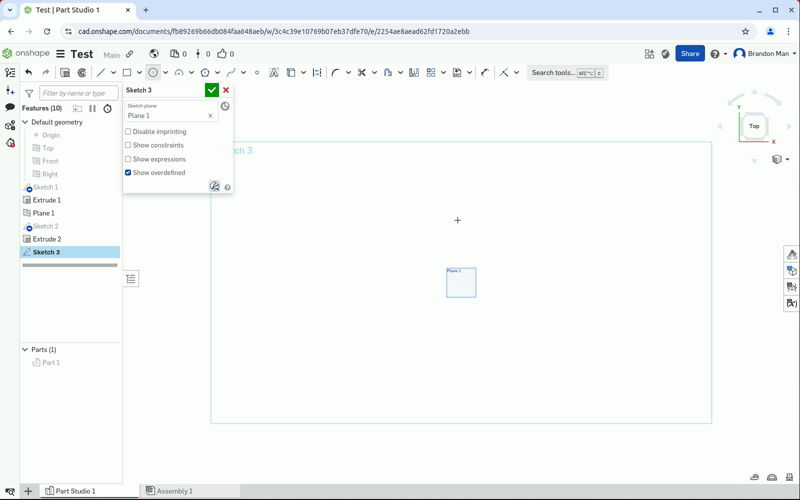
key_up(shift)
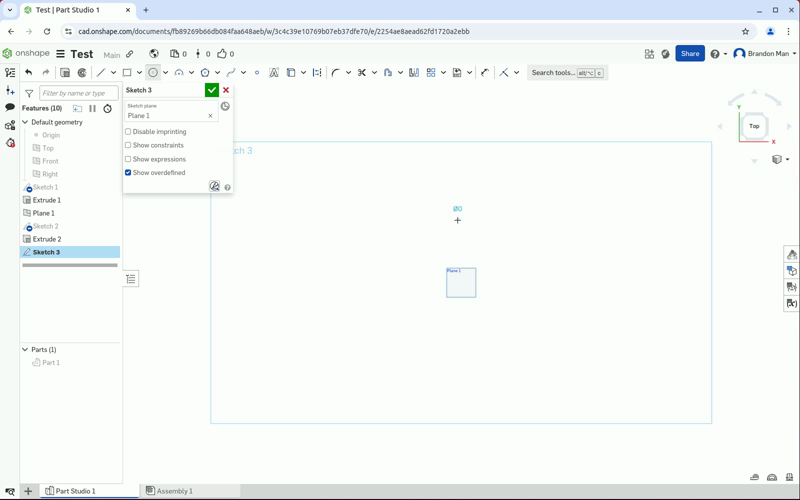
mouse_move(463, 219)
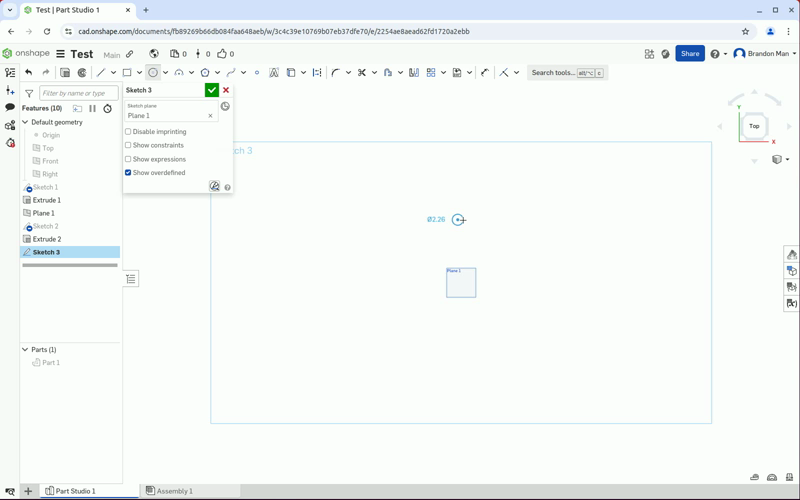
click(463, 219)
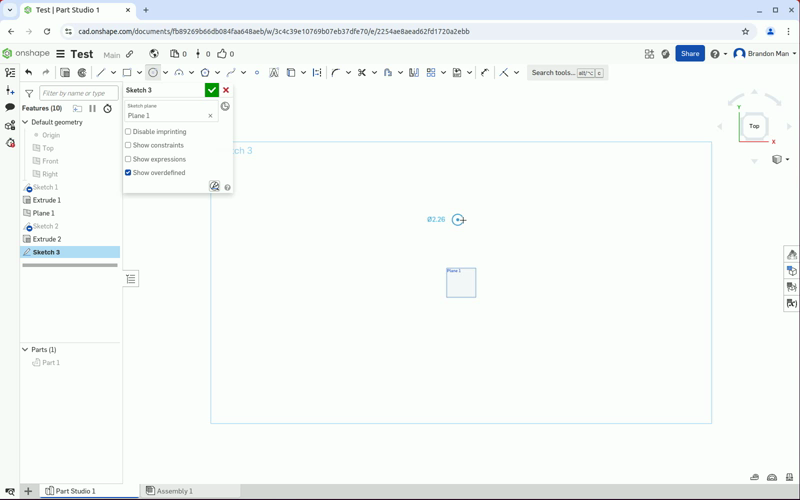
key(esc)
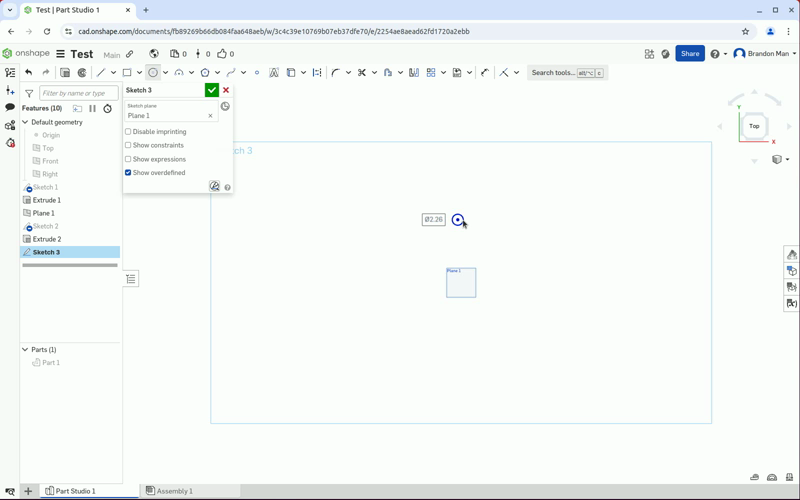
mouse_move(462, 221)
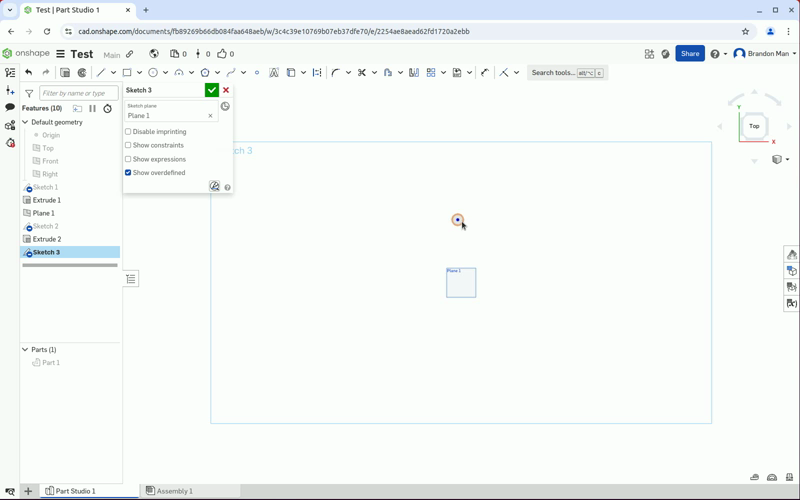
scroll(6)
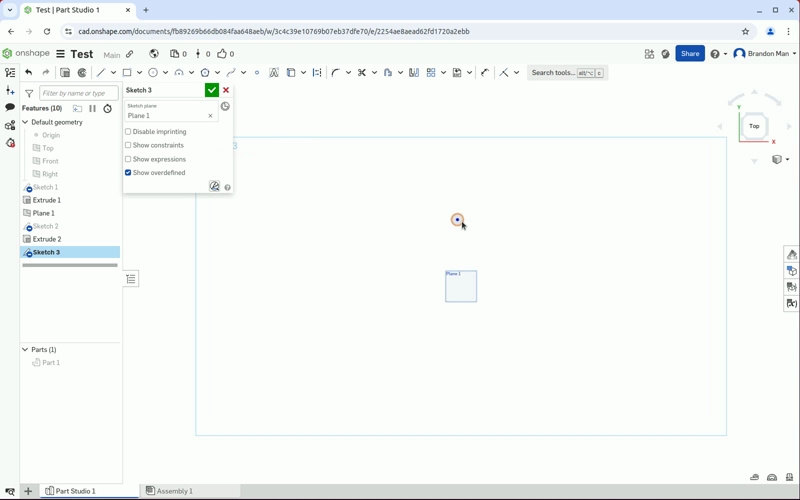
scroll(6)
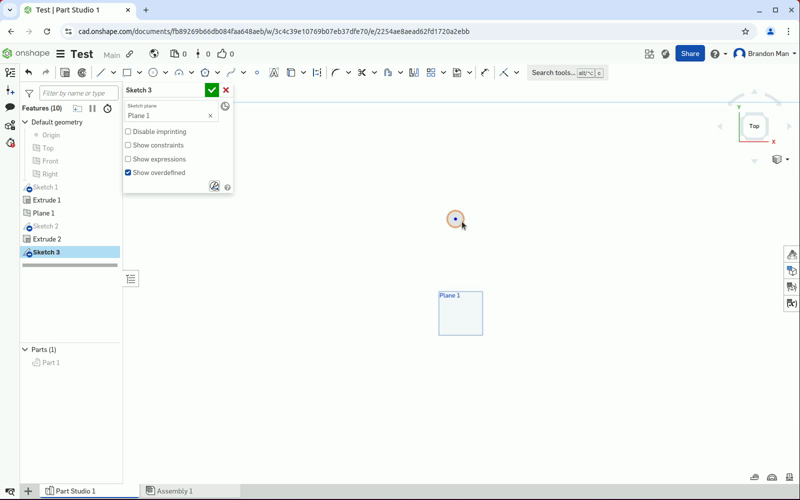
scroll(6)
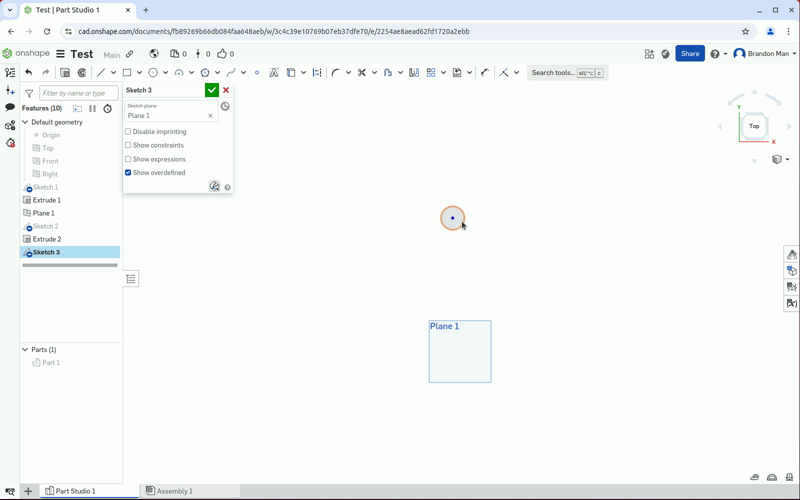
scroll(6)
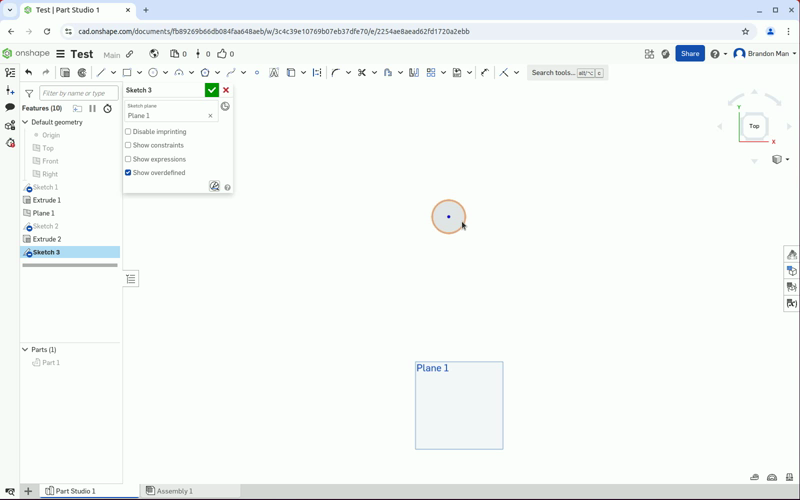
scroll(6)
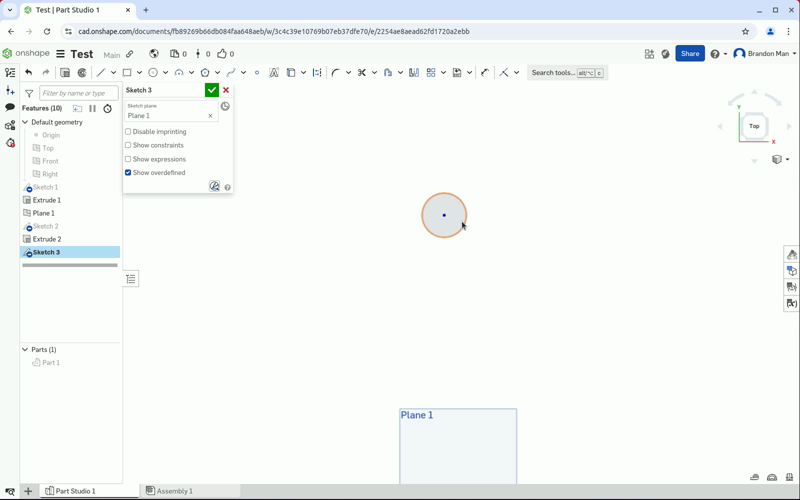
scroll(6)
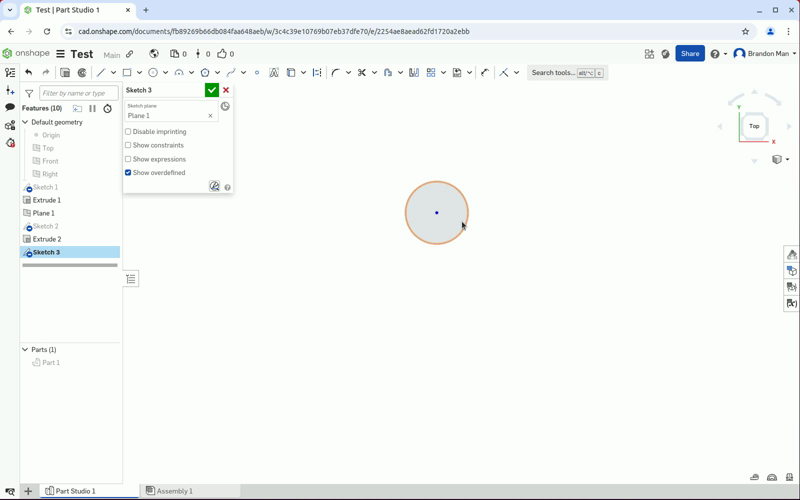
scroll(6)
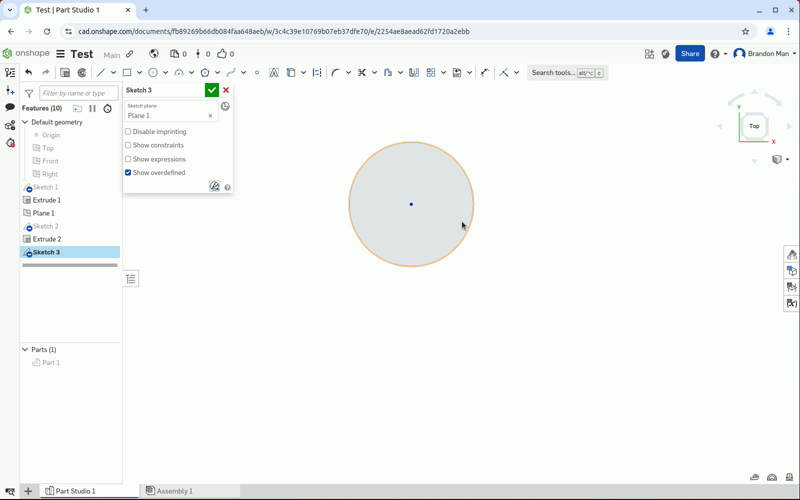
click(462, 221)
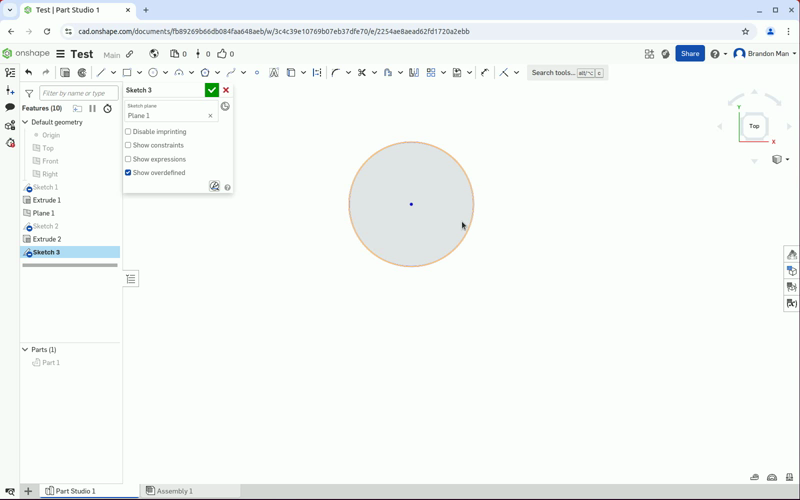
scroll(-6)
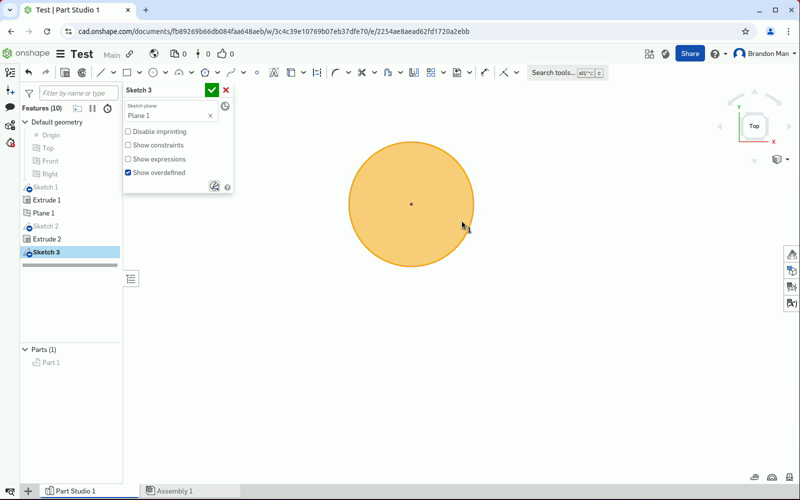
scroll(-6)
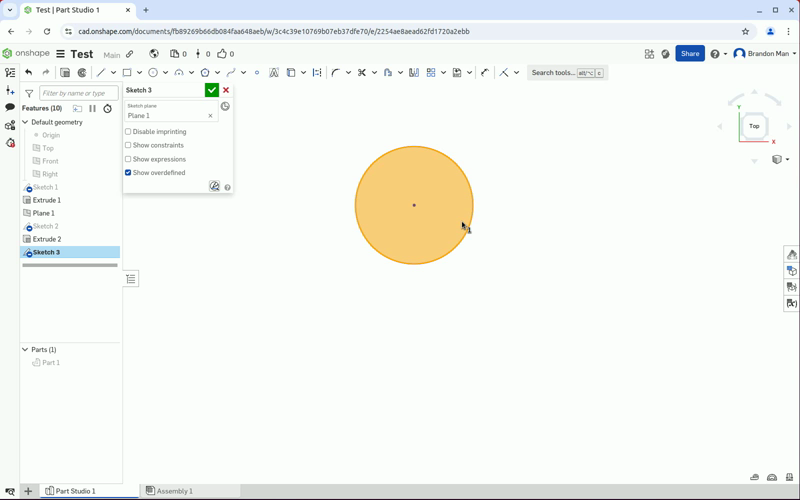
scroll(-6)
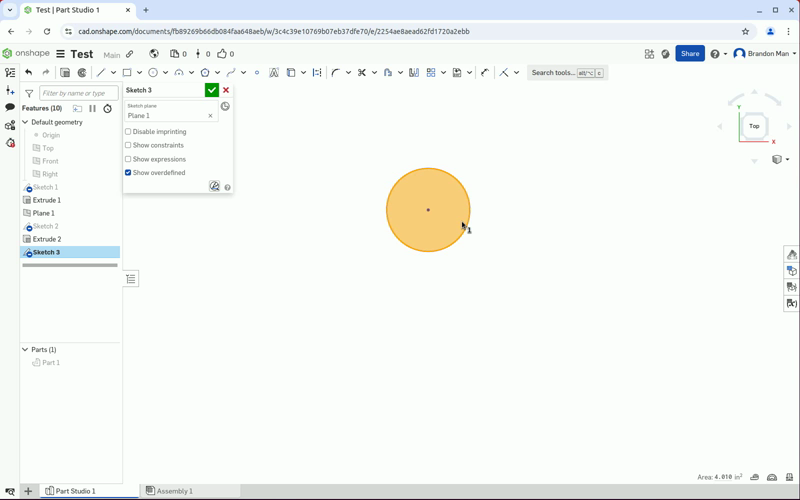
scroll(-6)
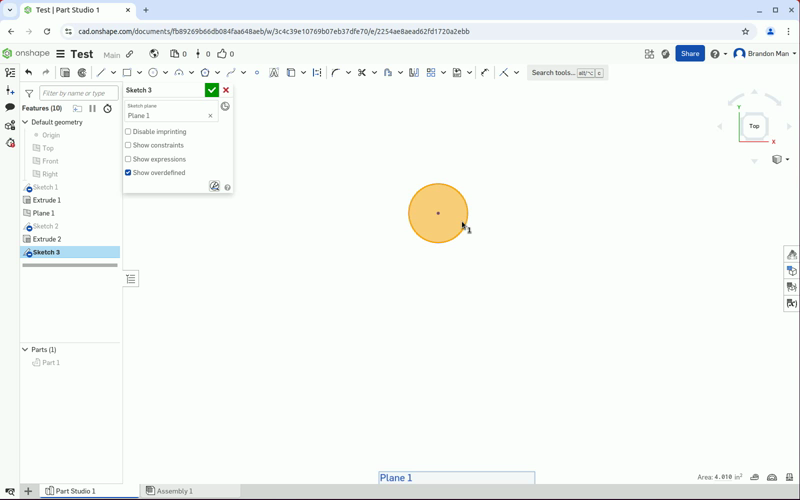
scroll(-6)
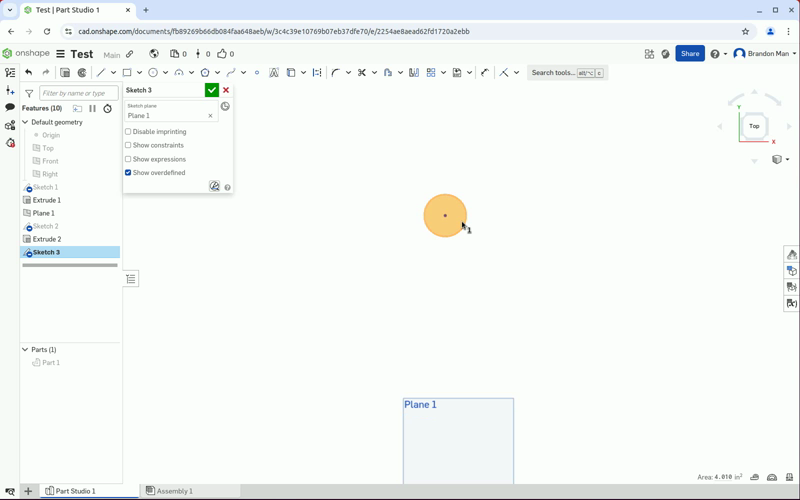
scroll(-6)
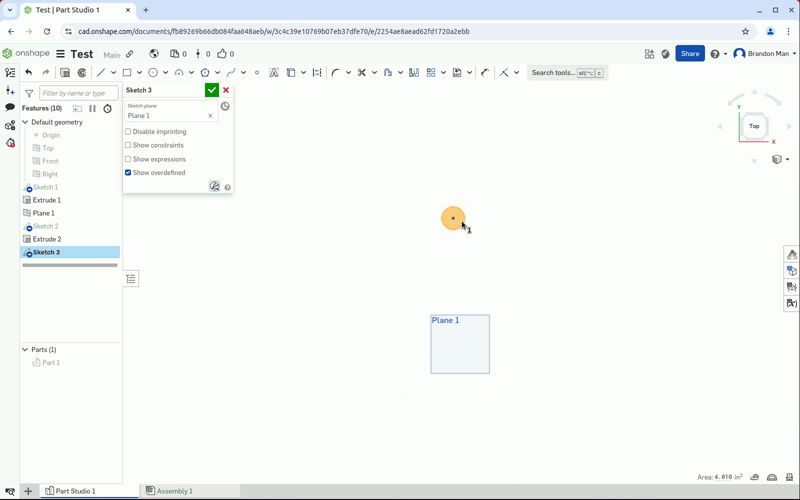
scroll(-6)
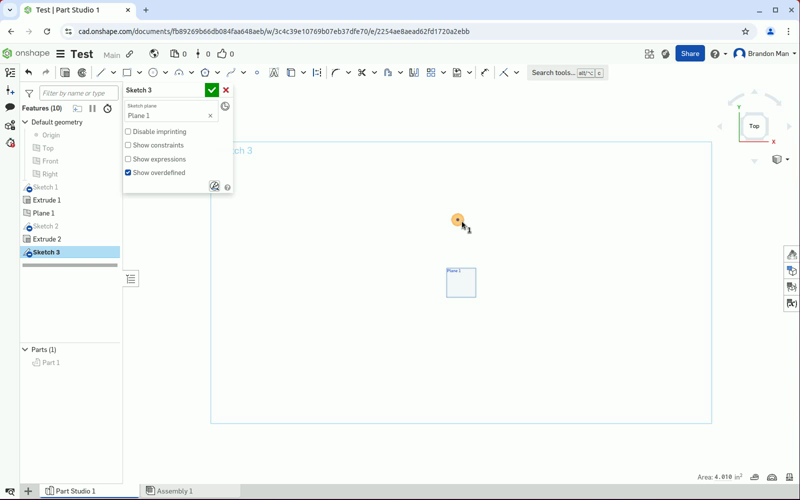
mouse_move(73, 352)
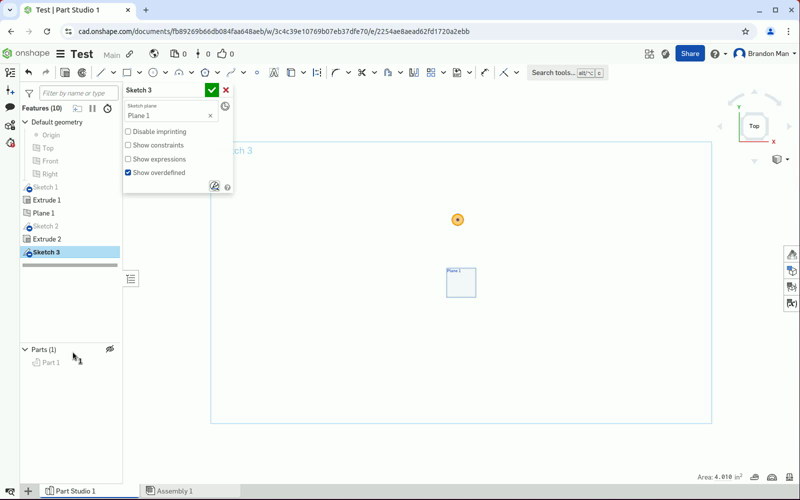
key(shift+y)
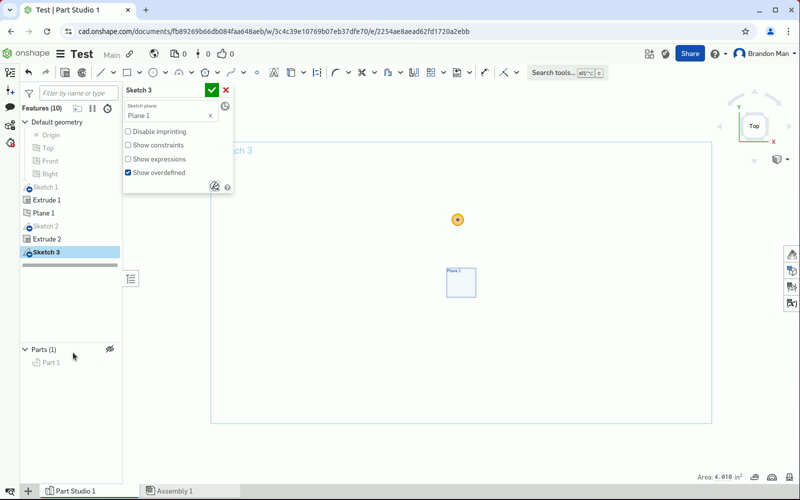
key(shift+e)
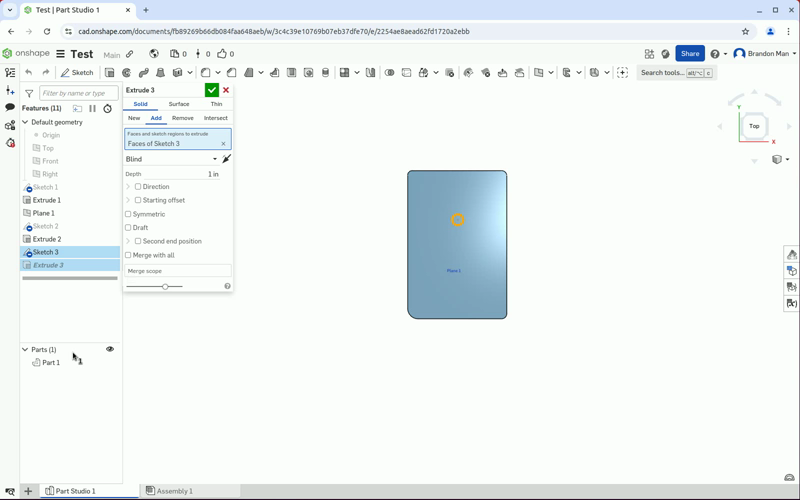
mouse_move(143, 106)
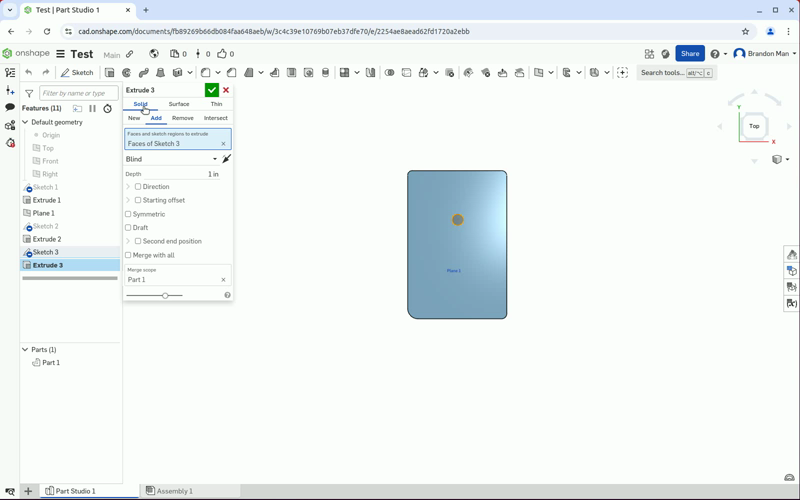
click(143, 106)
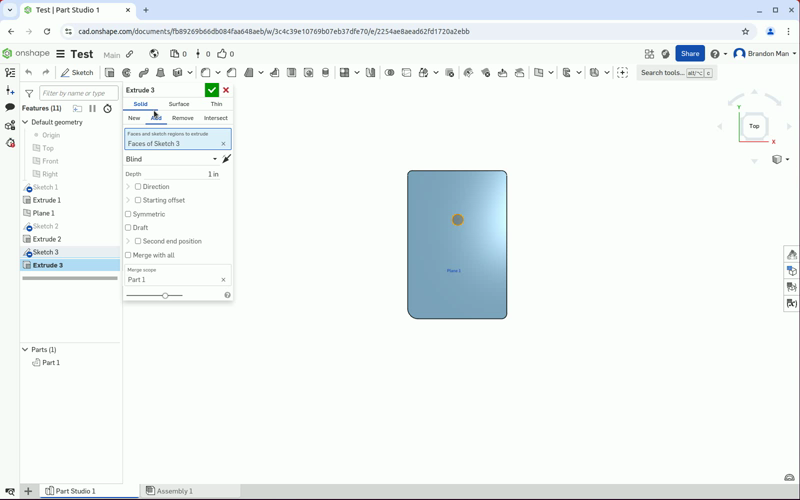
mouse_move(186, 120)
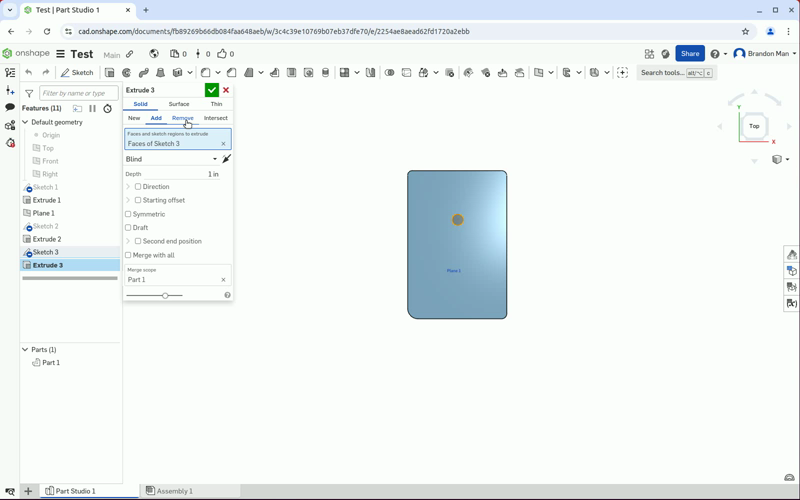
click(186, 120)
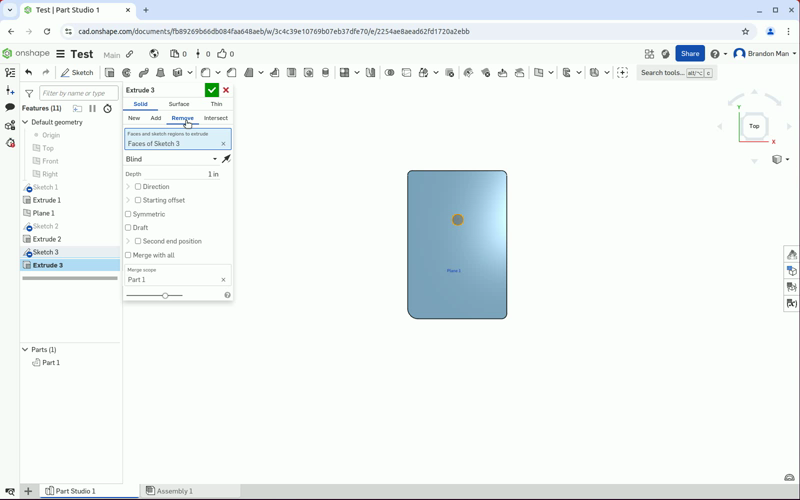
key(tab, 4)
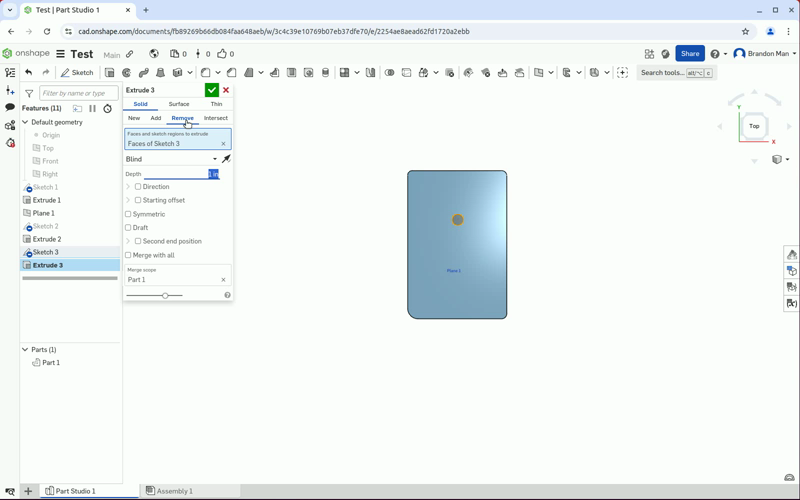
text(5.055)
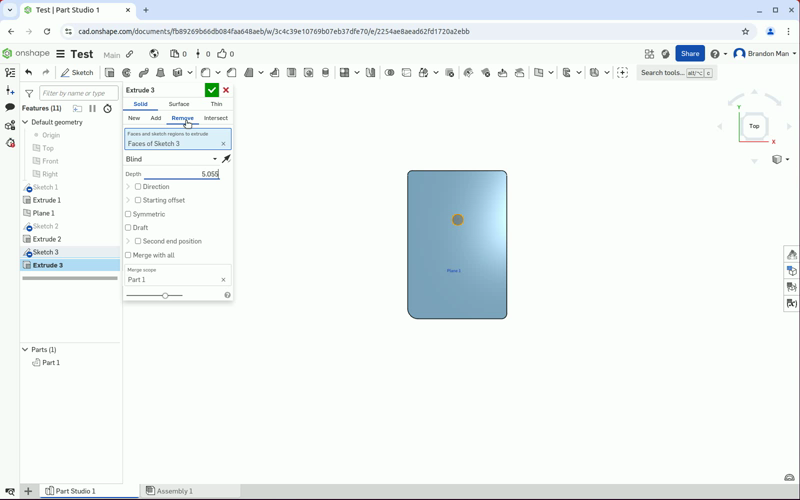
key(tab, 6)
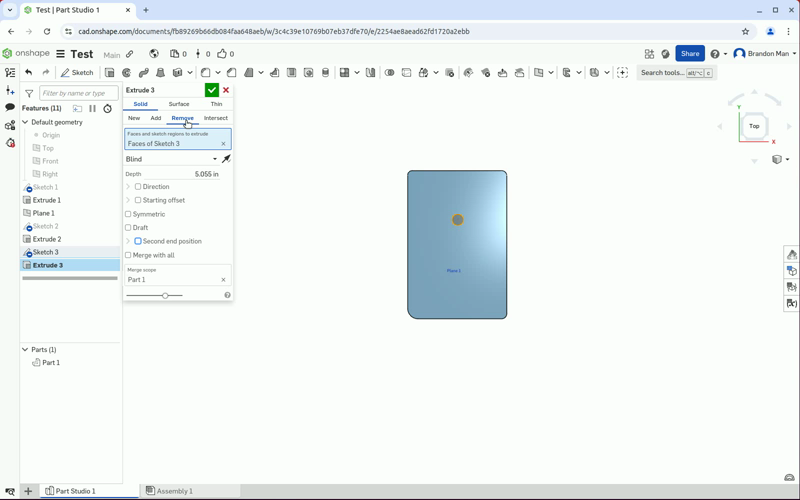
key(space)
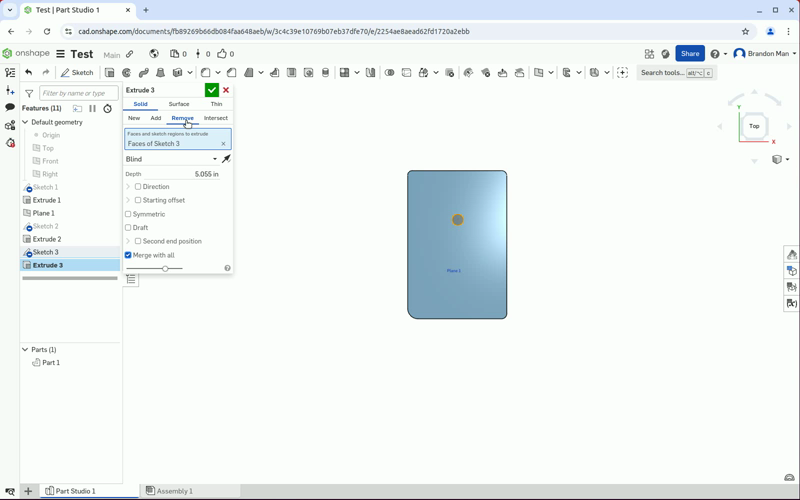
key(enter)
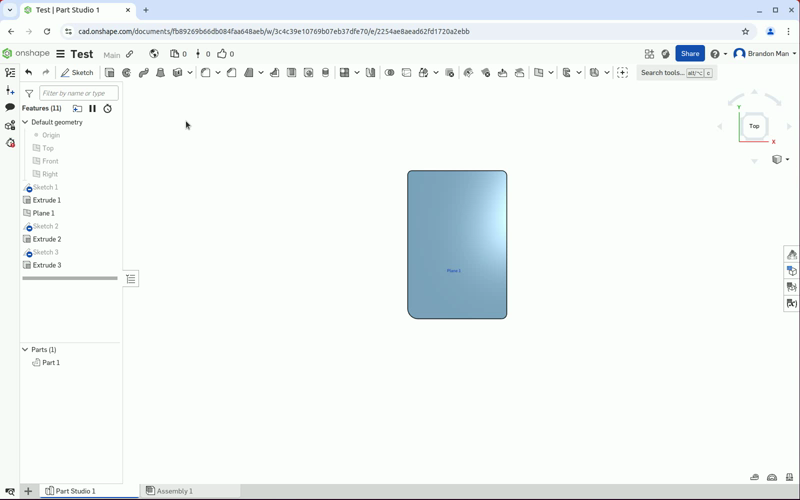
key(shift+h)
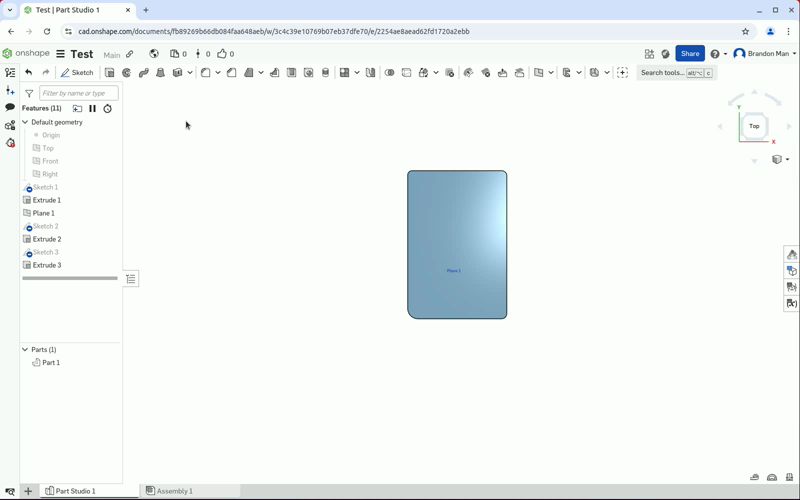
key(shift+h)
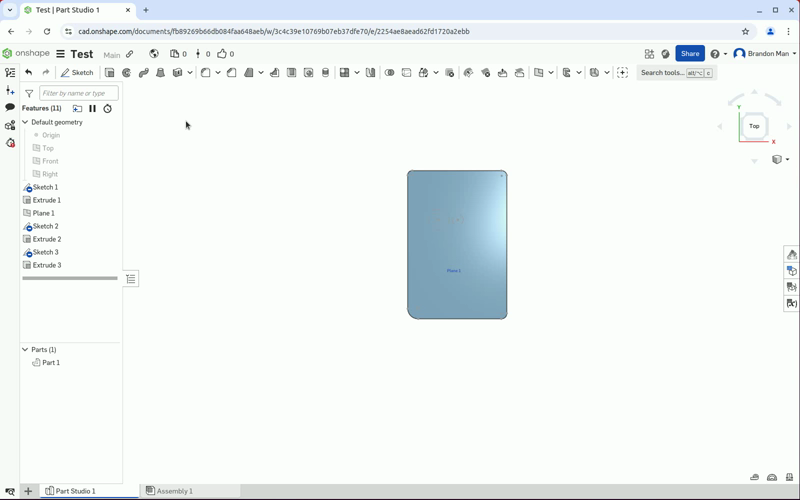
key(shift+7)
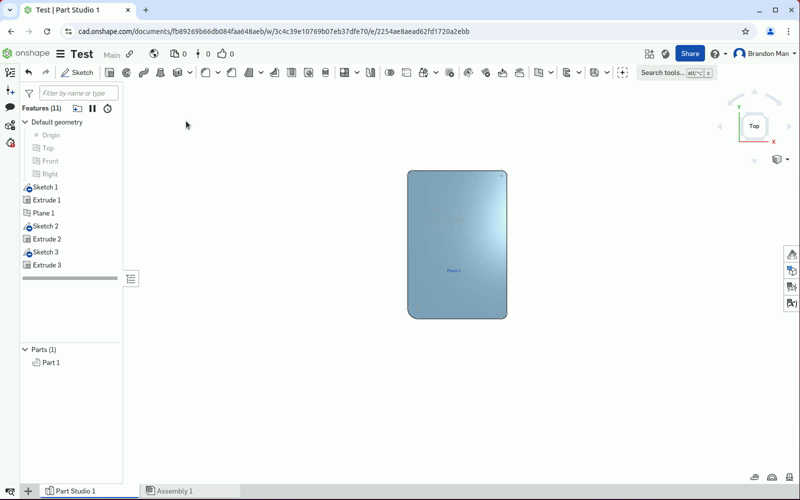
key(up, 3)
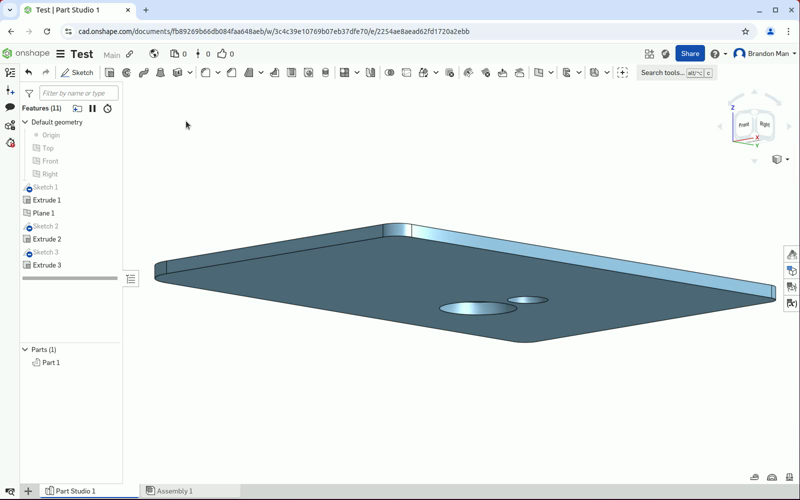
key(left, 3)
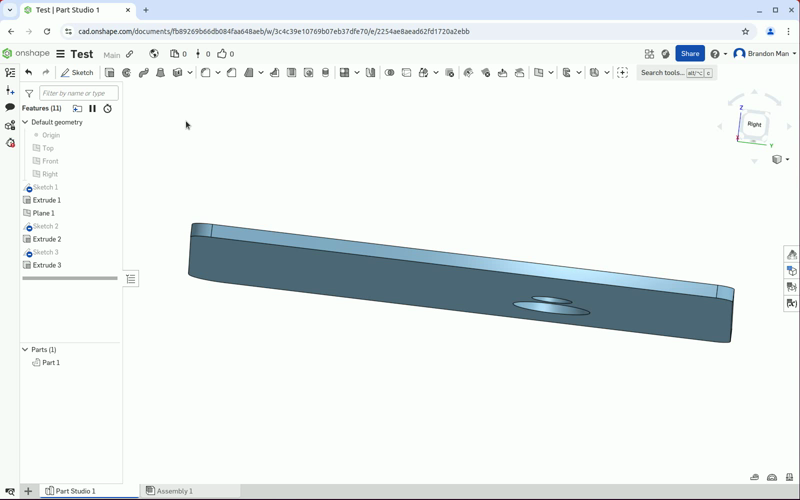
key(right, 3)
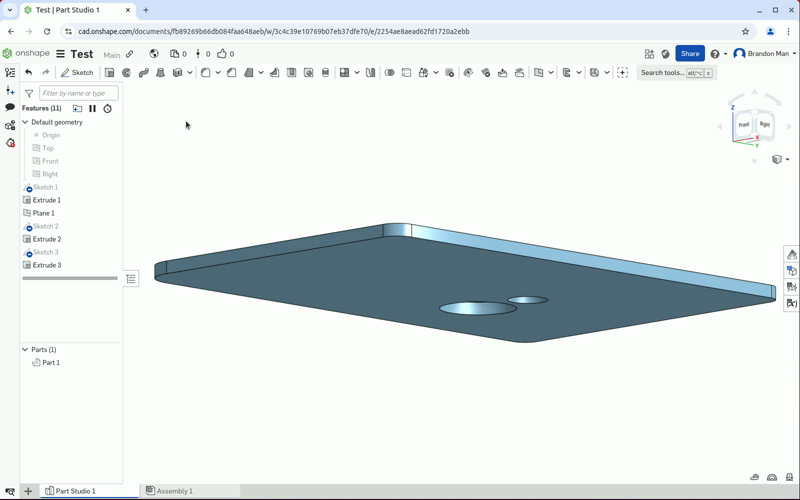
key(down, 3)
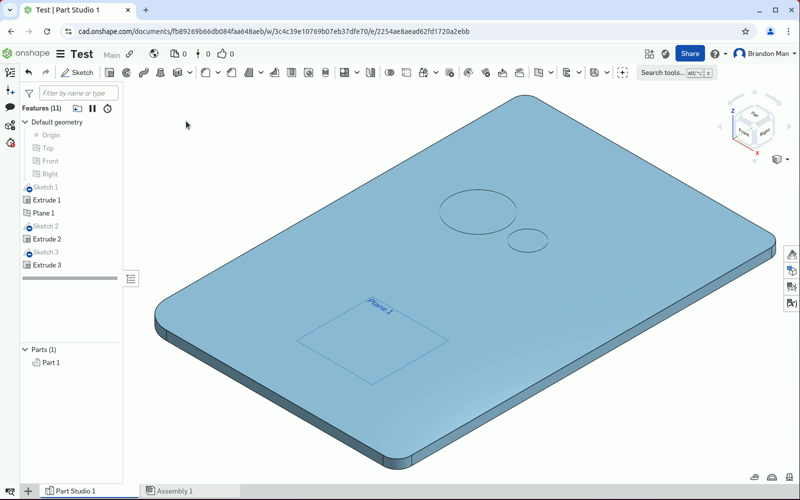
mouse_move(73, 189)
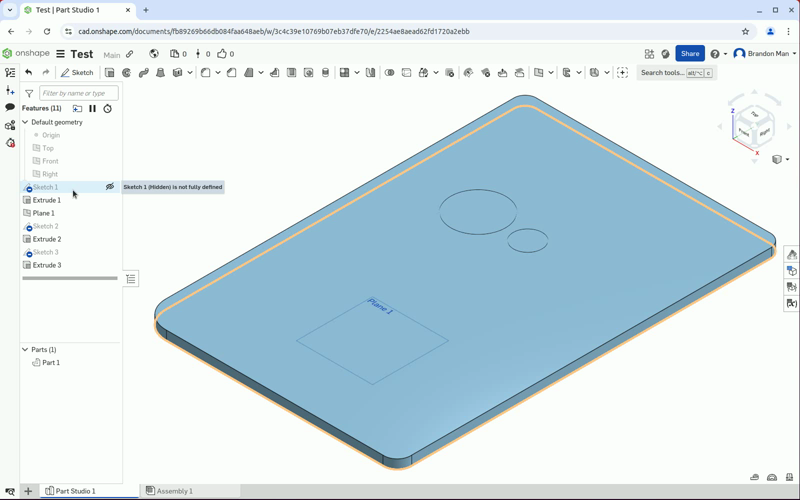
click(73, 189)